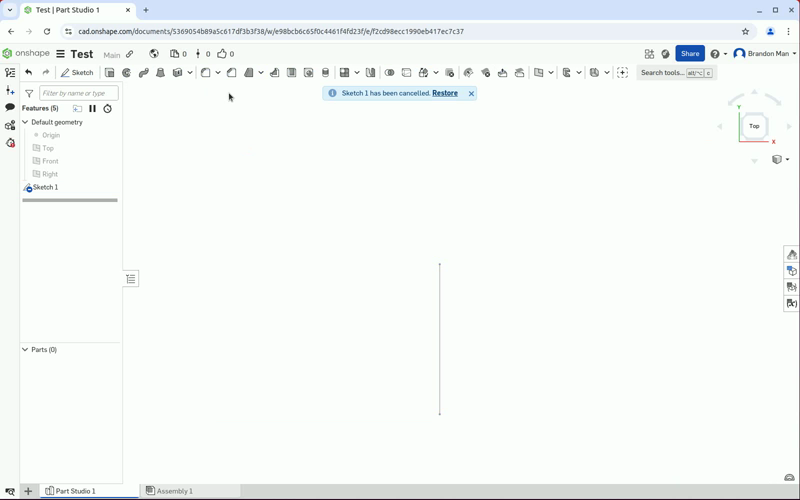
key(shift+h)
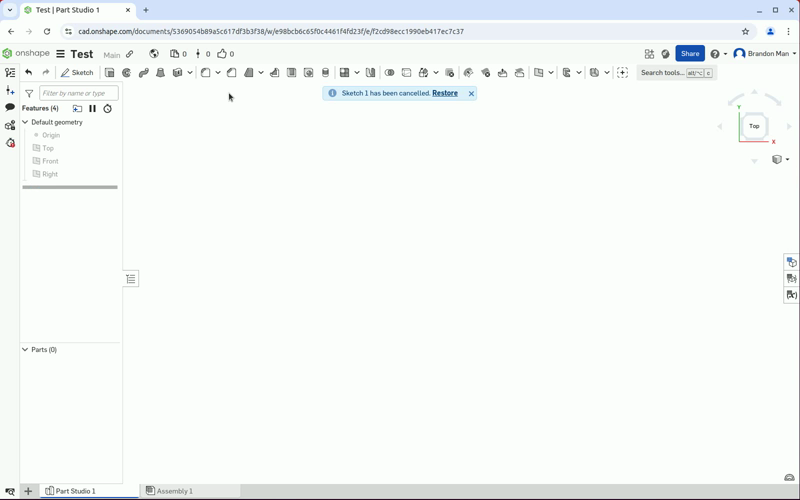
mouse_move(73, 352)
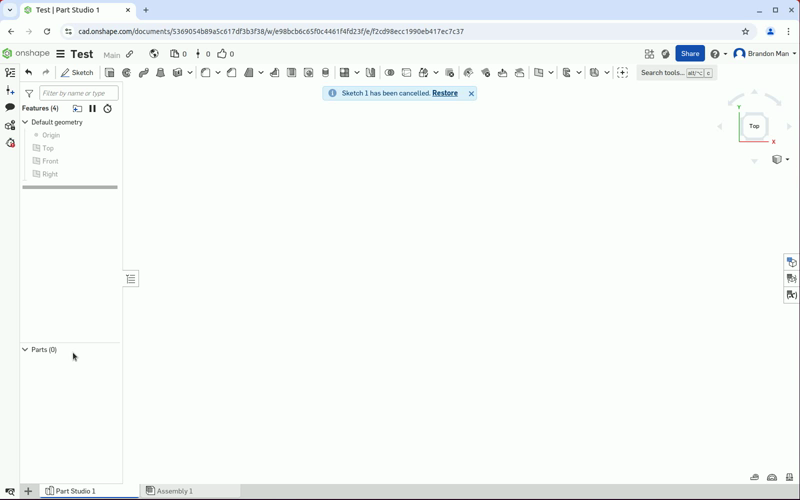
key(y)
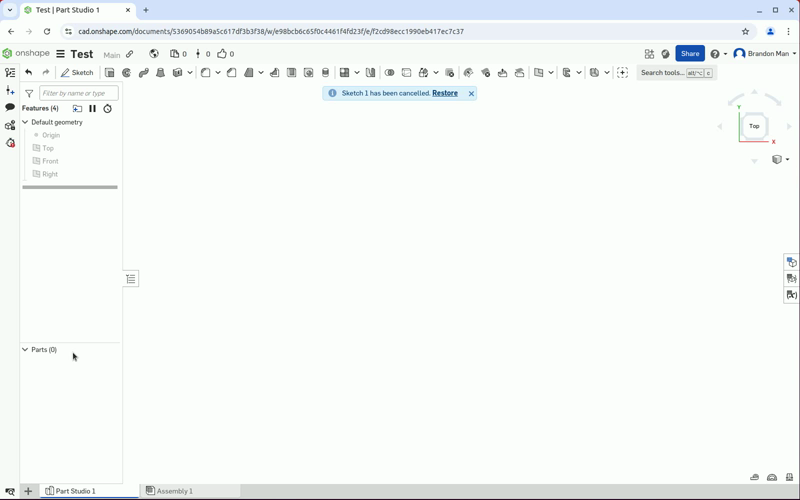
key(shift+p)
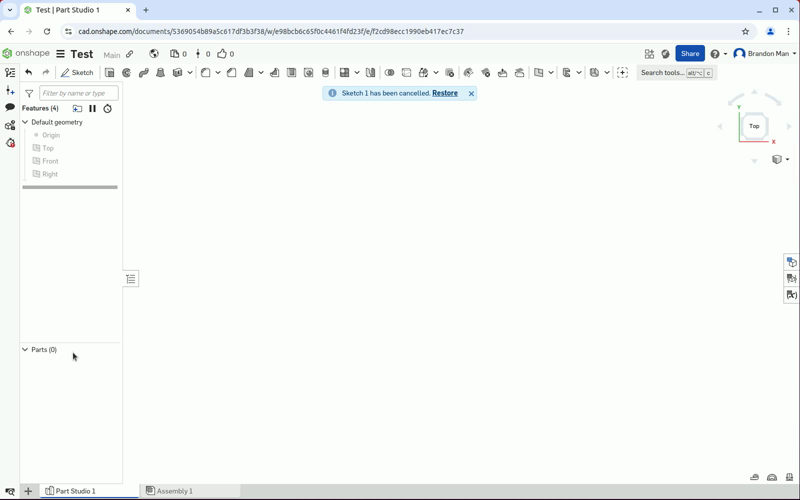
key(space)
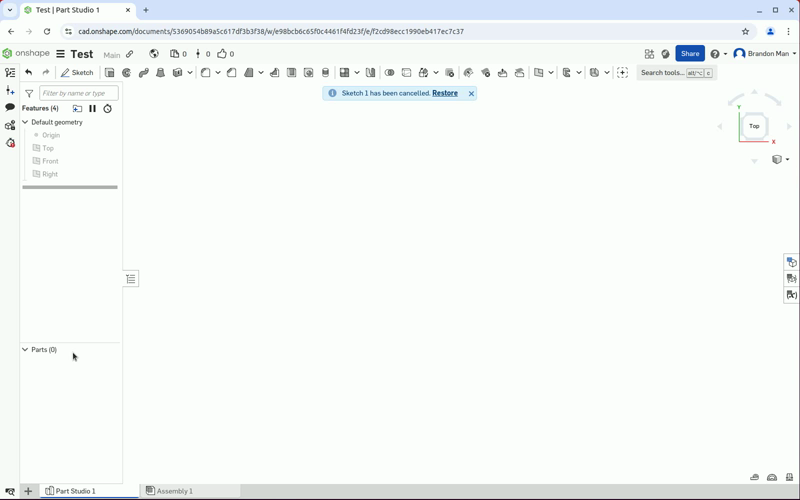
key_down(shift)
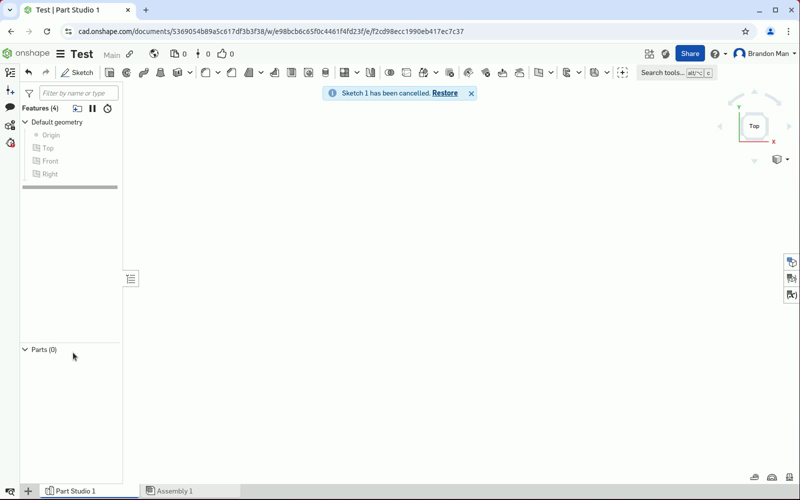
key(up)
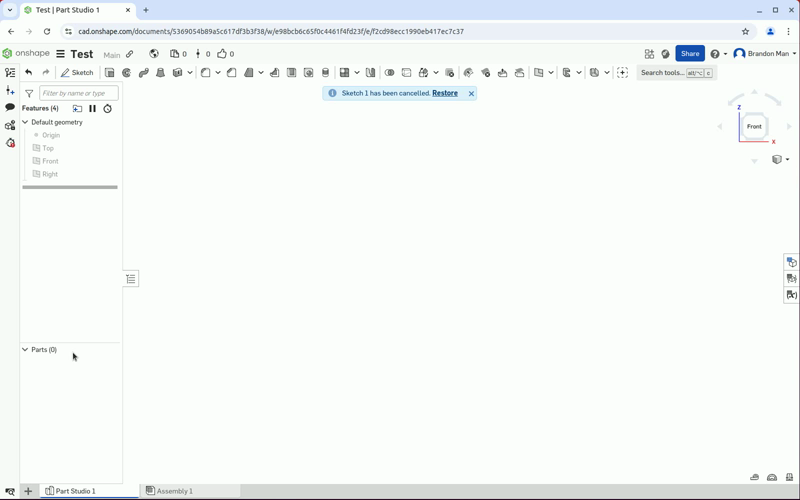
key_up(shift)
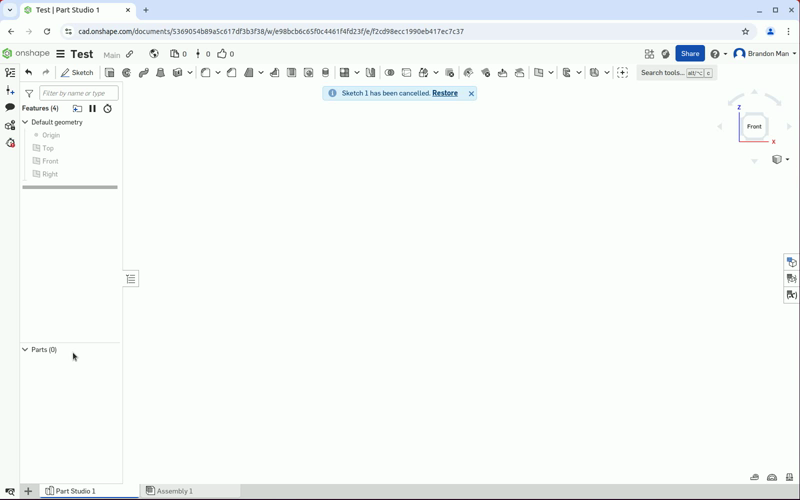
mouse_move(73, 352)
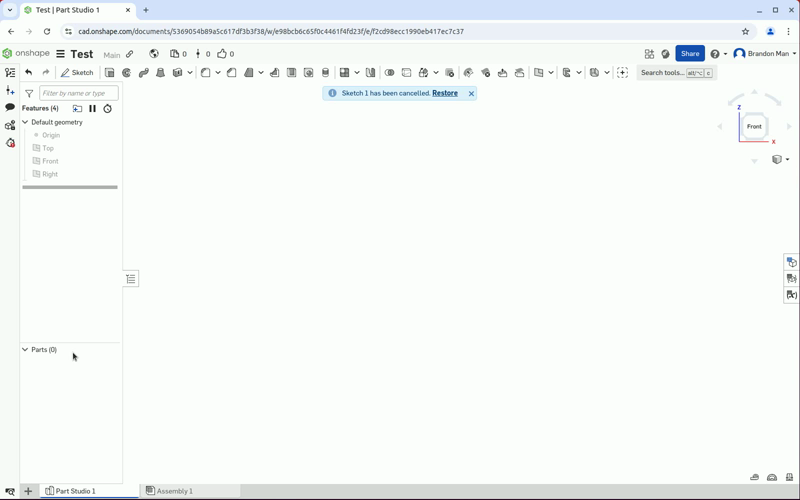
key(shift+y)
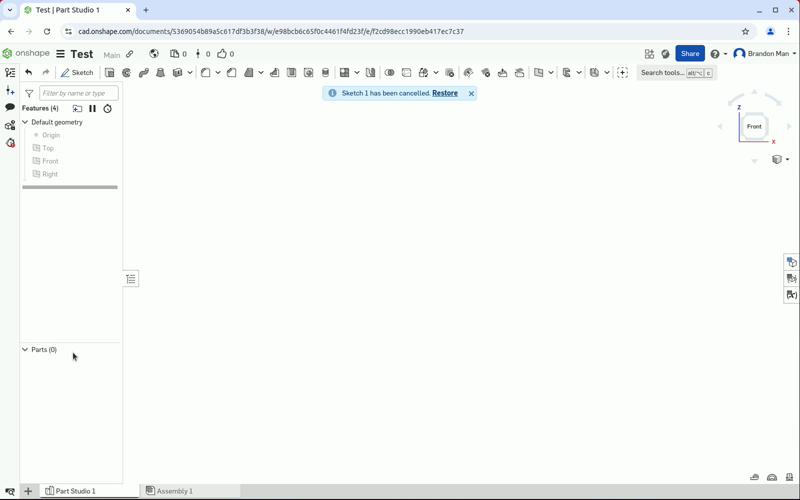
key(shift+s)
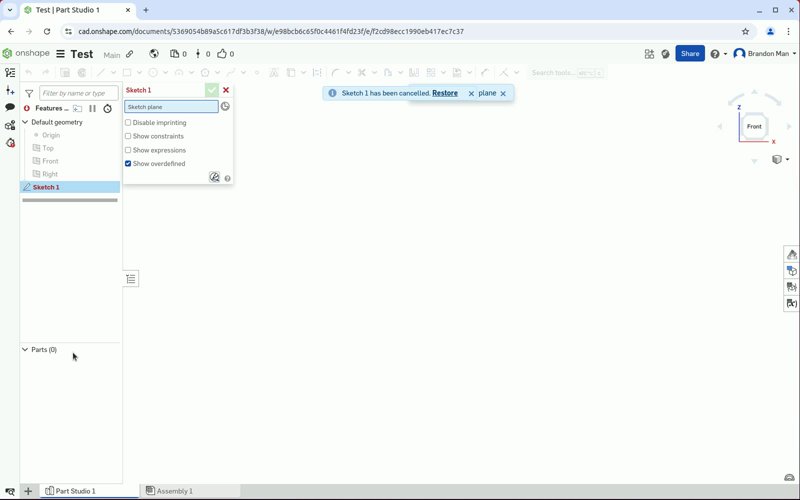
mouse_move(73, 163)
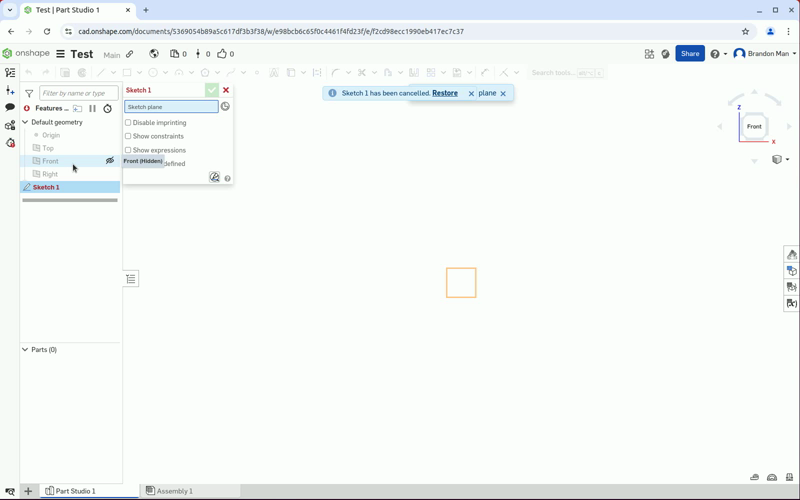
click(73, 163)
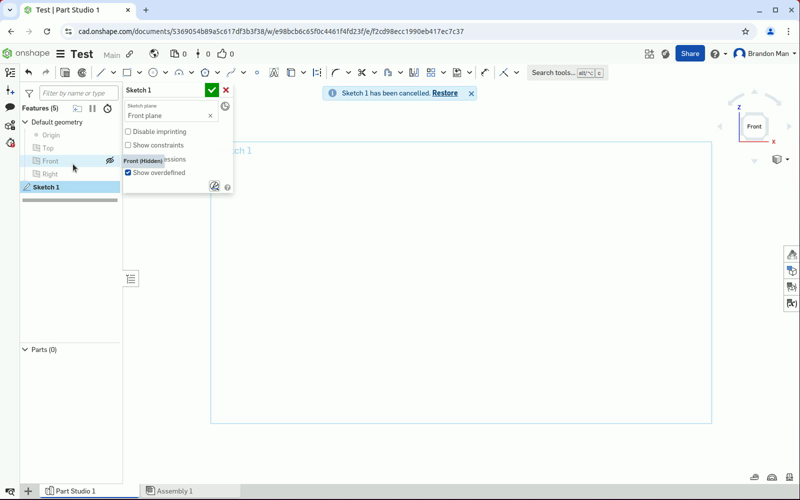
mouse_move(73, 352)
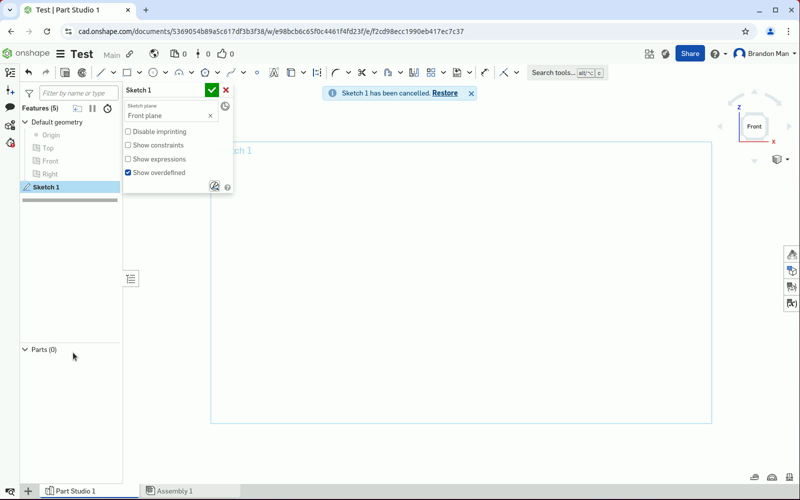
key(y)
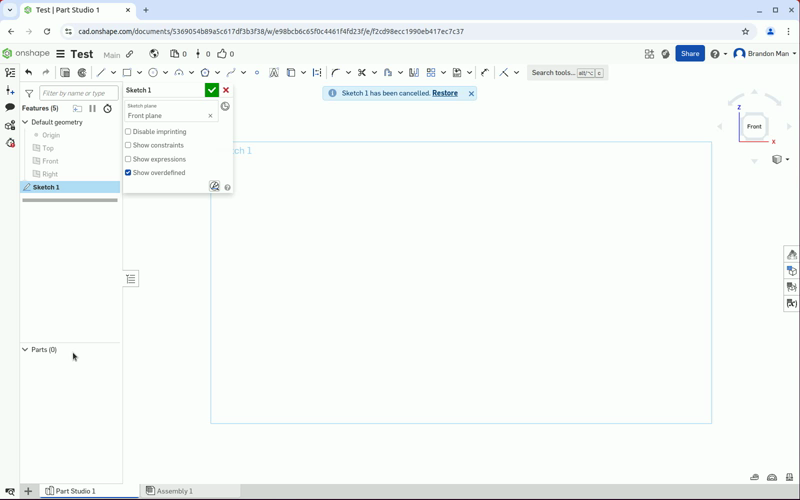
key(a)
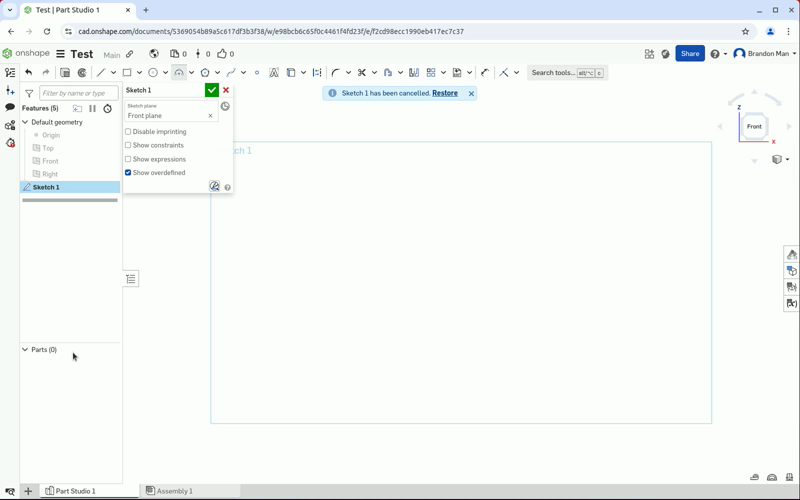
key_down(shift)
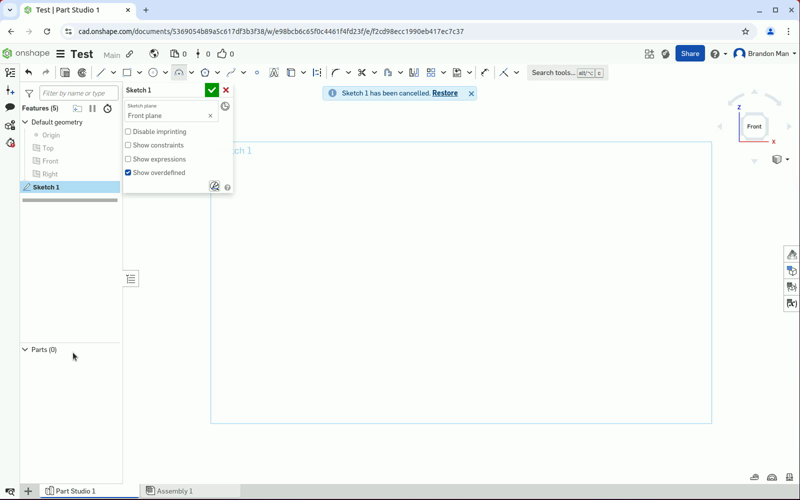
mouse_move(460, 346)
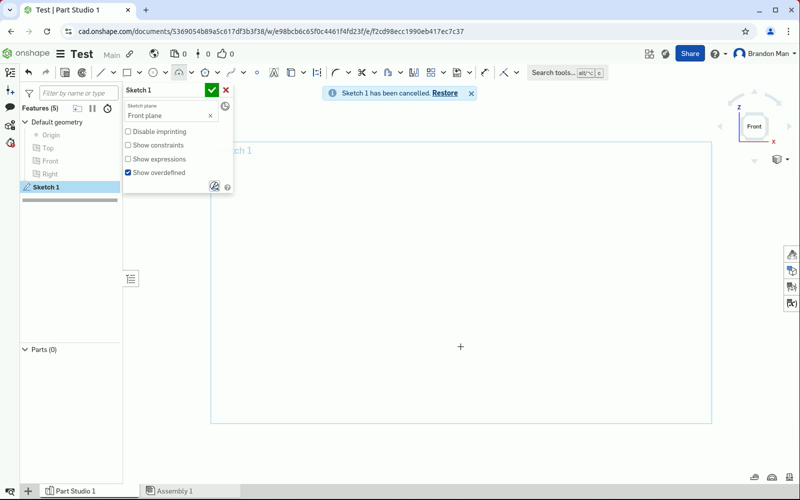
click(460, 346)
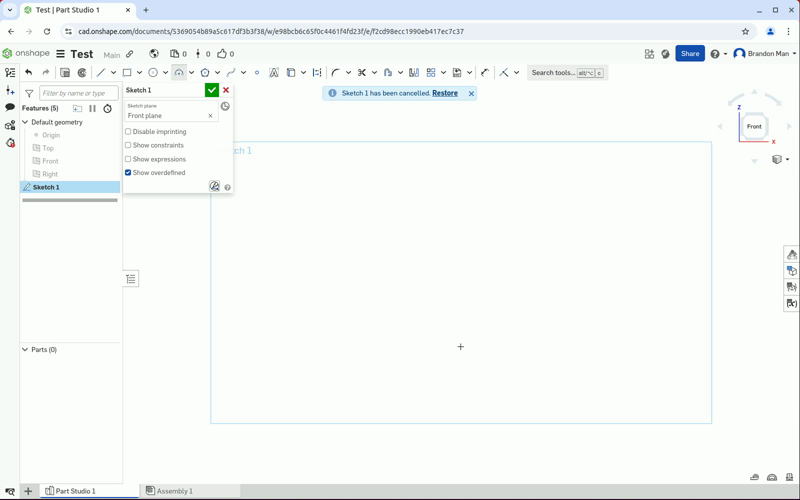
key_up(shift)
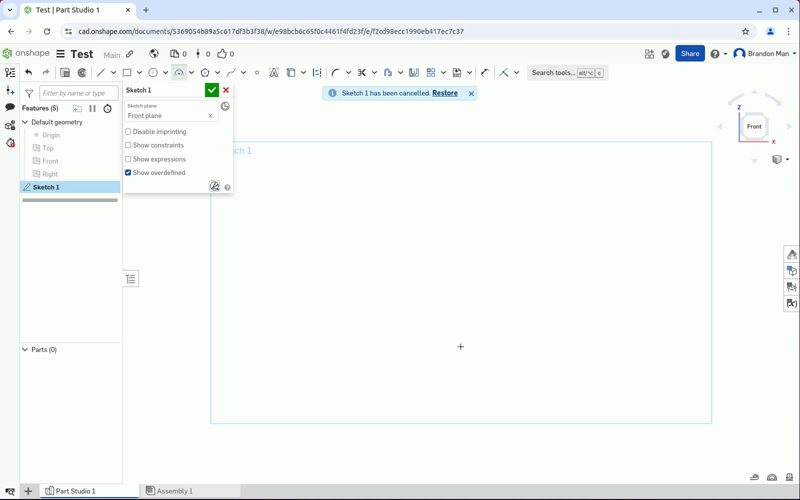
key_down(shift)
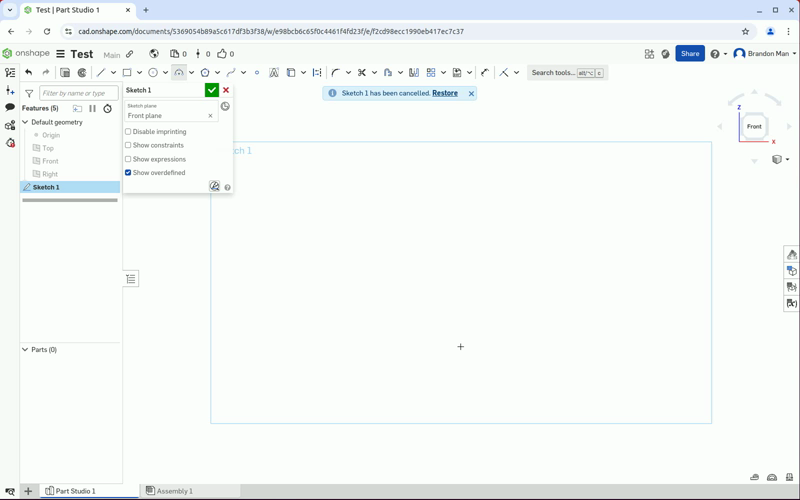
mouse_move(524, 290)
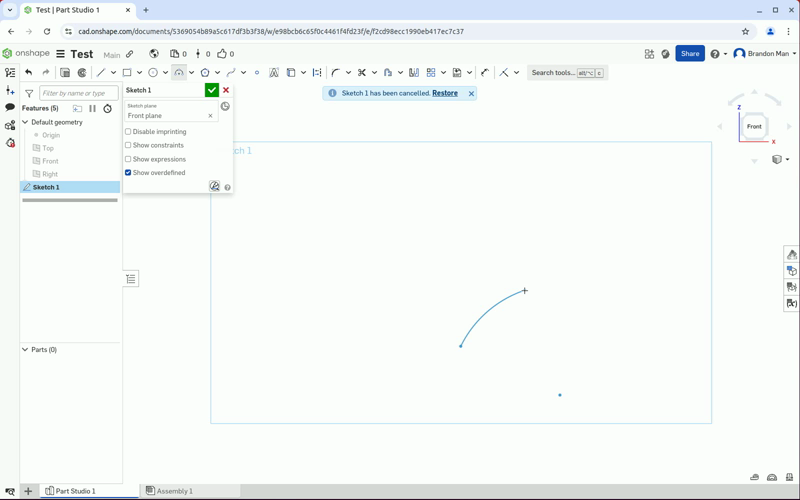
click(524, 290)
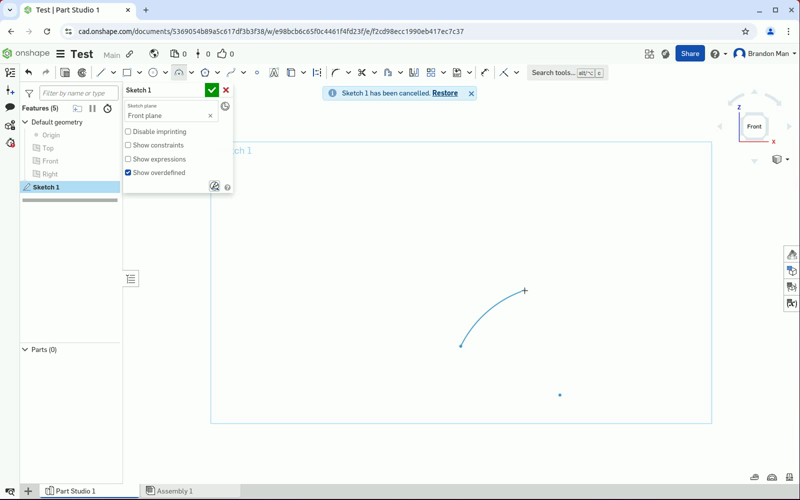
mouse_move(482, 306)
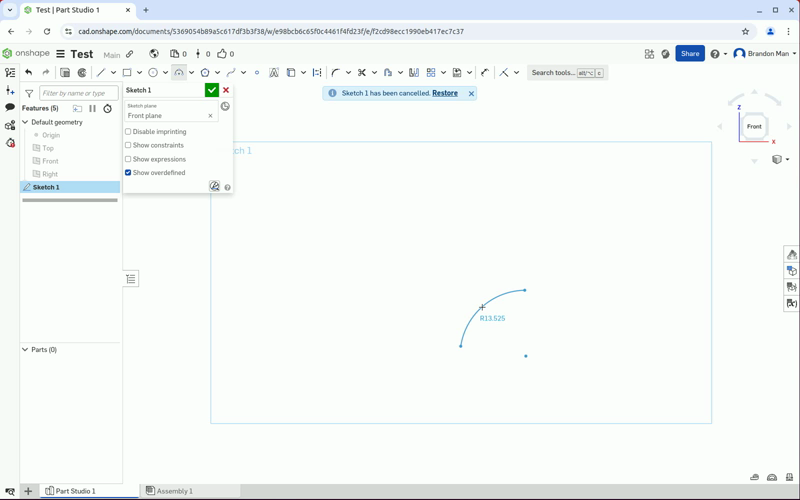
click(482, 306)
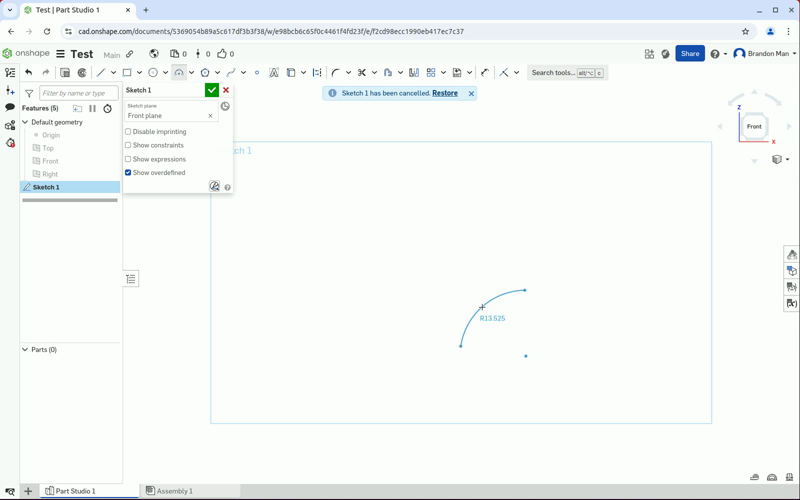
key_up(shift)
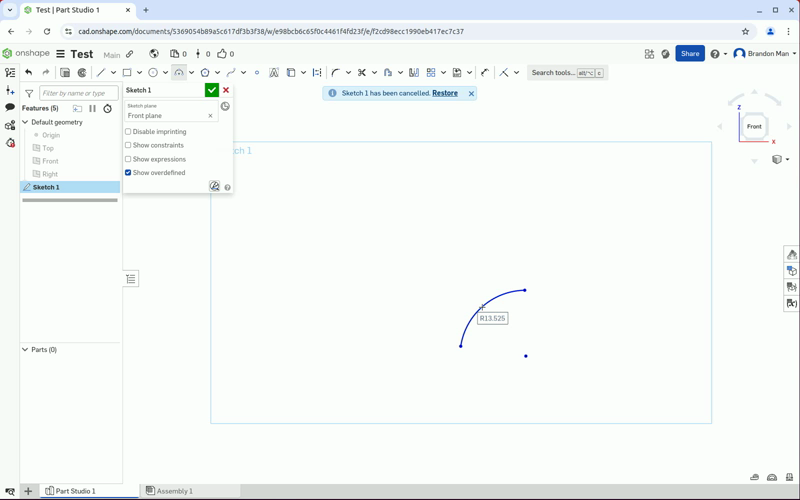
key(esc)
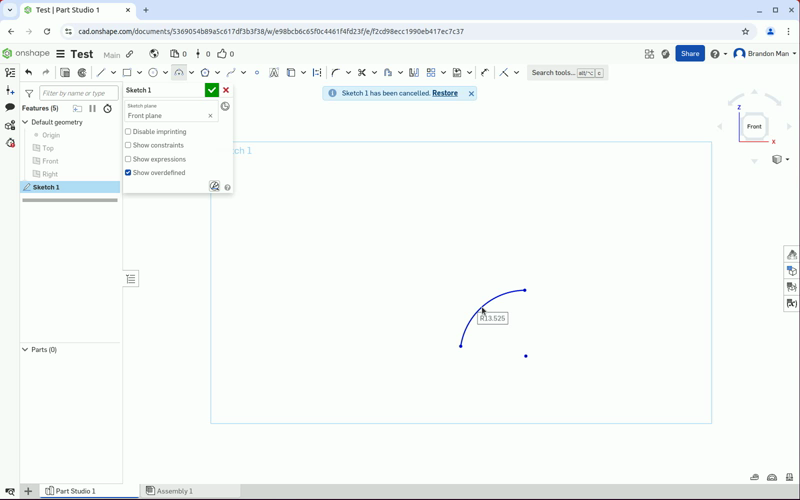
key(l)
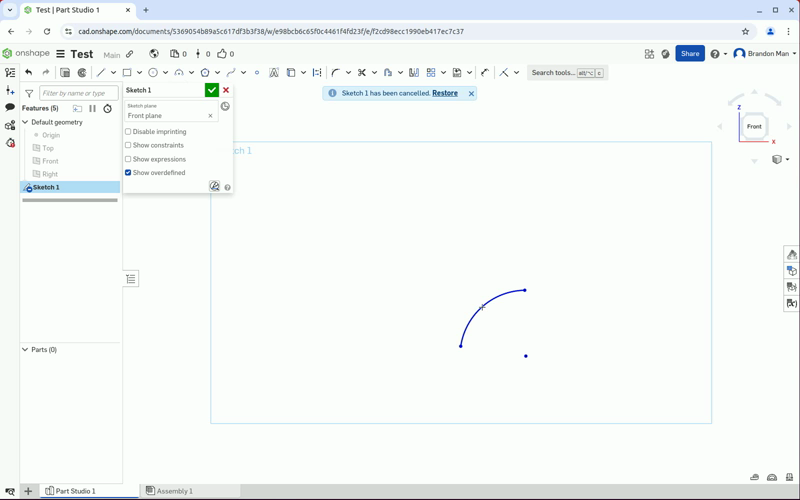
mouse_move(524, 290)
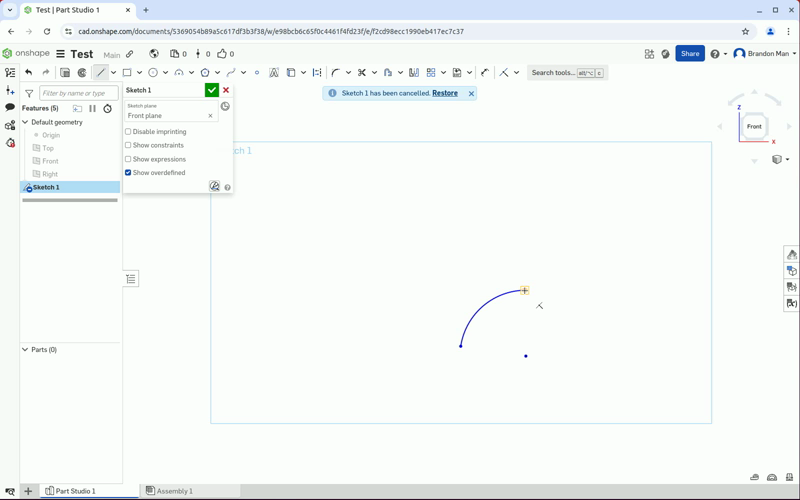
click(524, 290)
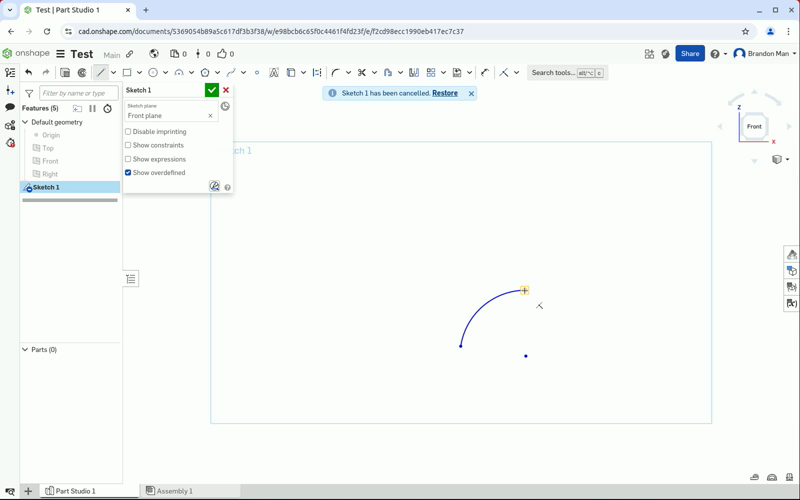
key_down(shift)
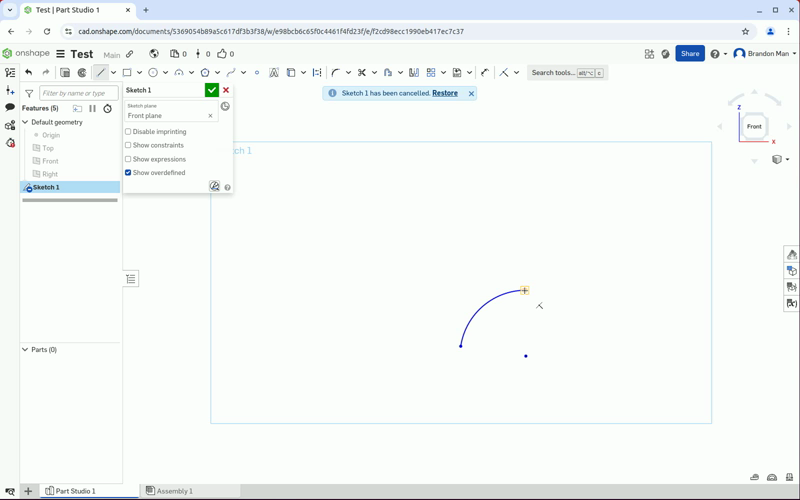
mouse_move(554, 290)
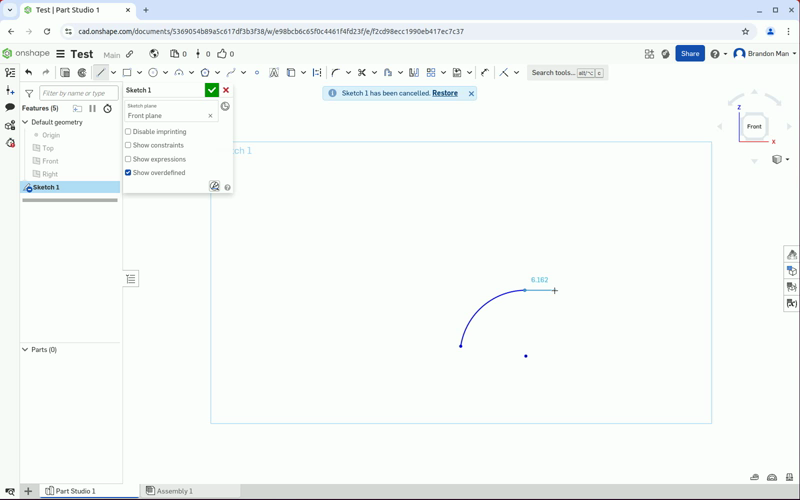
mouse_move(468, 290)
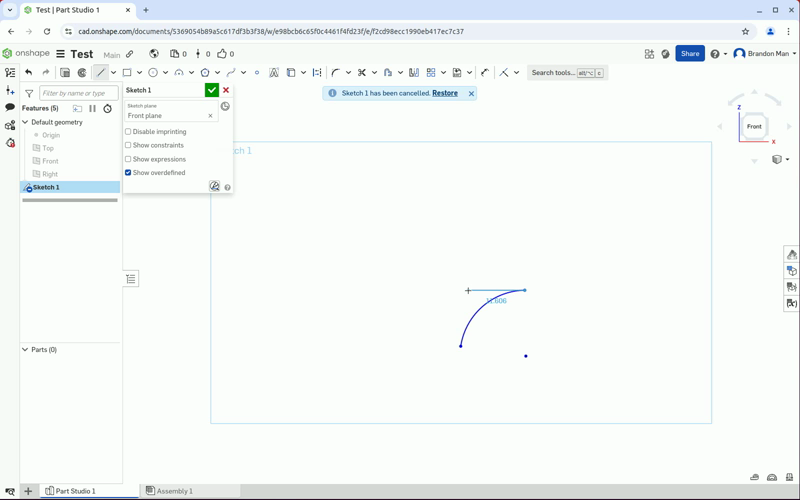
click(468, 290)
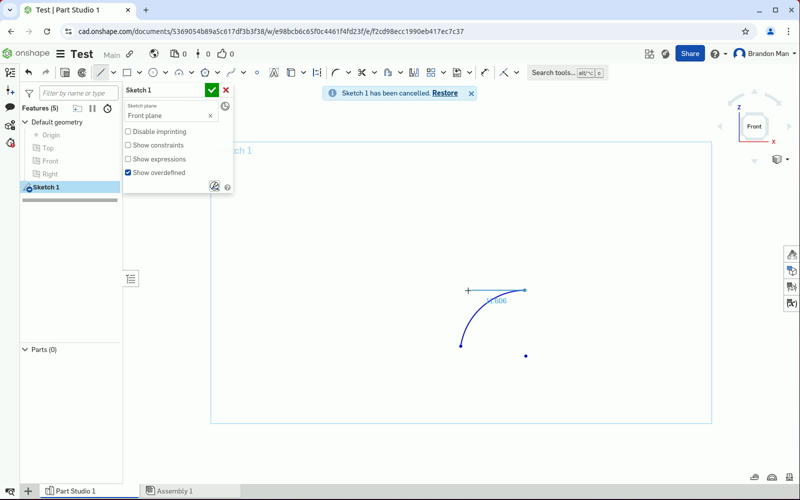
key_up(shift)
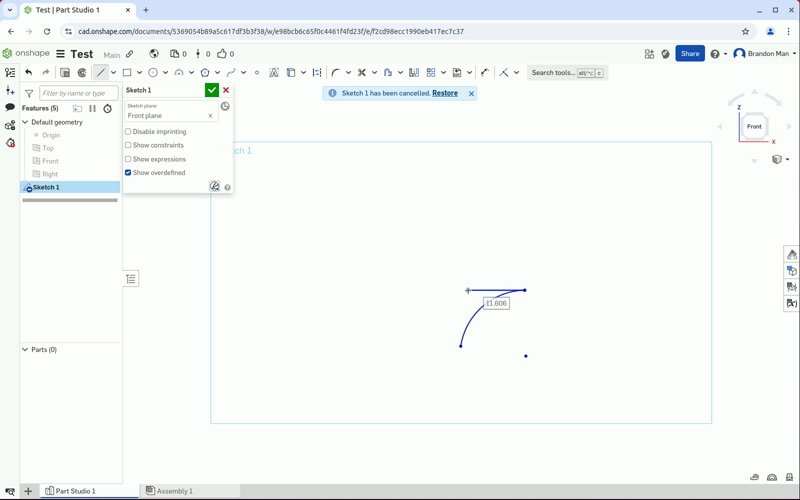
mouse_move(498, 290)
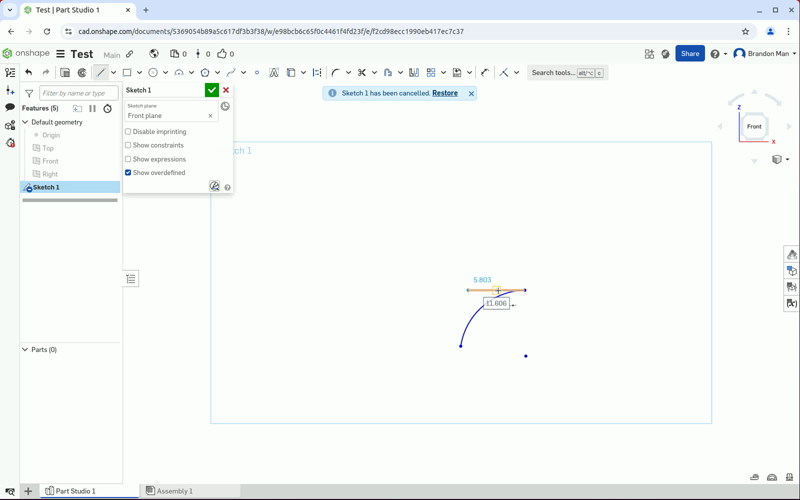
key_down(shift)
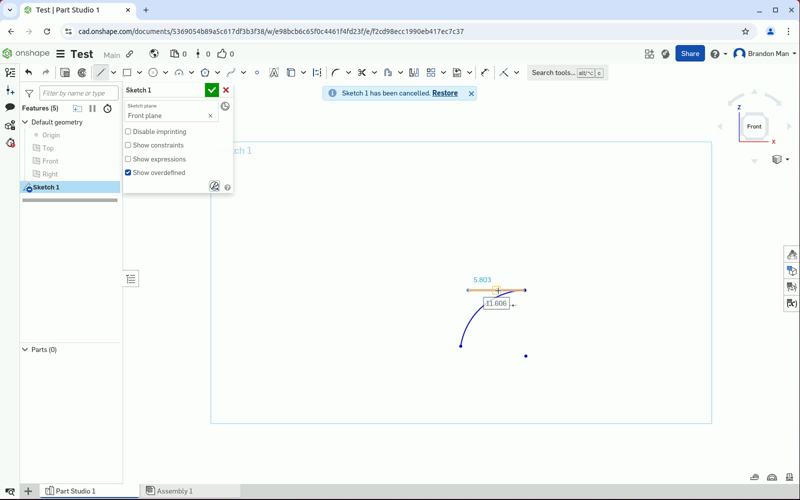
mouse_move(460, 346)
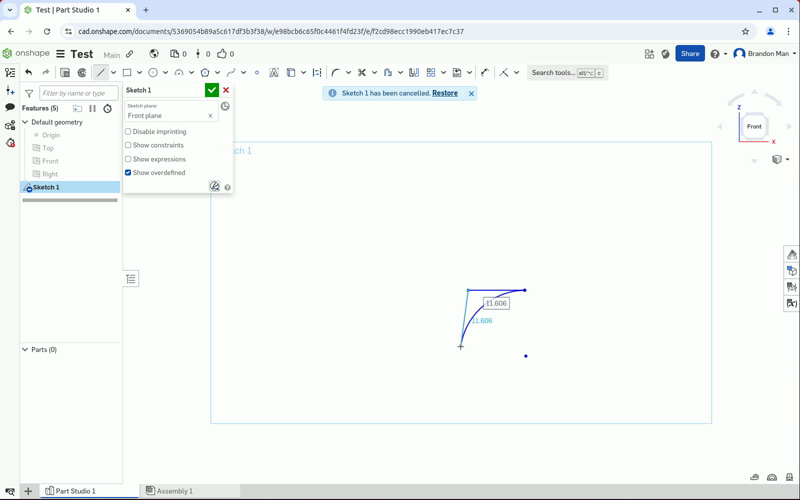
key_up(shift)
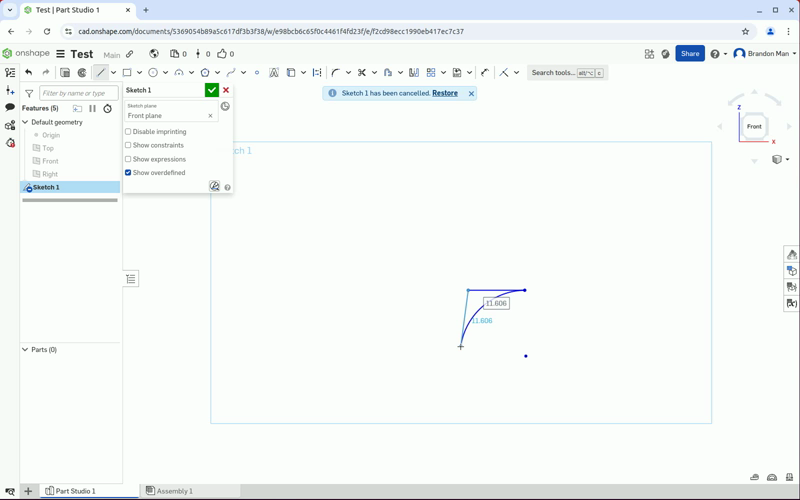
click(460, 346)
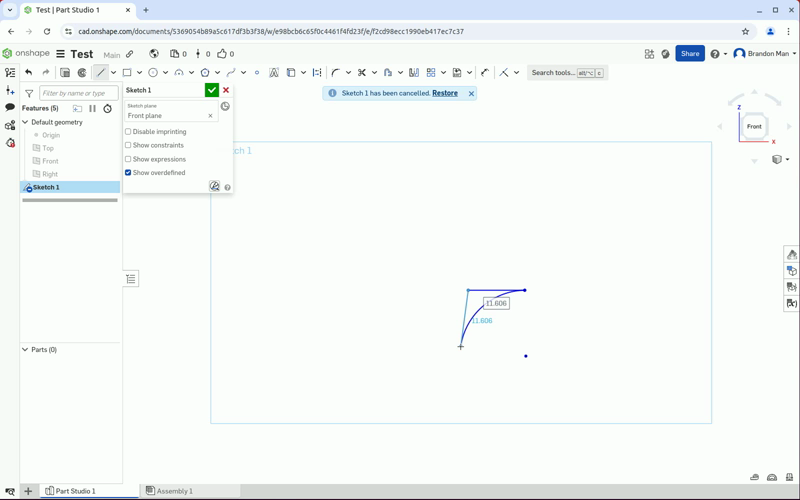
key(esc)
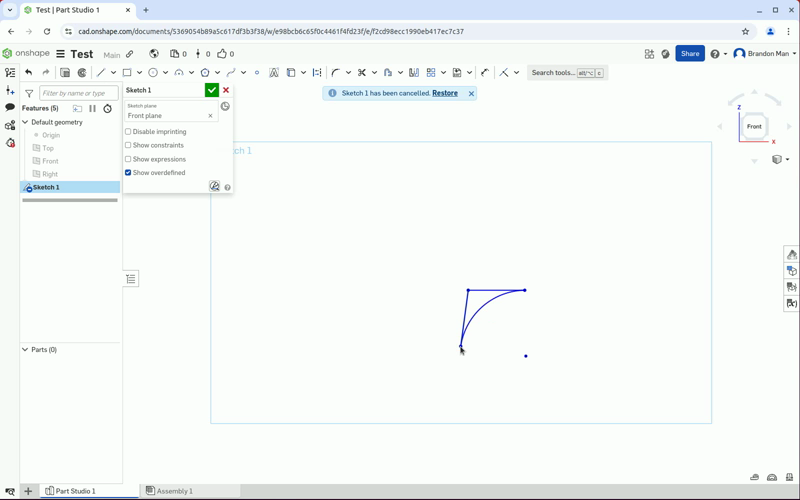
mouse_move(480, 301)
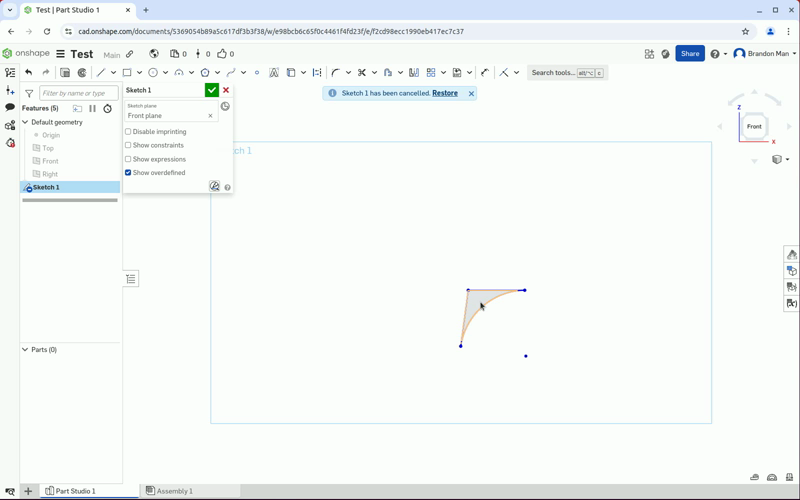
scroll(6)
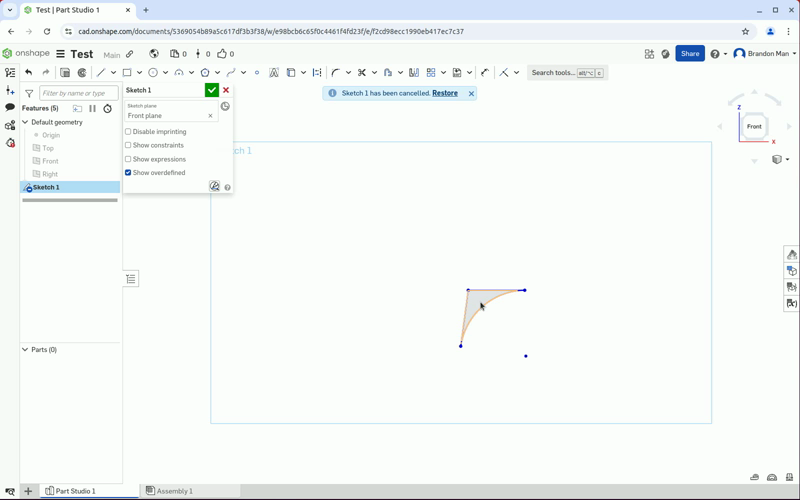
scroll(6)
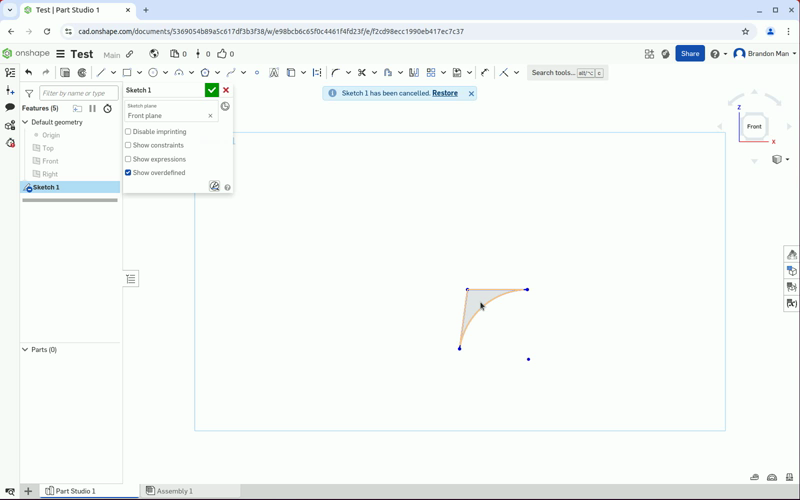
scroll(6)
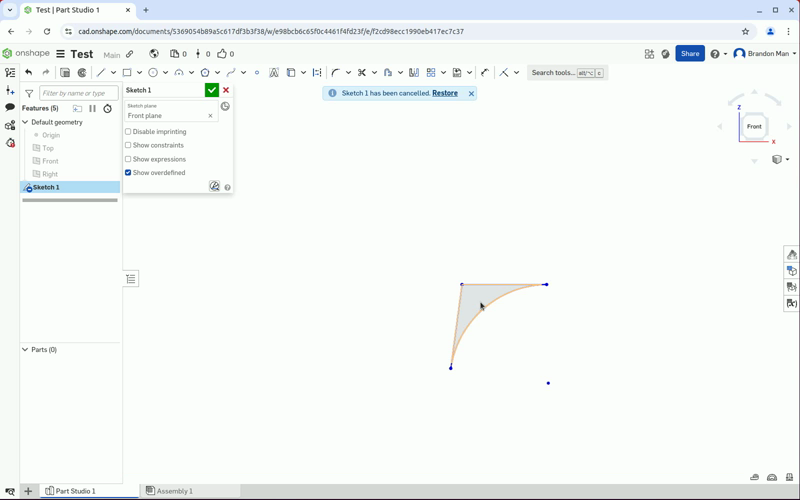
scroll(6)
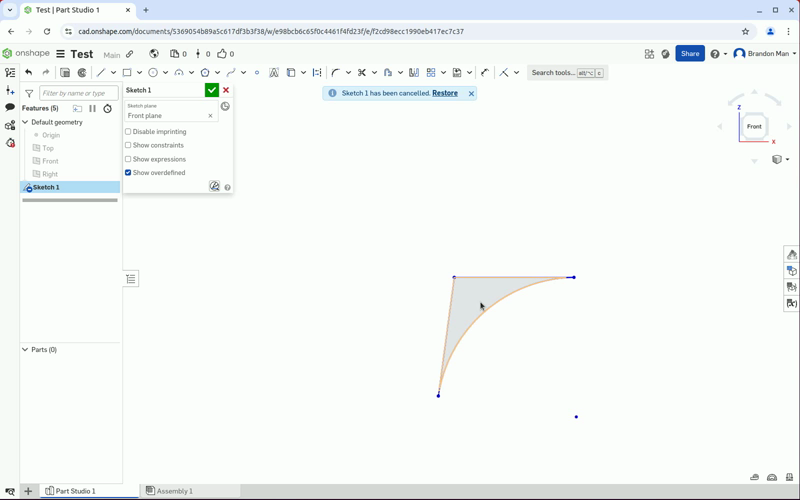
scroll(6)
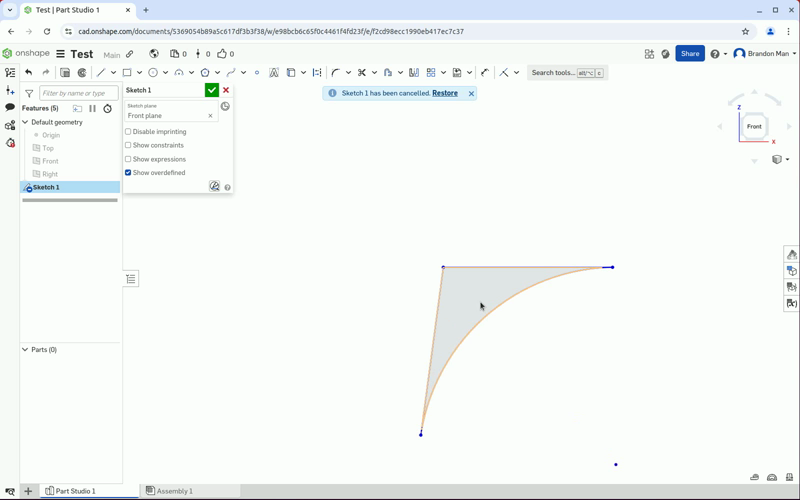
scroll(6)
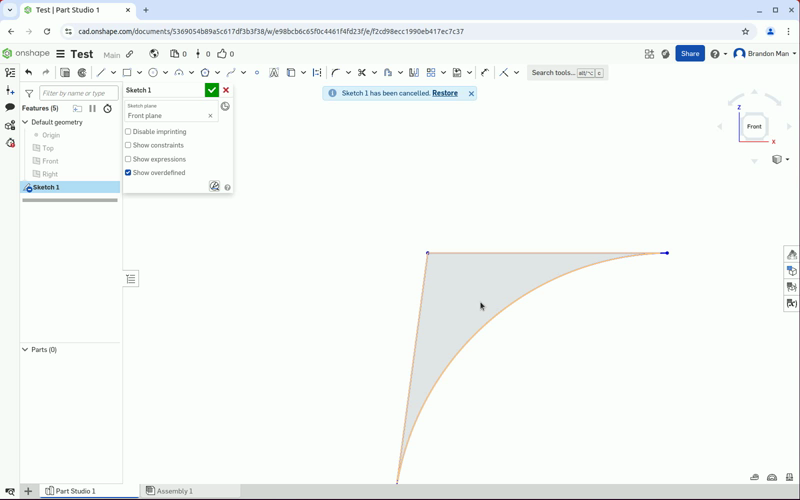
scroll(6)
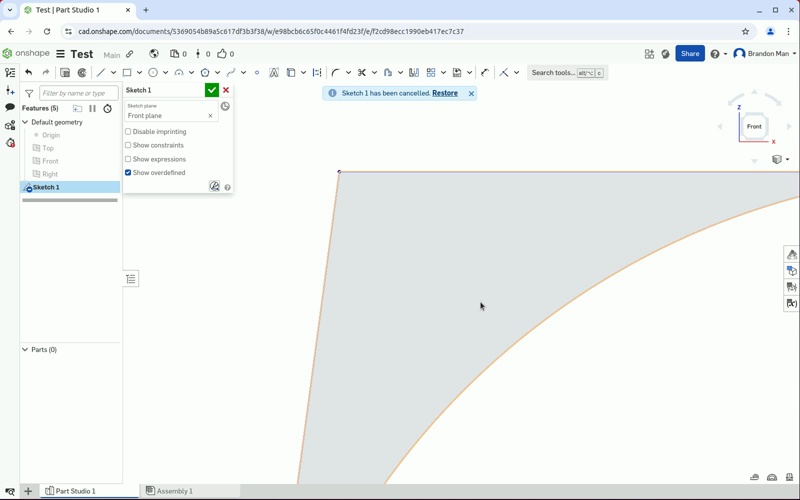
click(480, 301)
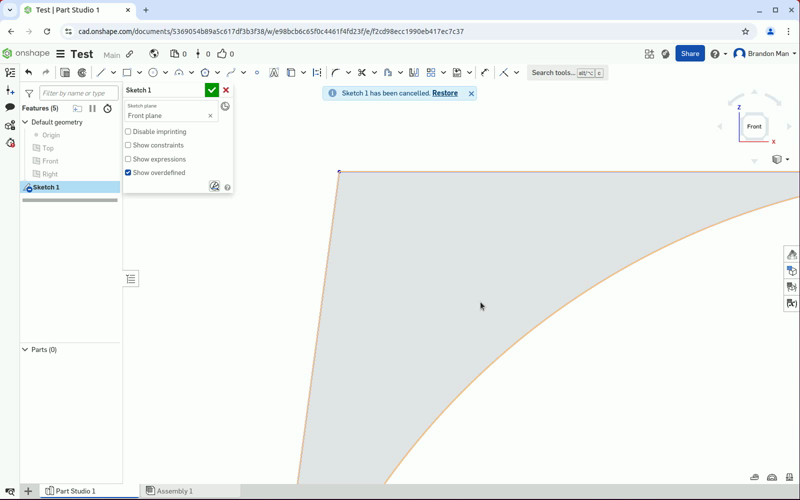
scroll(-6)
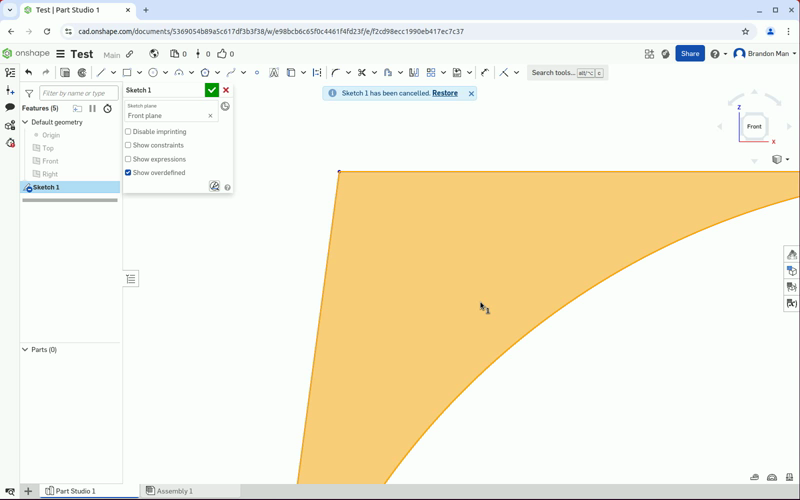
scroll(-6)
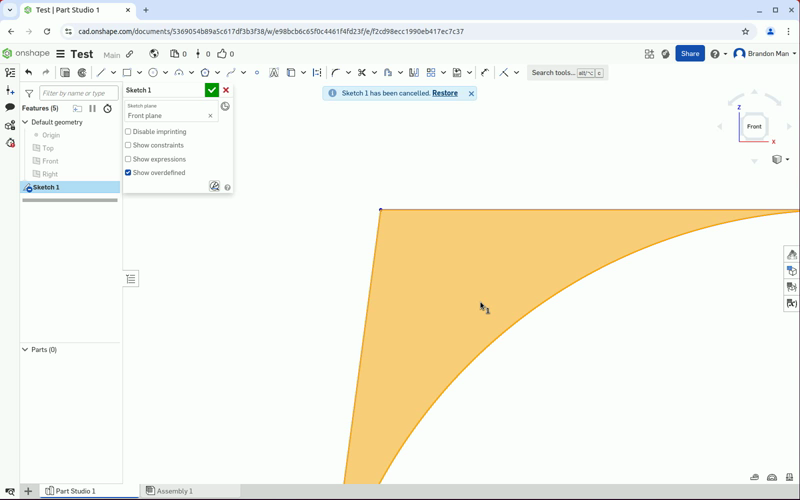
scroll(-6)
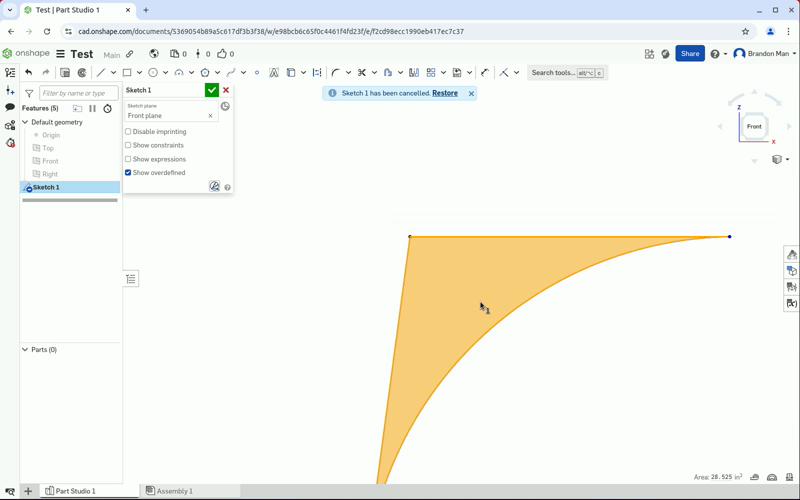
scroll(-6)
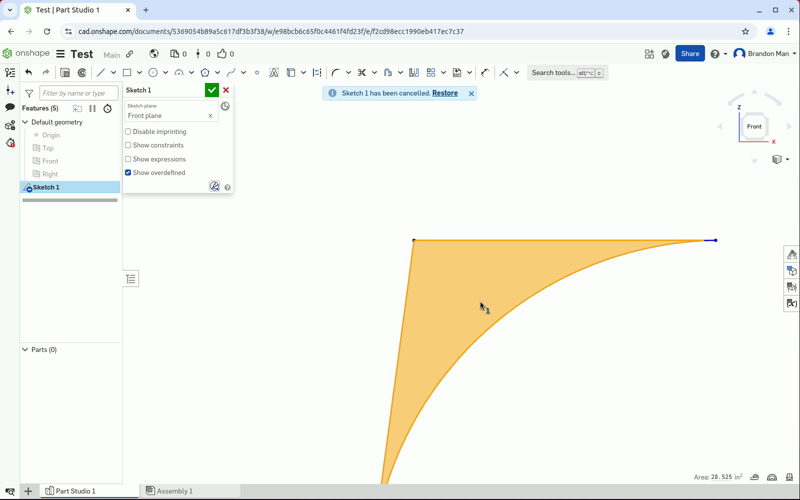
scroll(-6)
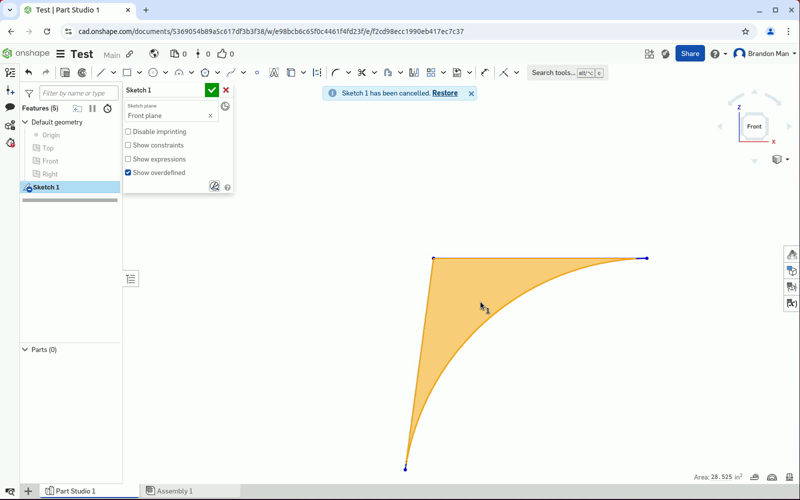
scroll(-6)
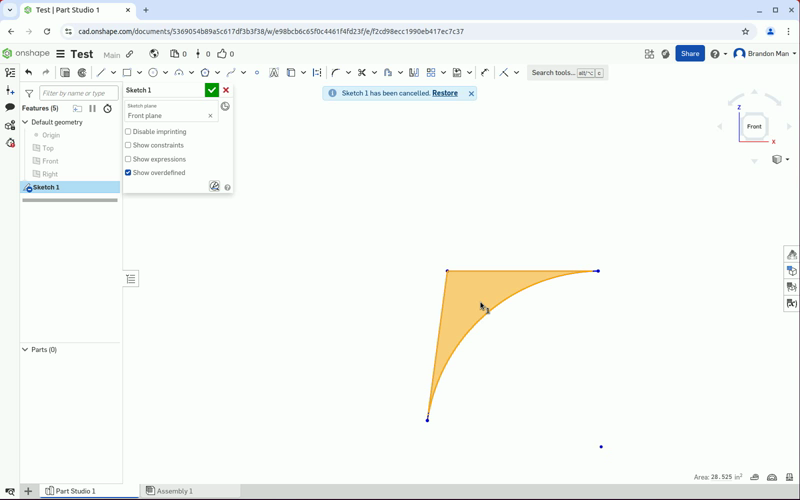
scroll(-6)
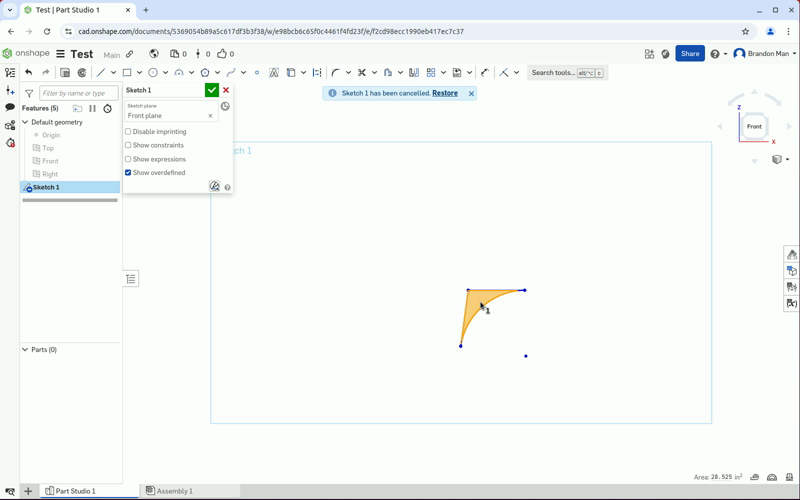
mouse_move(73, 352)
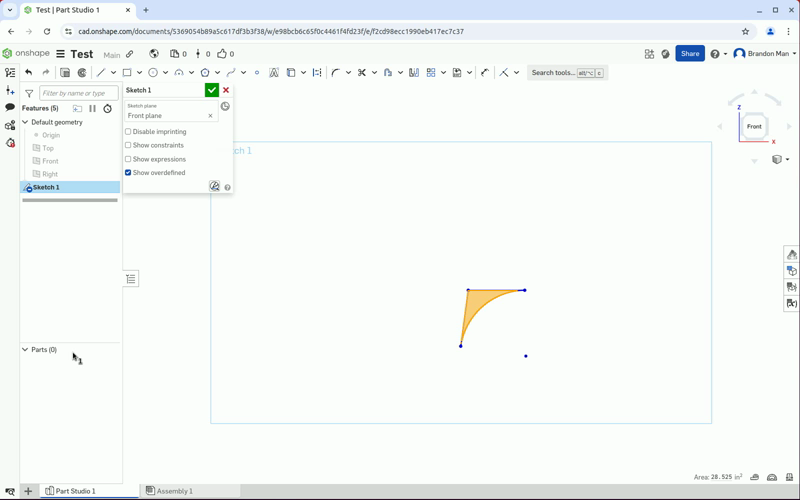
key(shift+y)
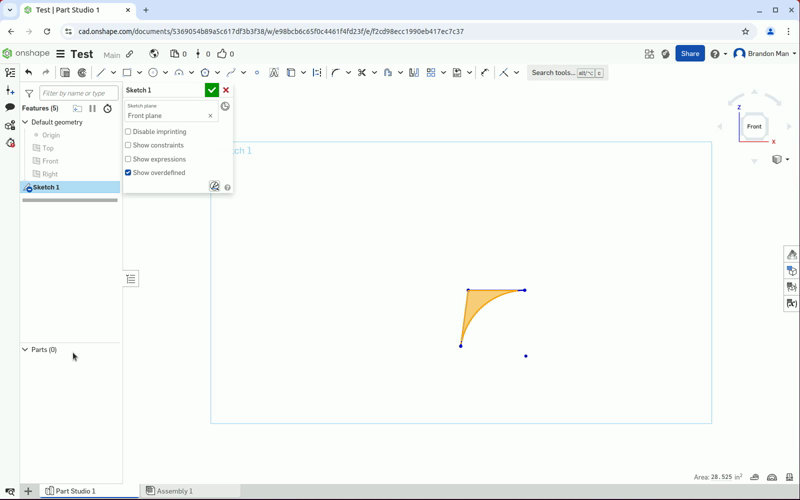
key(shift+e)
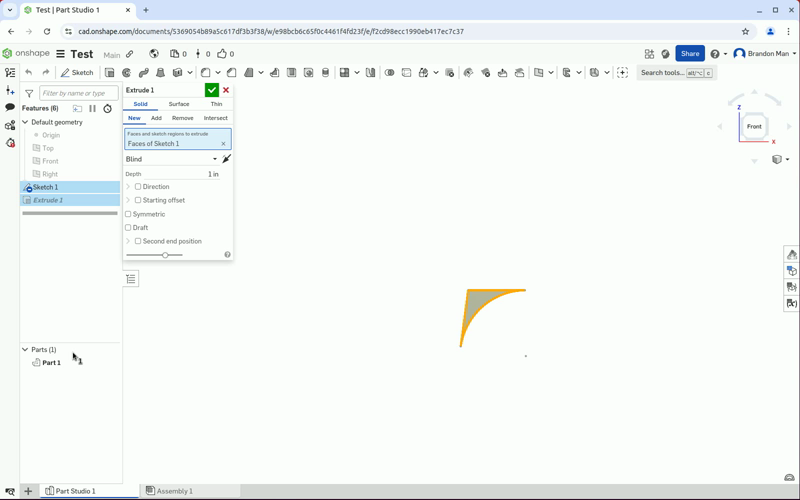
mouse_move(143, 106)
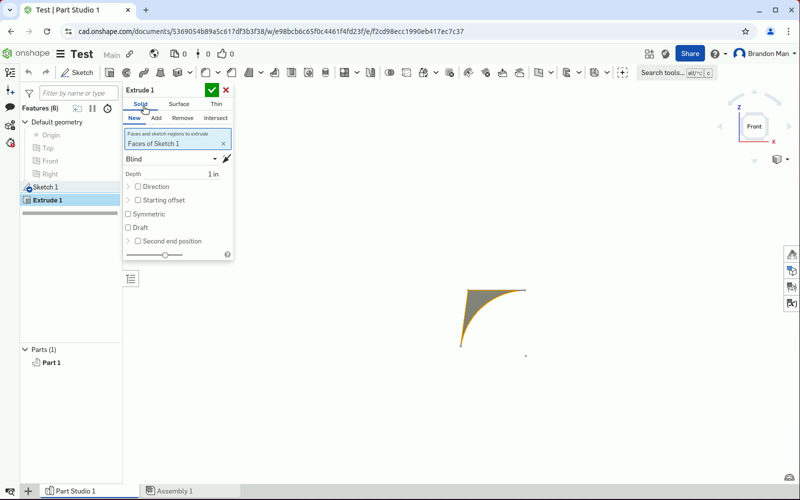
click(143, 106)
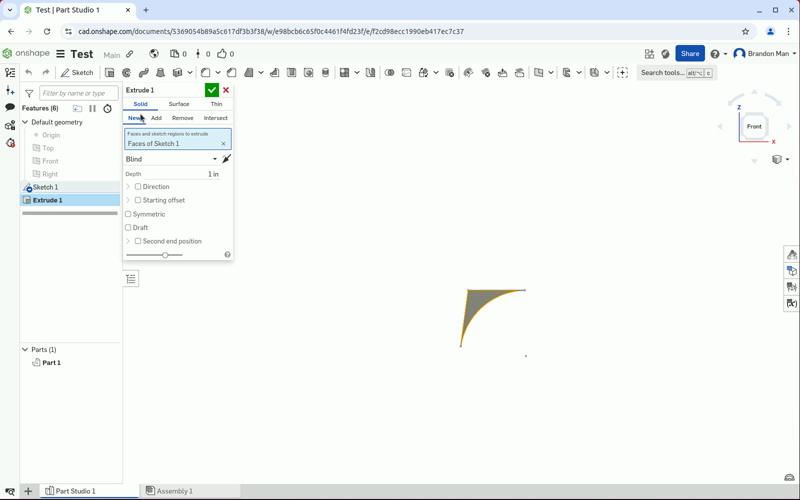
mouse_move(137, 120)
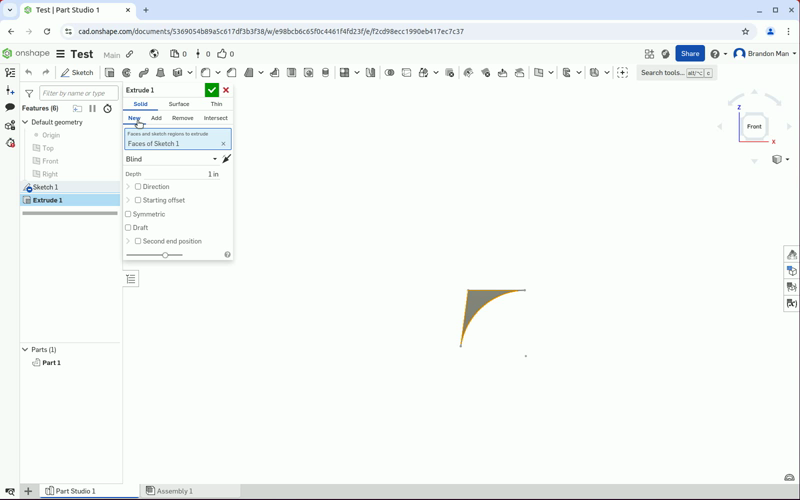
click(137, 120)
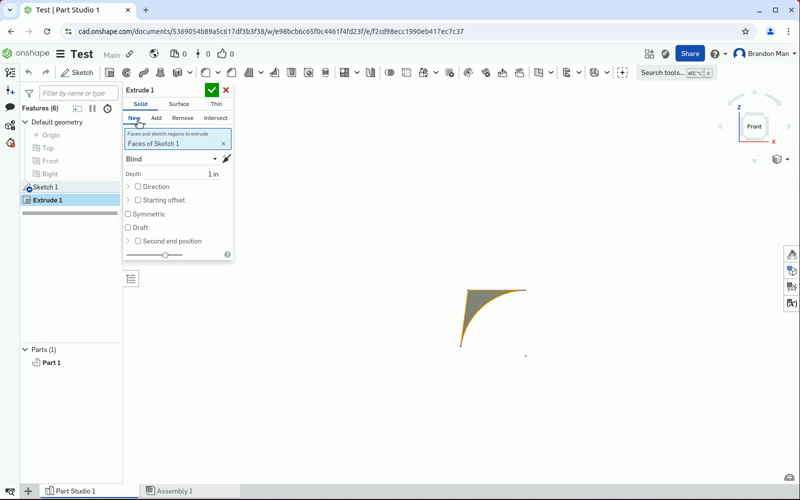
key(tab, 4)
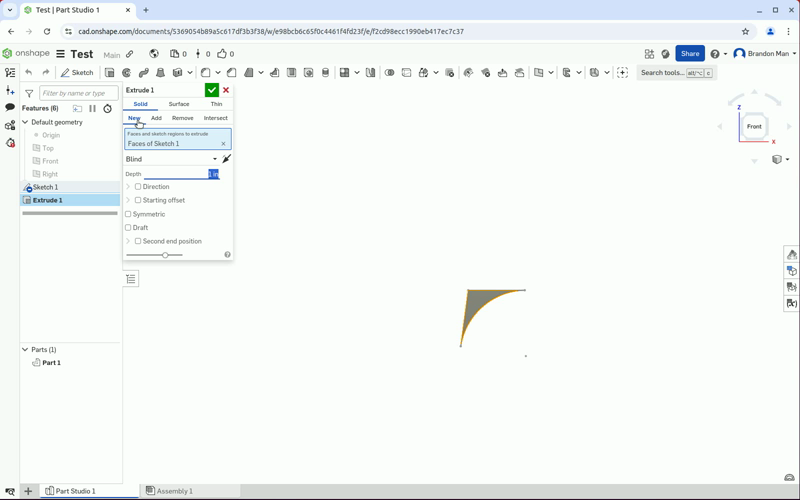
text(2.166)
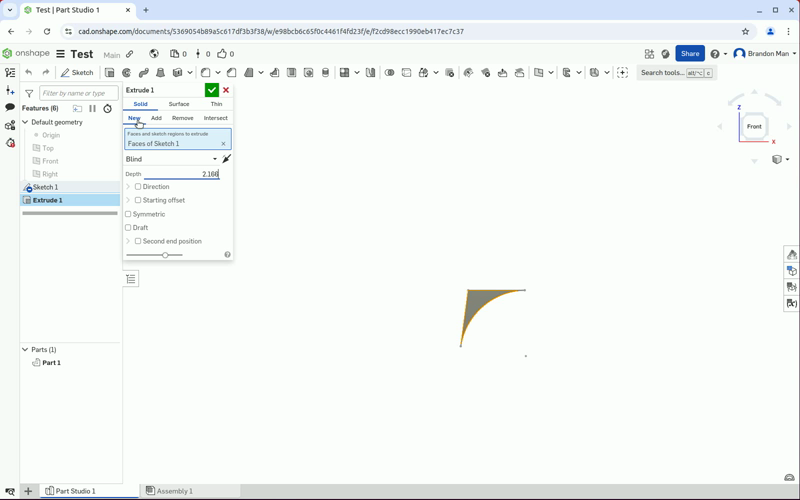
key(enter)
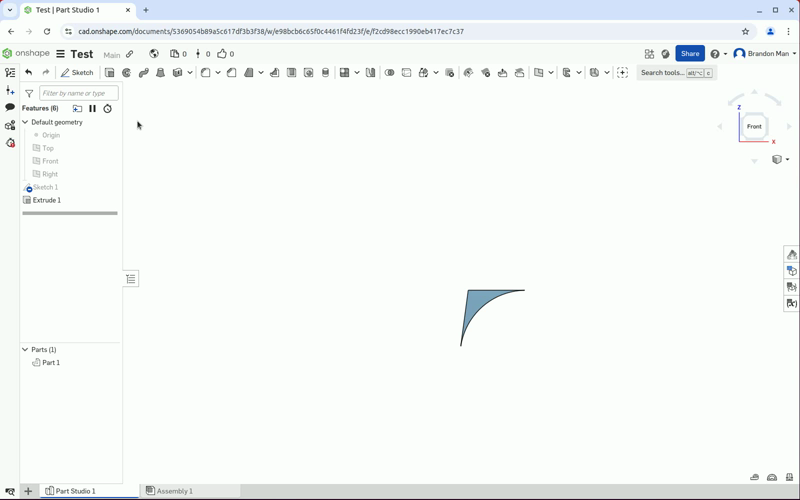
key(shift+h)
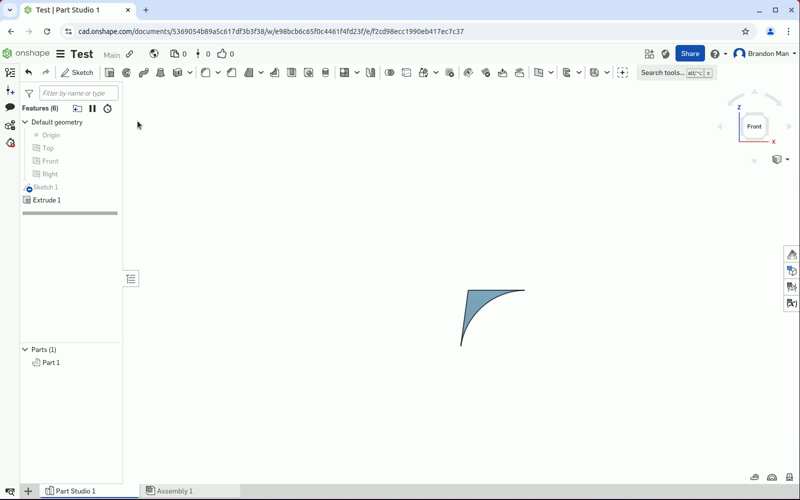
key(shift+h)
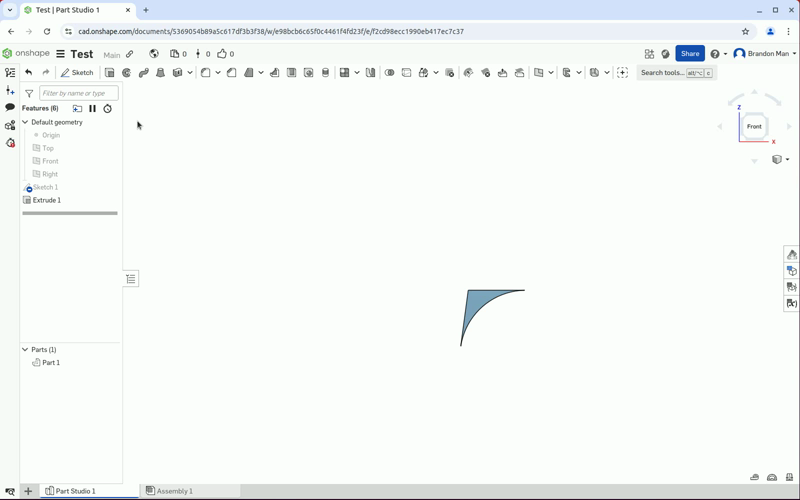
mouse_move(73, 189)
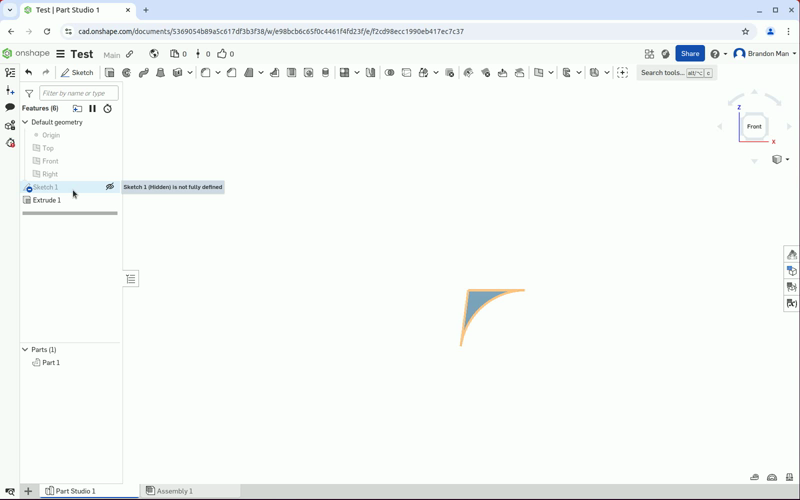
click(73, 189)
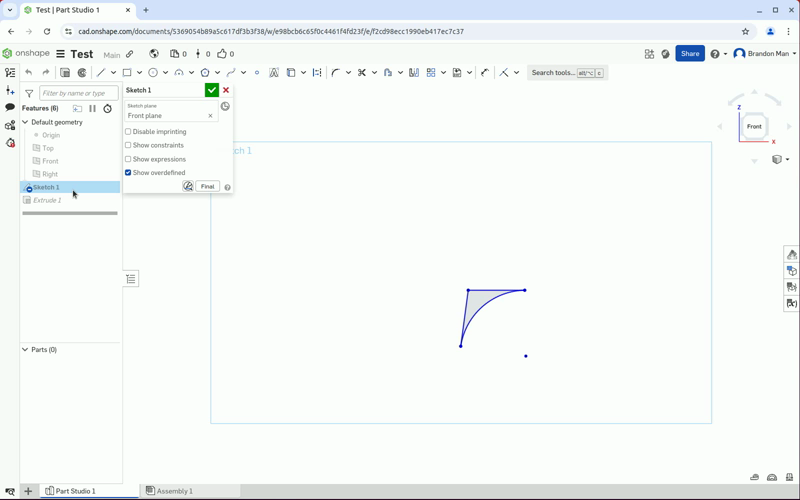
mouse_move(229, 92)
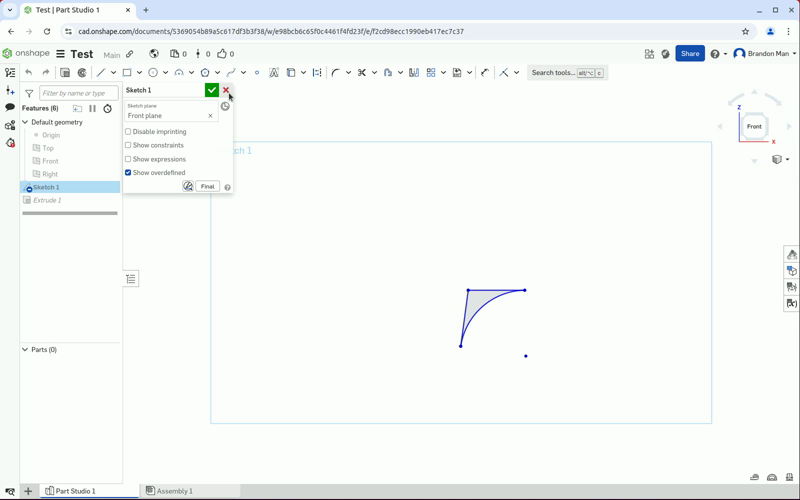
click(229, 92)
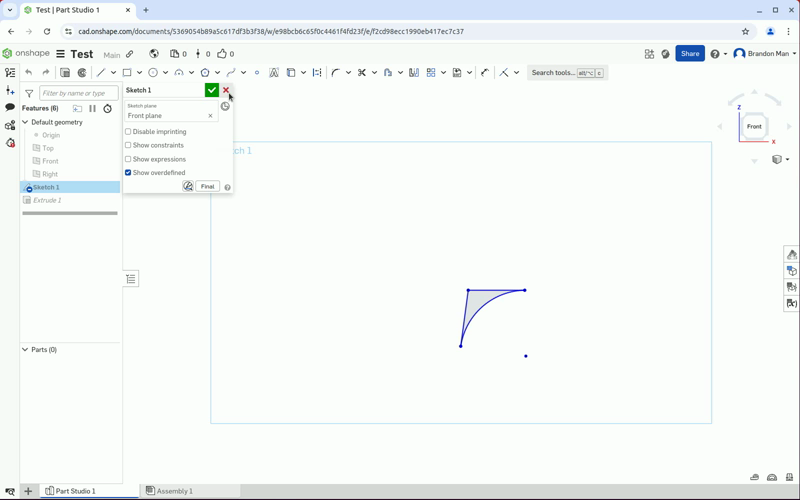
key(shift+s)
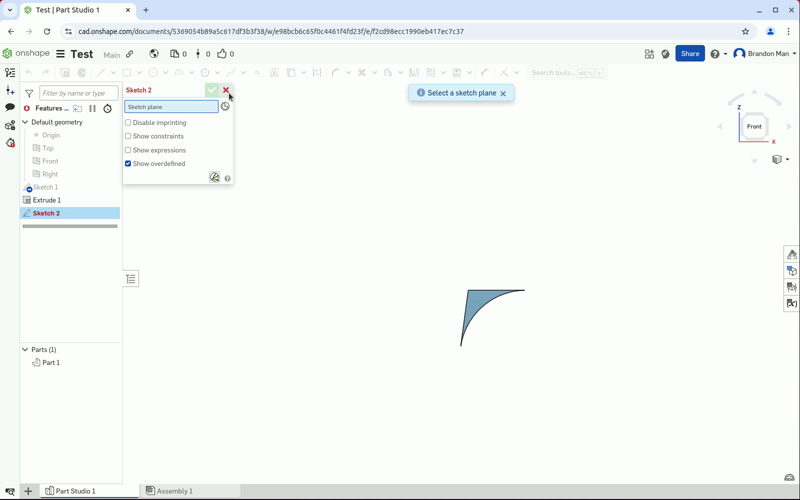
mouse_move(73, 163)
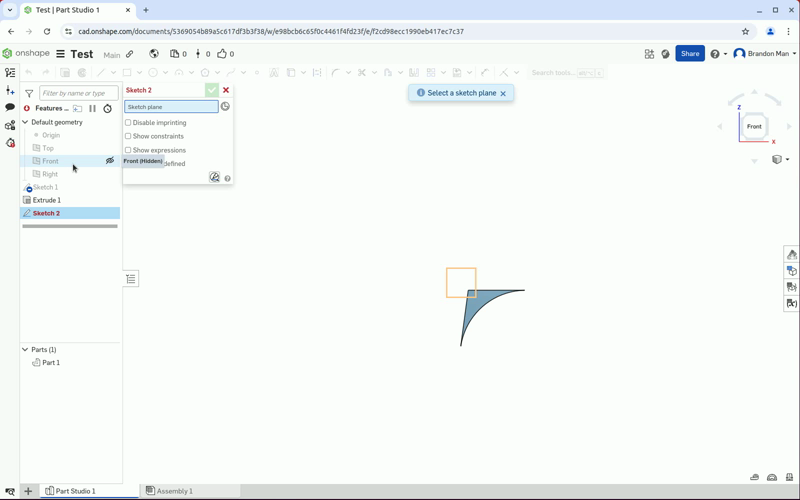
click(73, 163)
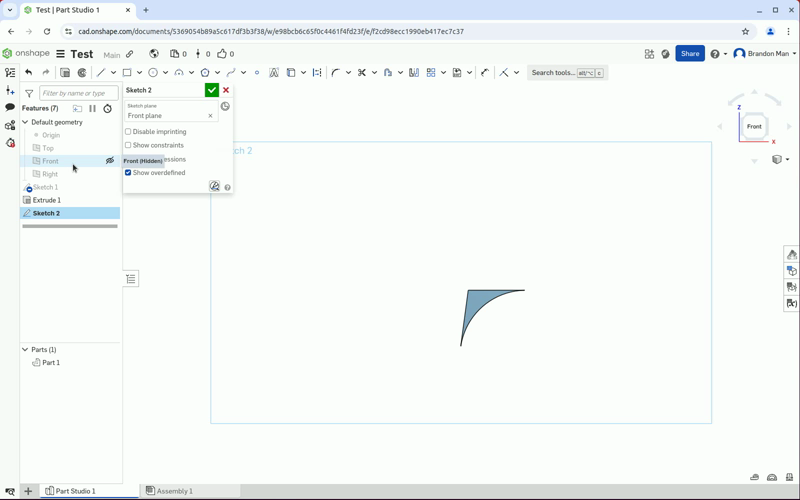
mouse_move(73, 352)
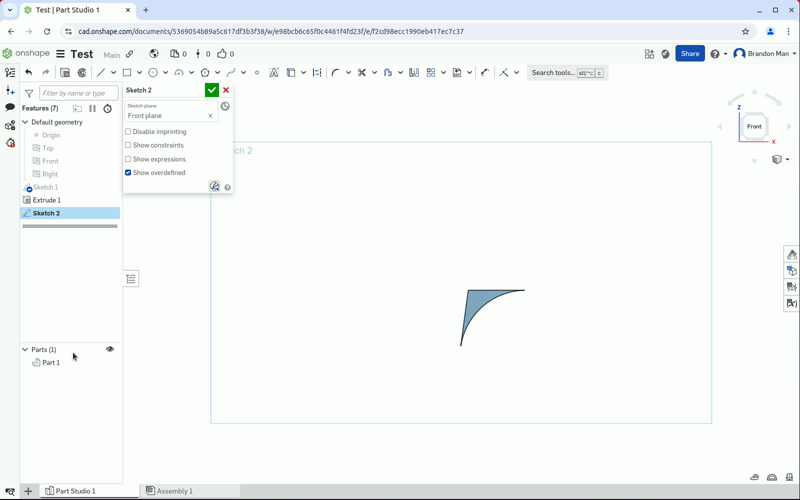
key(y)
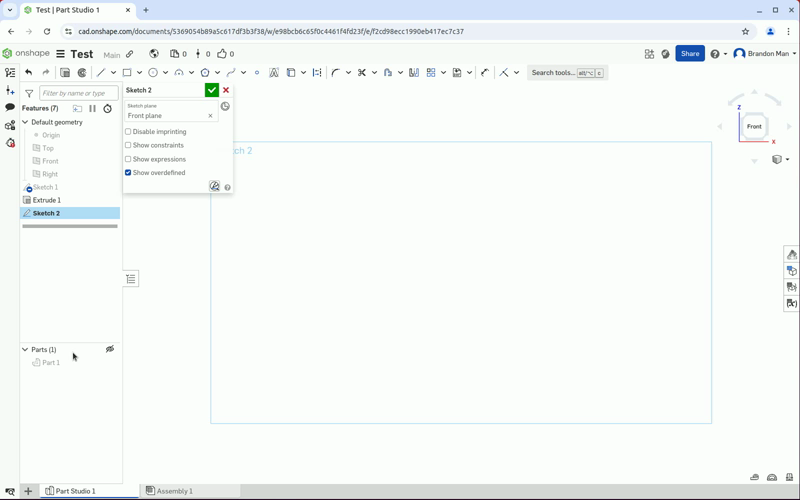
key(a)
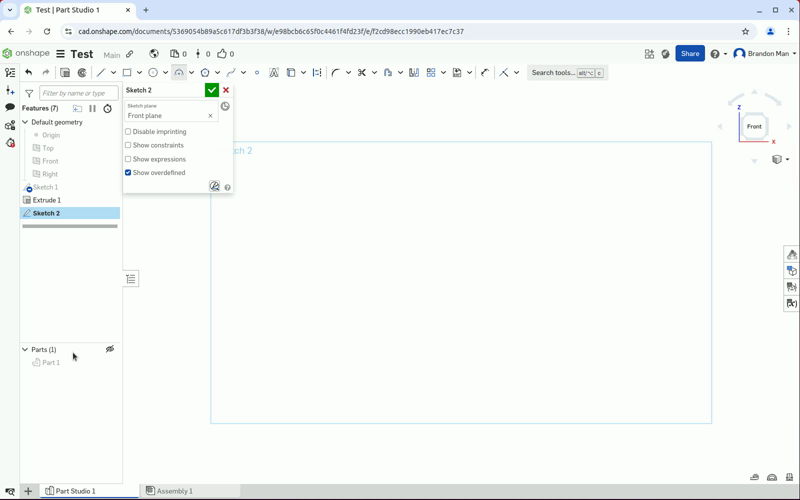
key_down(shift)
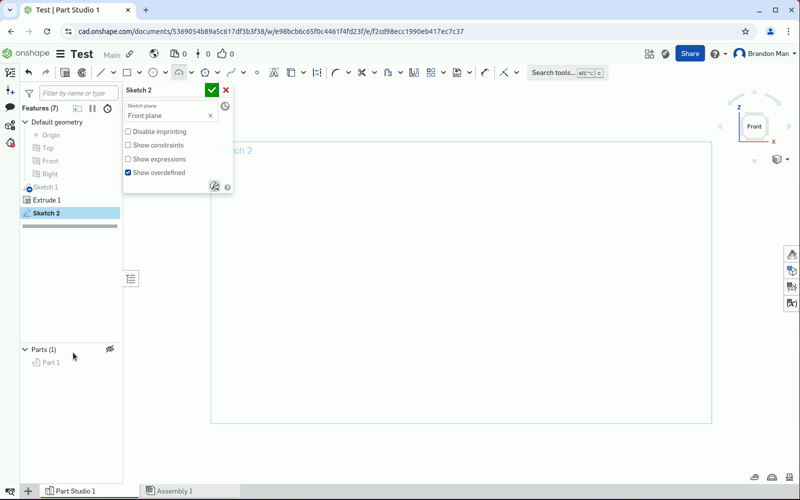
mouse_move(441, 359)
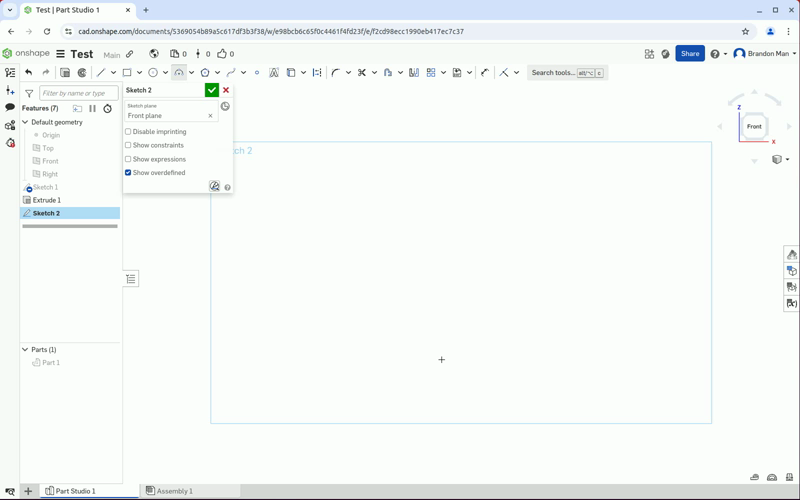
click(441, 359)
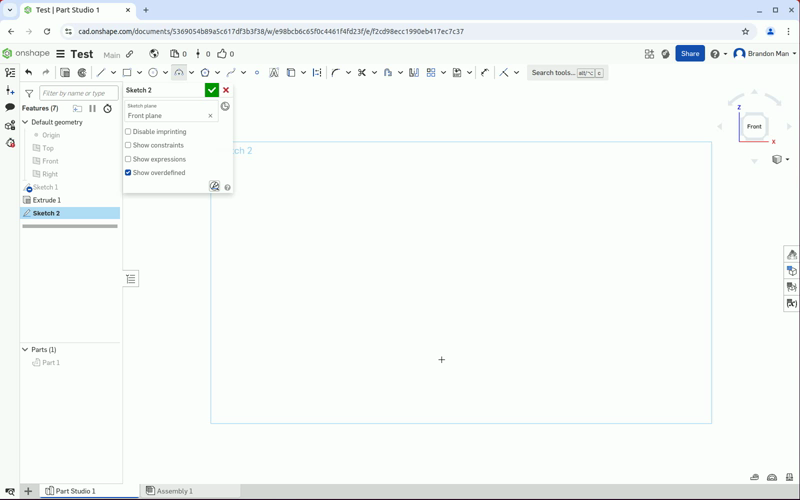
key_up(shift)
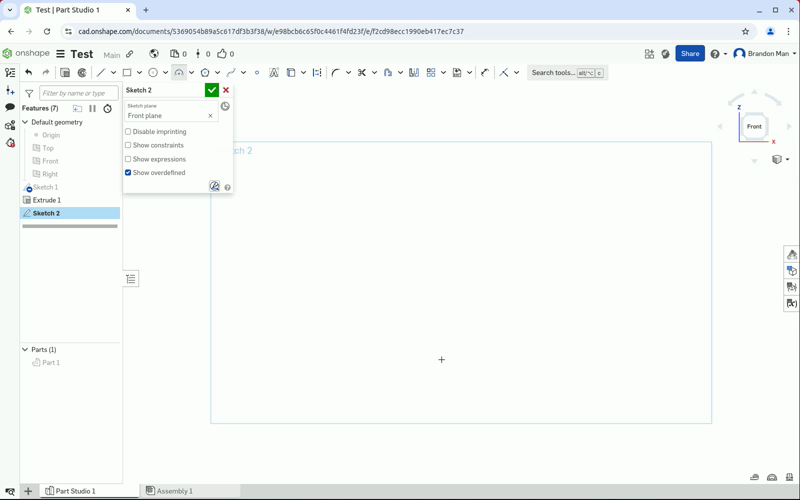
key_down(shift)
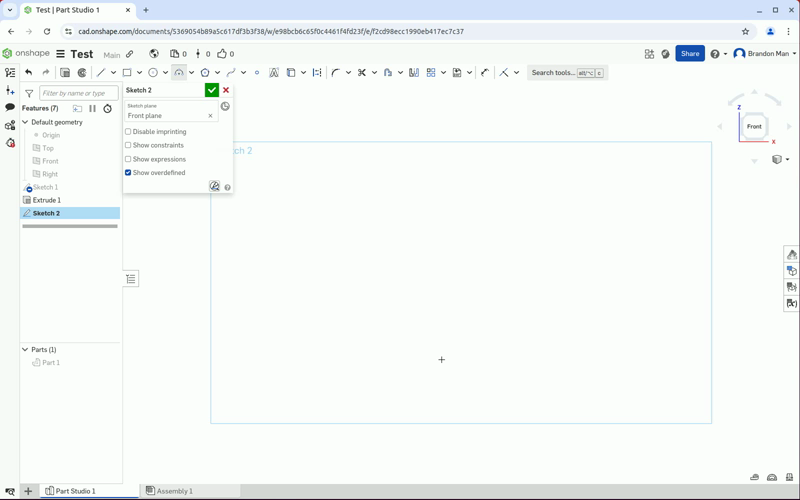
mouse_move(458, 361)
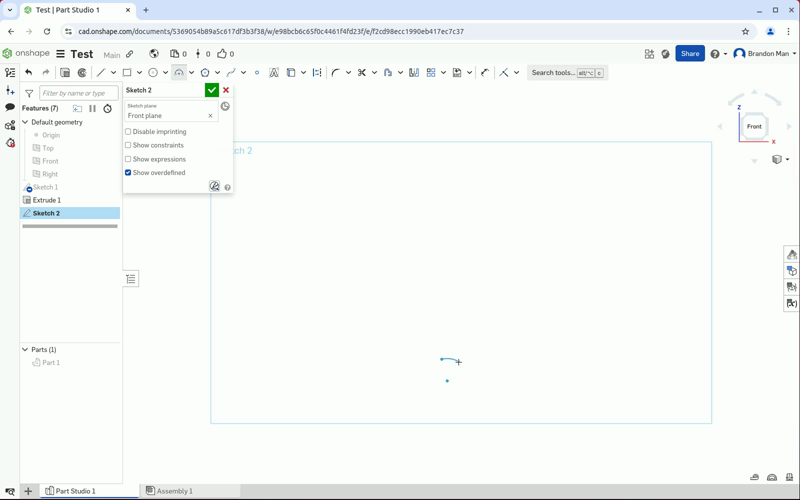
click(458, 361)
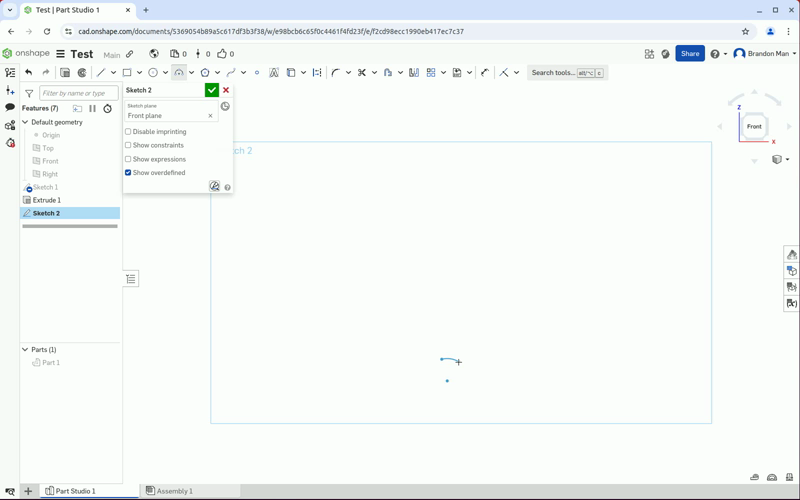
mouse_move(448, 368)
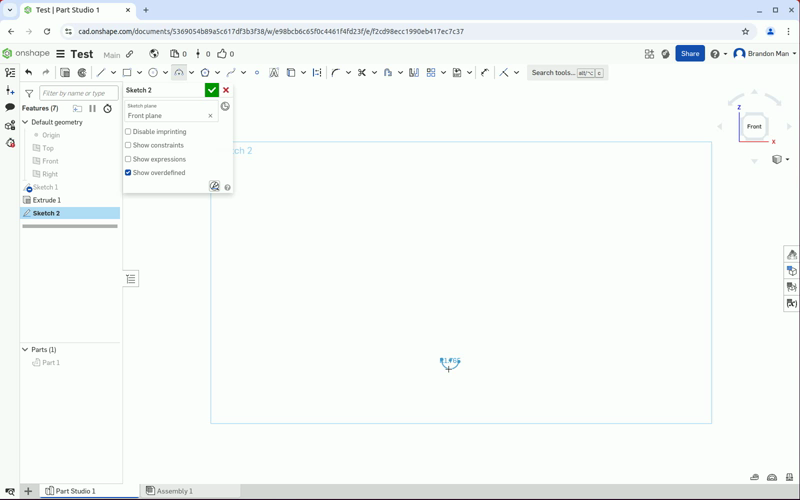
click(448, 368)
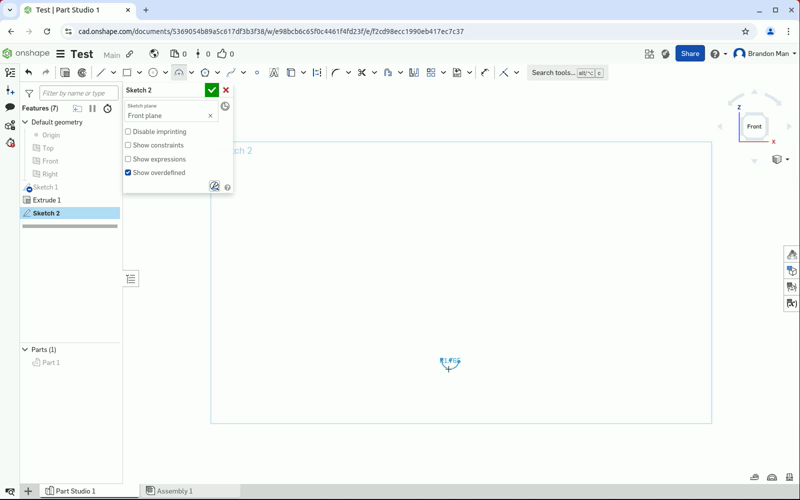
key_up(shift)
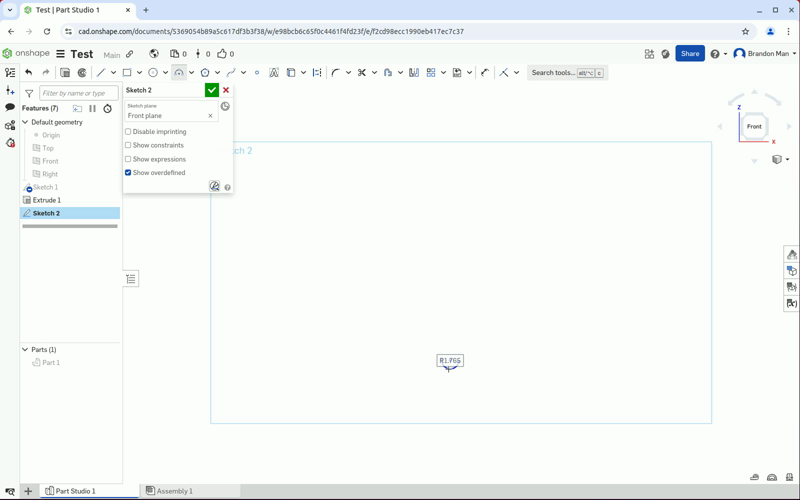
key(esc)
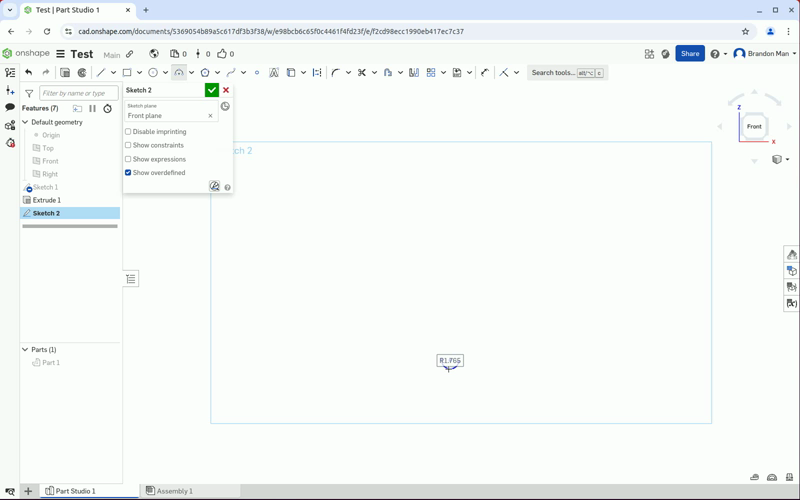
key(l)
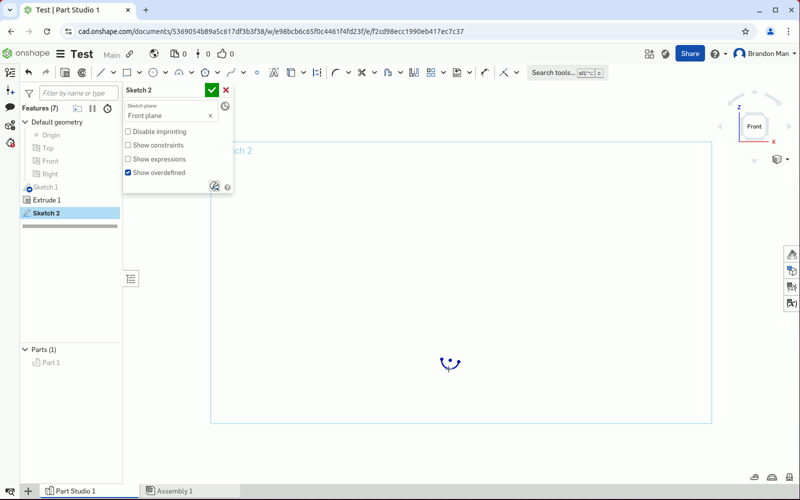
mouse_move(458, 361)
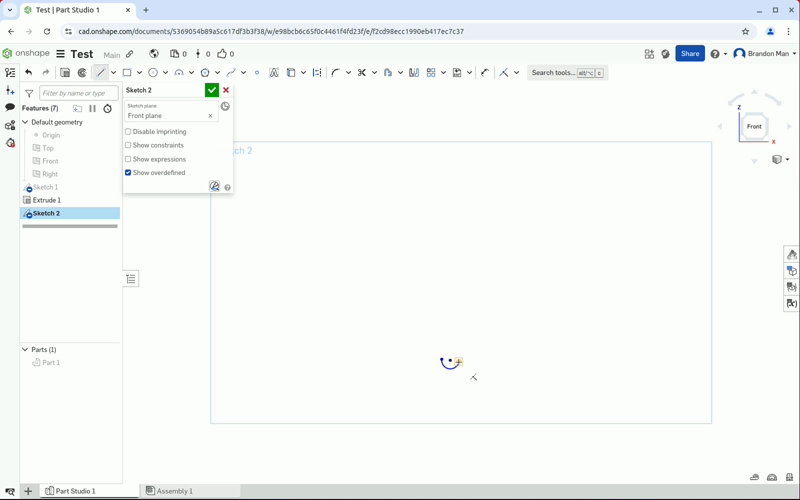
click(458, 361)
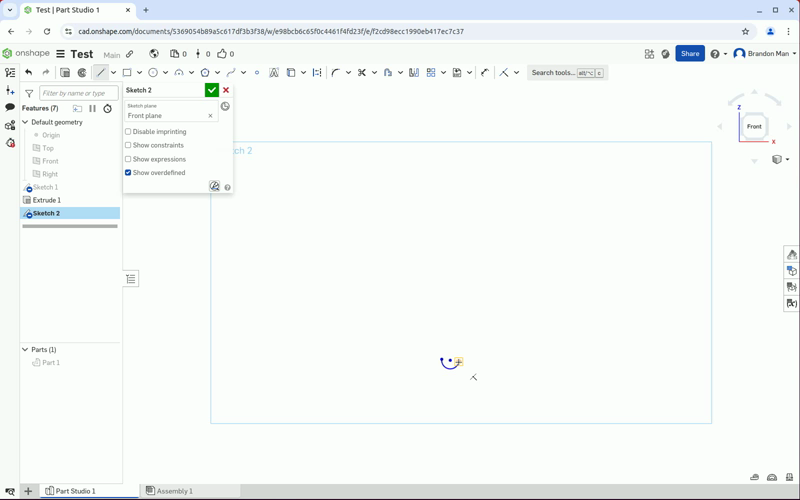
key_down(shift)
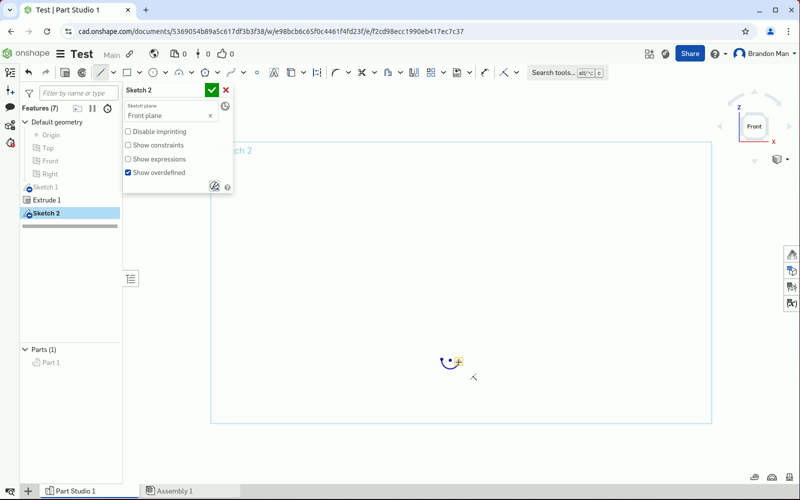
mouse_move(488, 361)
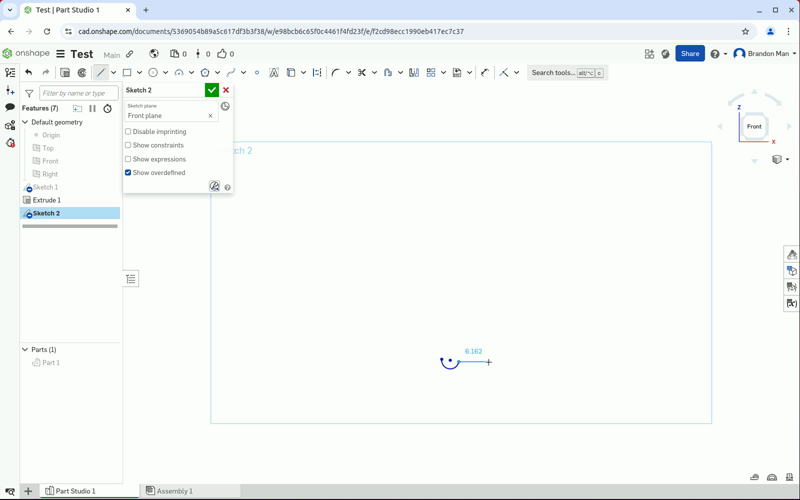
mouse_move(461, 346)
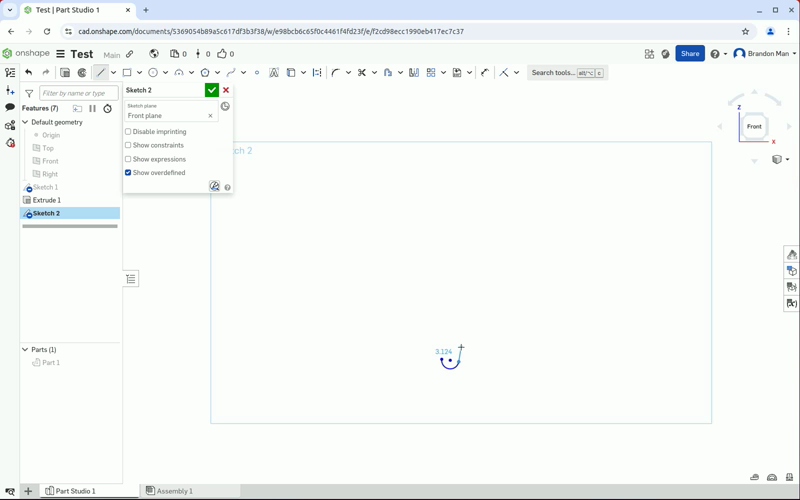
click(461, 346)
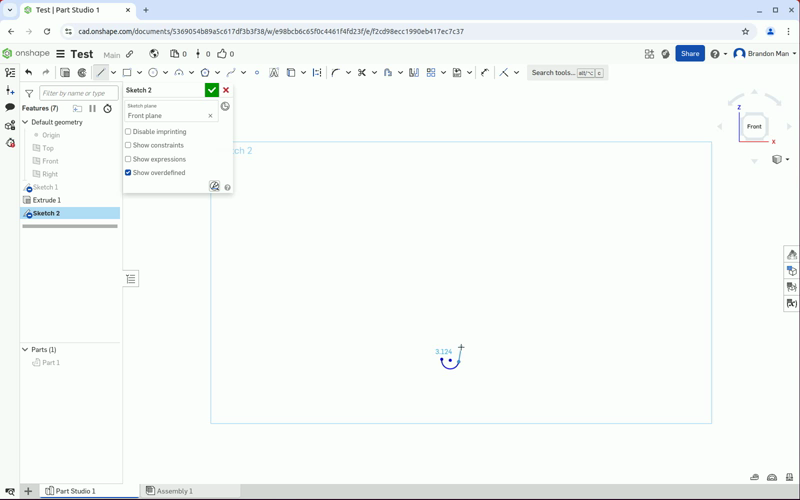
key_up(shift)
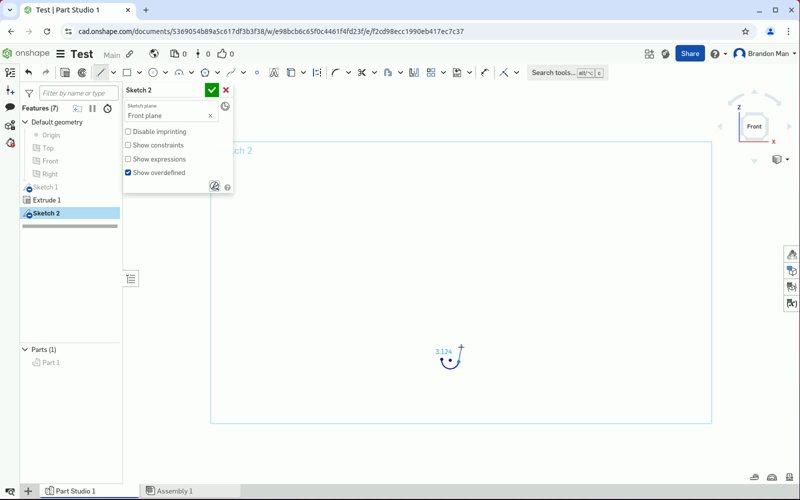
key_down(shift)
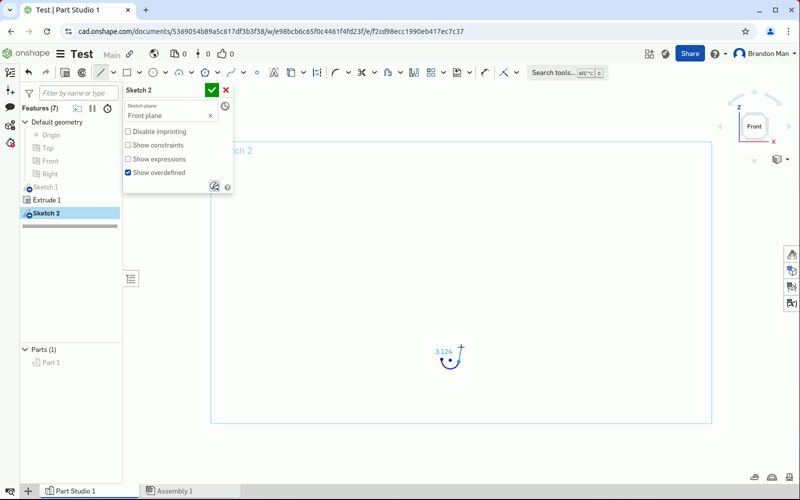
mouse_move(491, 346)
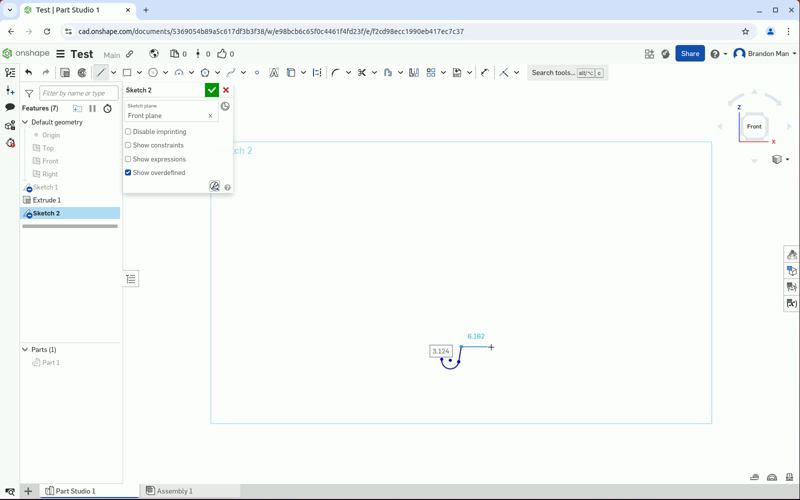
mouse_move(468, 291)
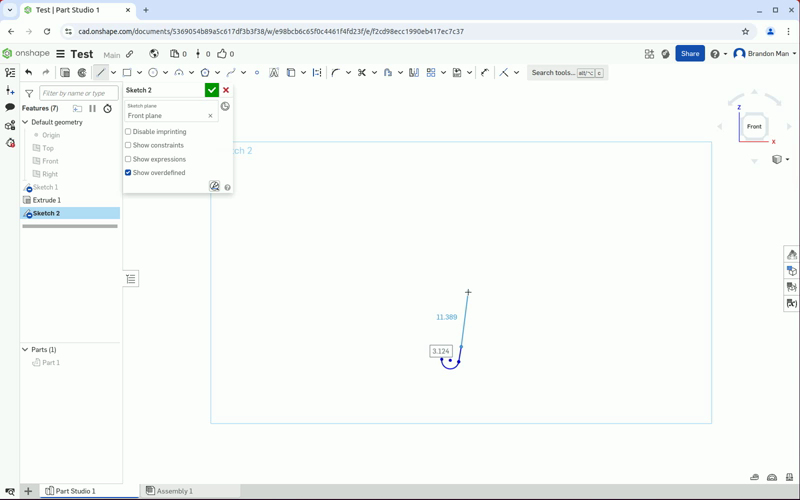
click(468, 291)
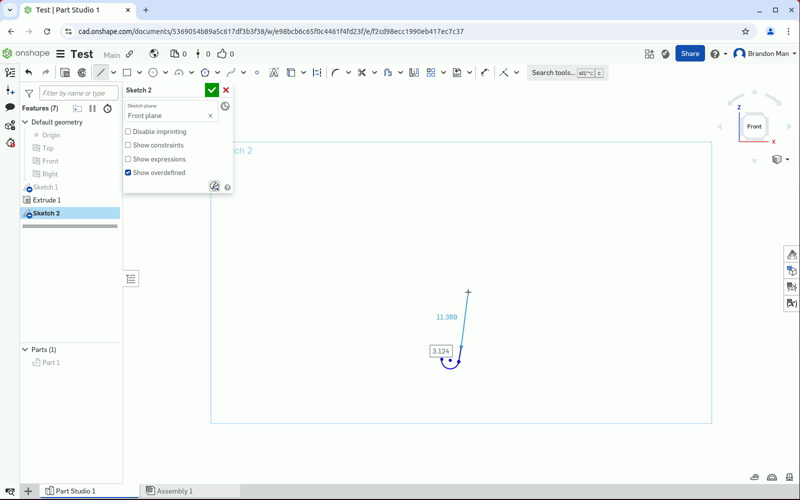
key_up(shift)
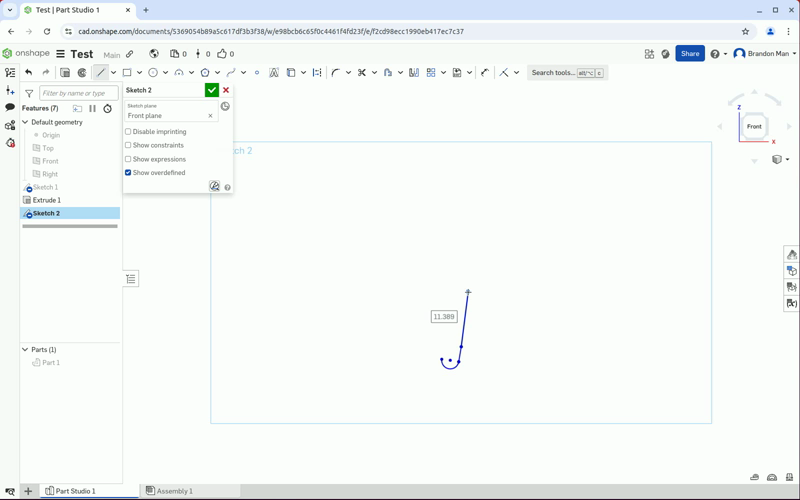
key_down(shift)
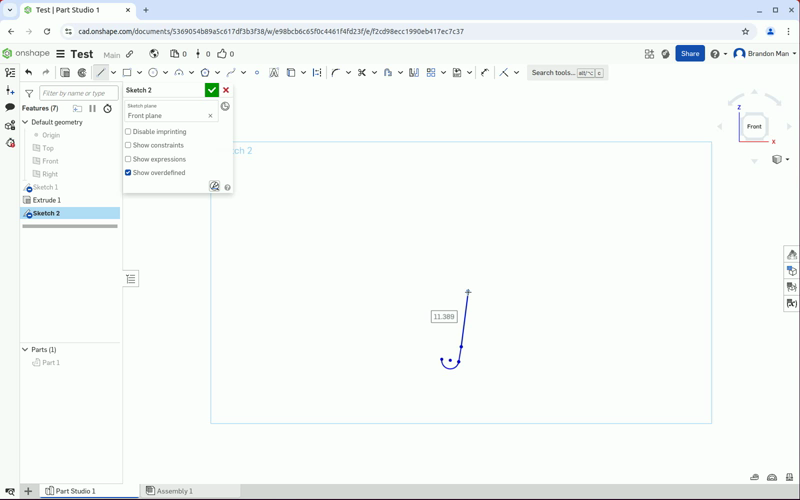
mouse_move(498, 291)
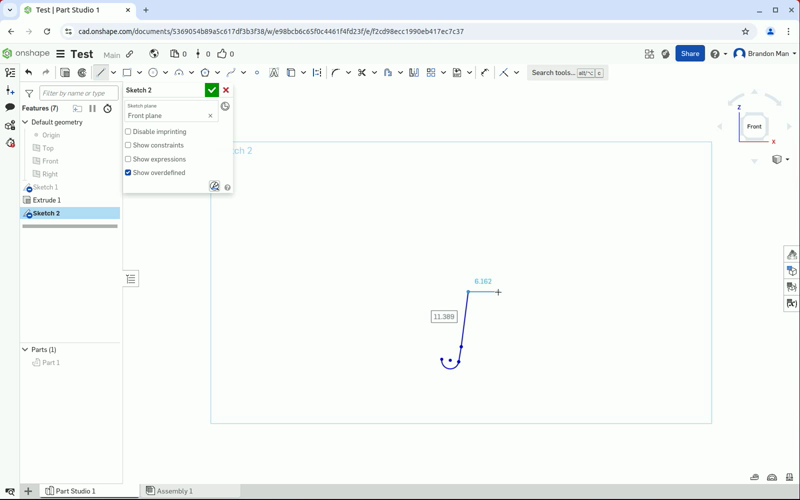
mouse_move(523, 291)
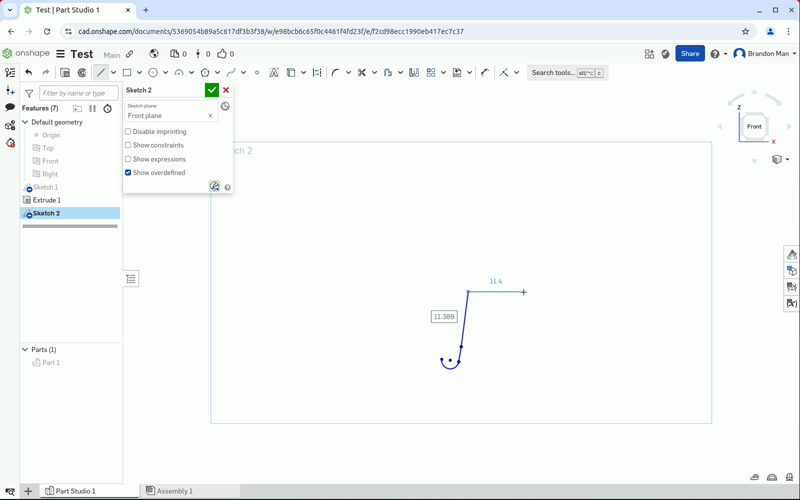
click(523, 291)
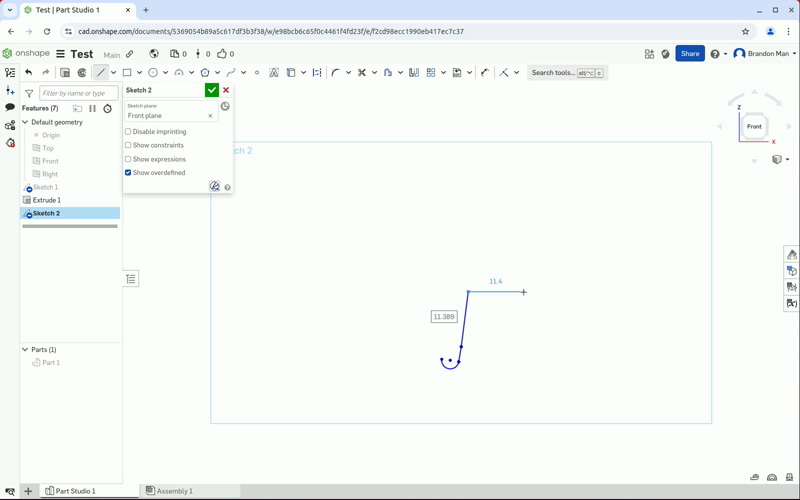
key_up(shift)
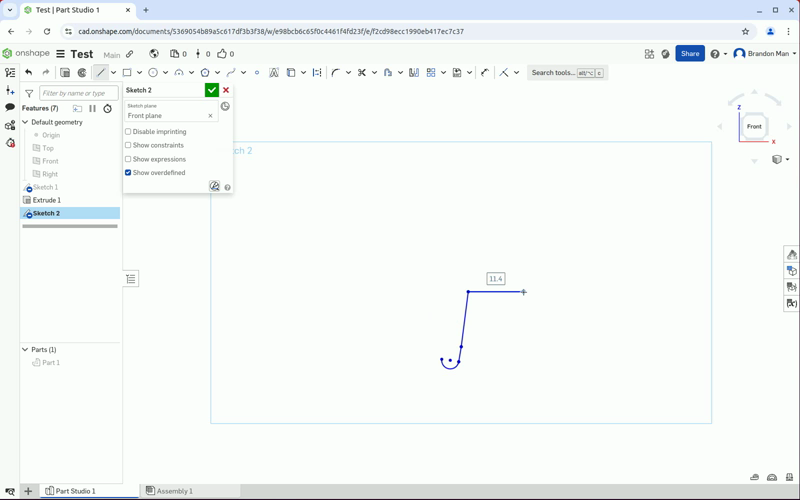
key_down(shift)
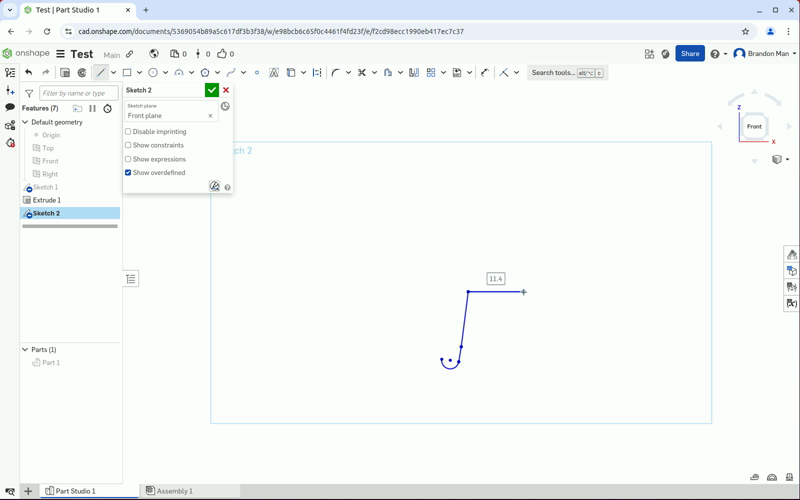
mouse_move(553, 291)
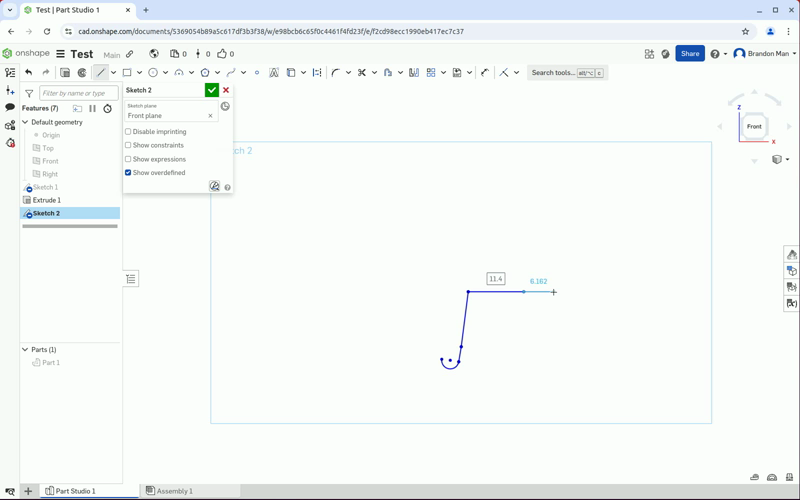
mouse_move(564, 291)
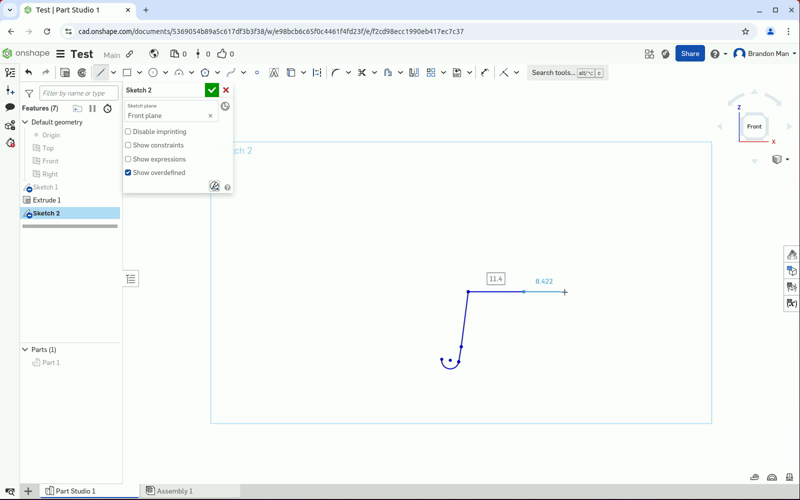
click(564, 291)
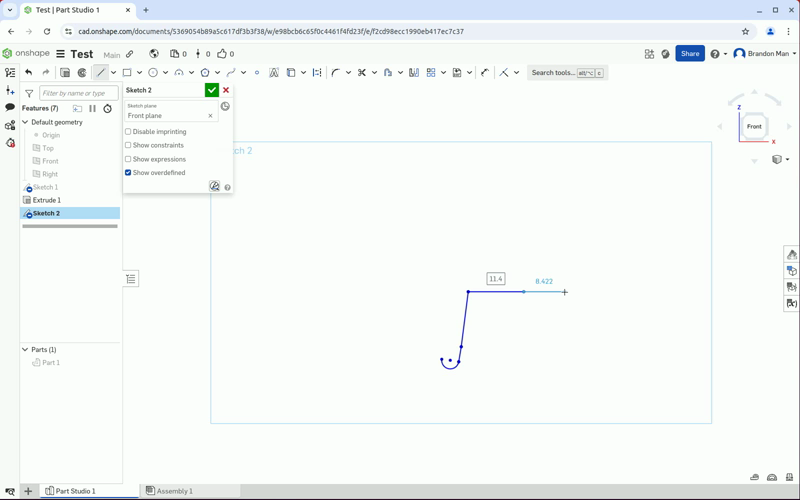
key_up(shift)
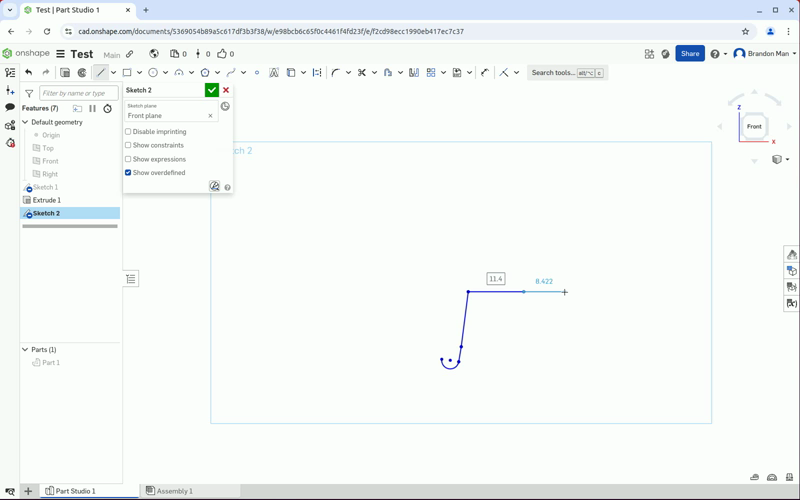
key(esc)
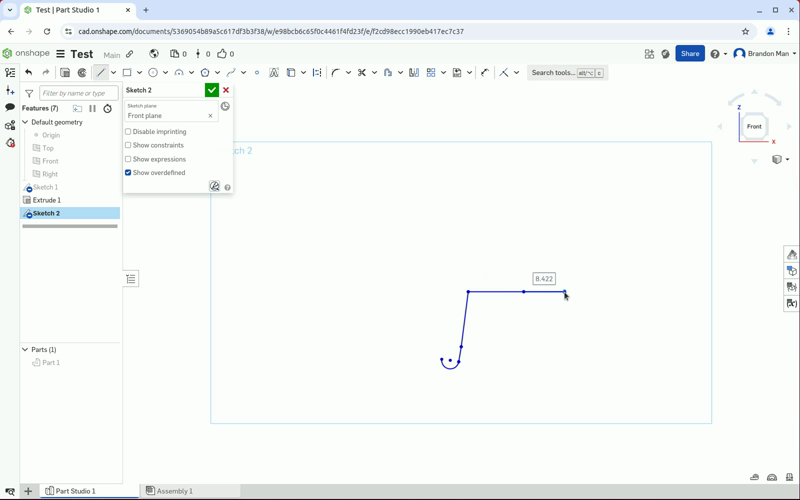
key(a)
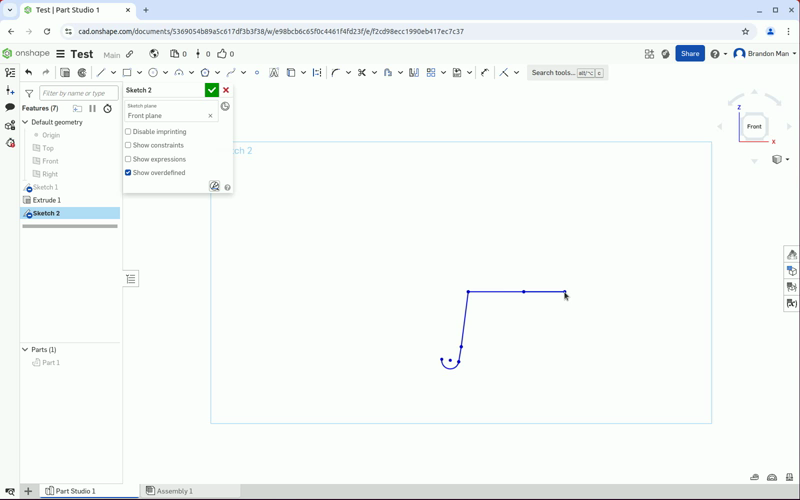
mouse_move(564, 291)
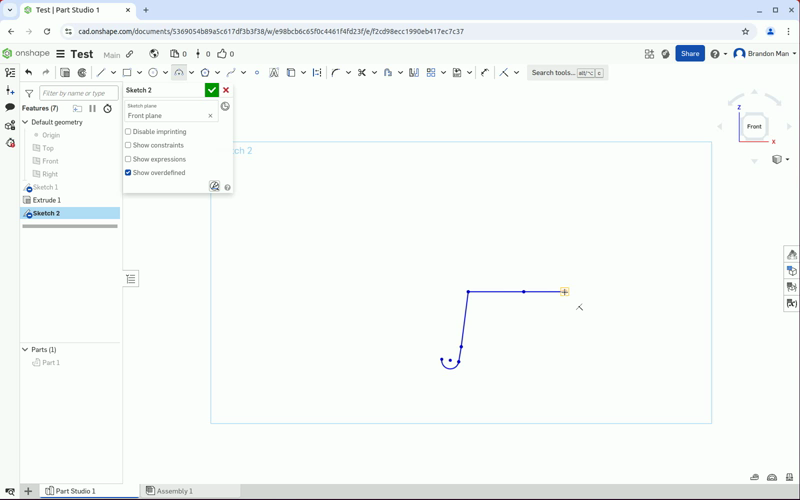
click(564, 291)
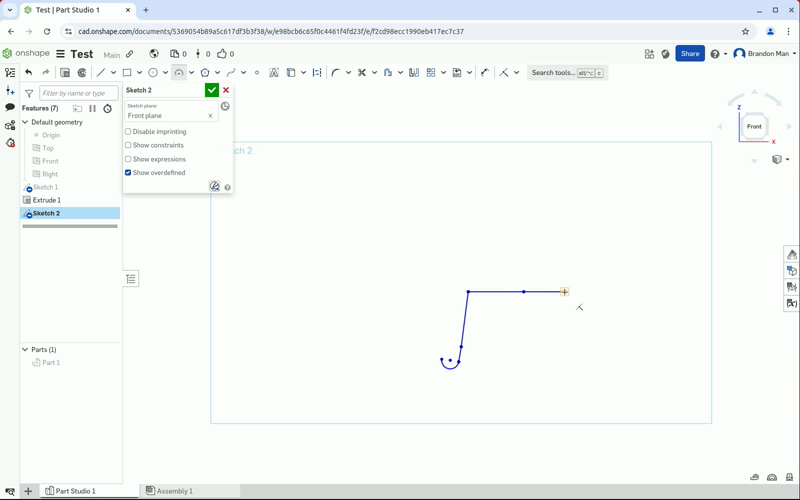
key_down(shift)
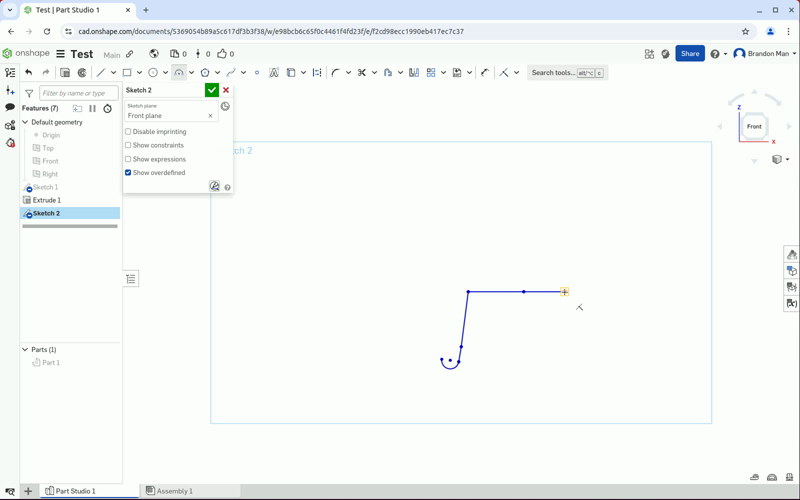
mouse_move(564, 275)
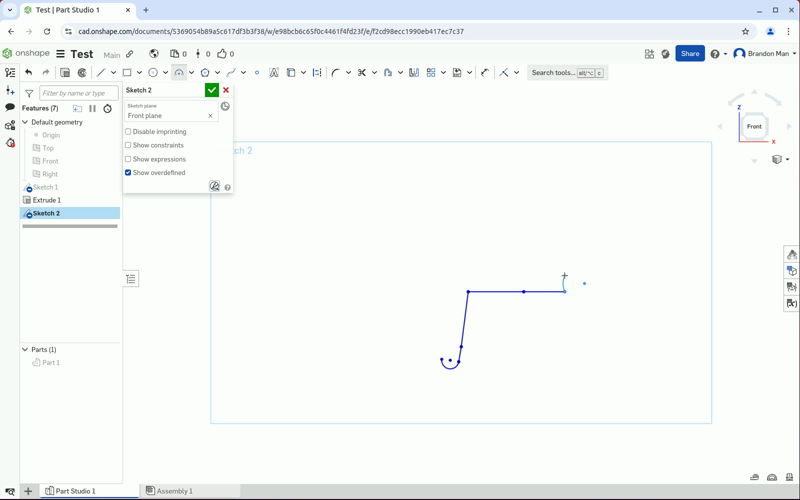
click(564, 275)
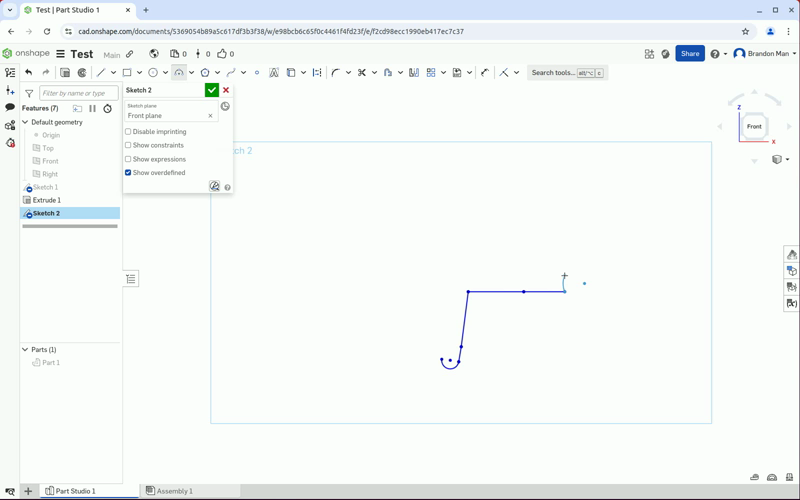
mouse_move(573, 283)
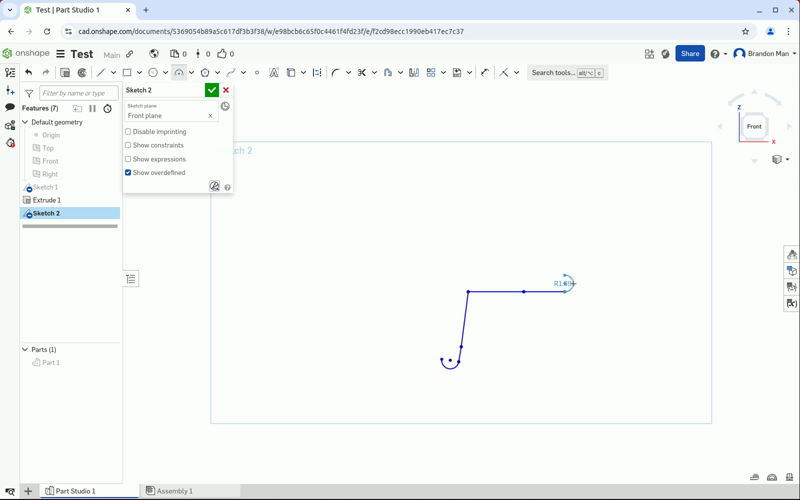
click(573, 283)
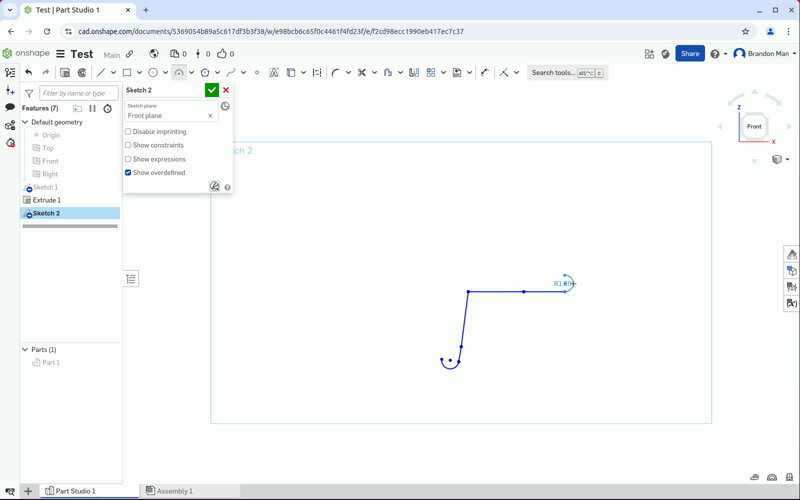
key_up(shift)
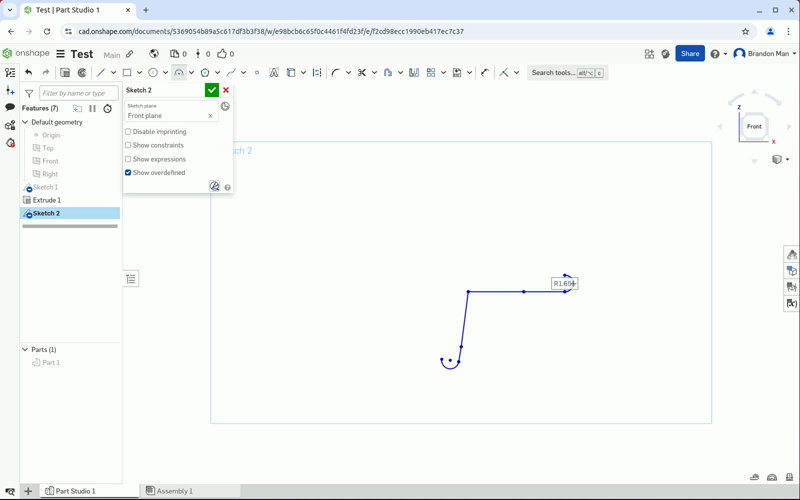
key(esc)
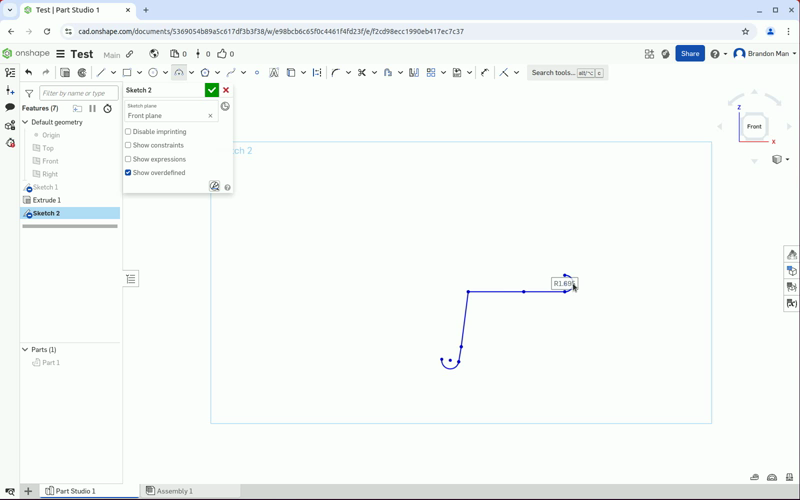
key(l)
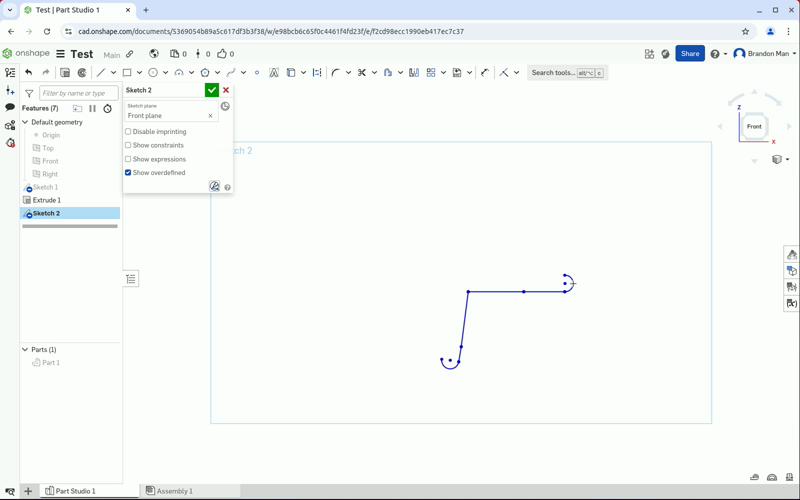
mouse_move(564, 275)
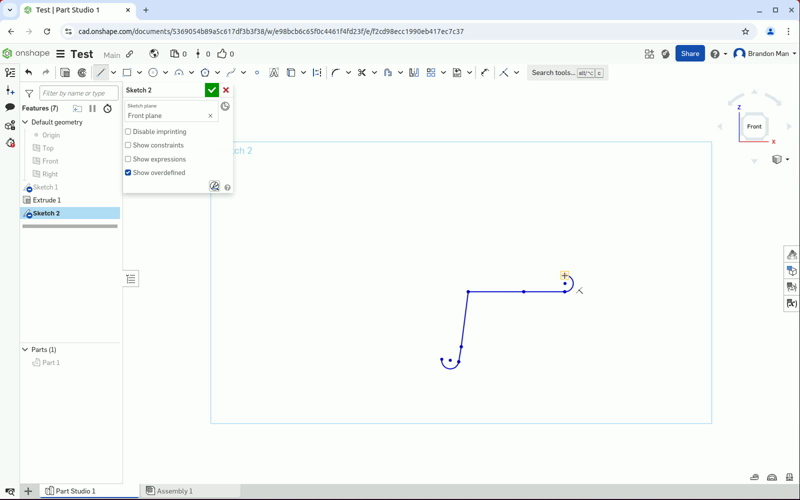
click(564, 275)
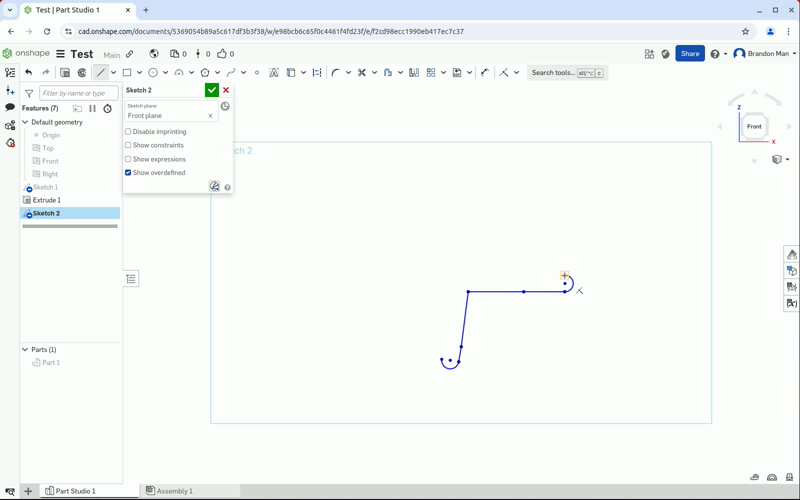
key_down(shift)
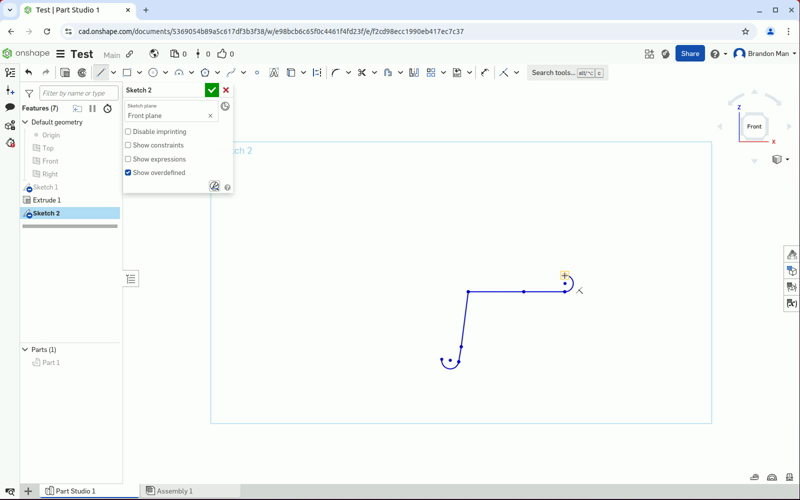
mouse_move(461, 275)
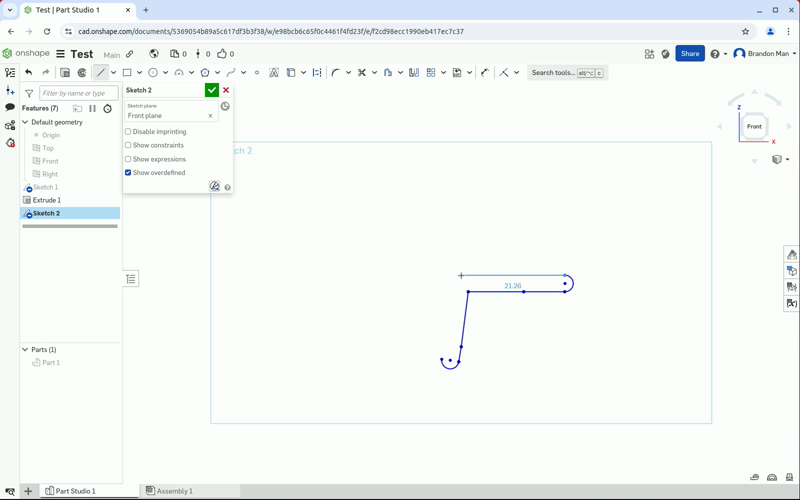
click(461, 275)
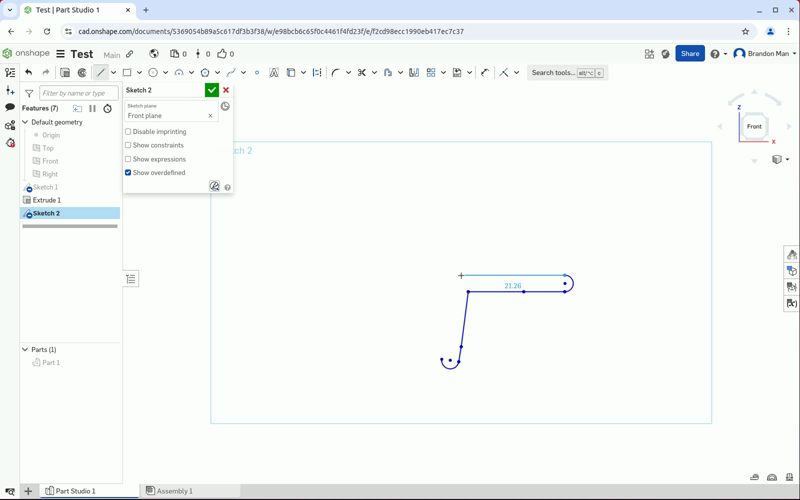
key_up(shift)
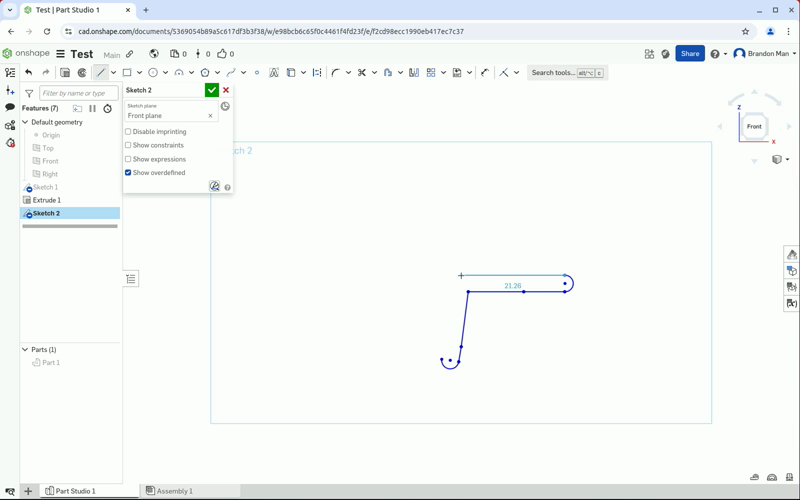
key(esc)
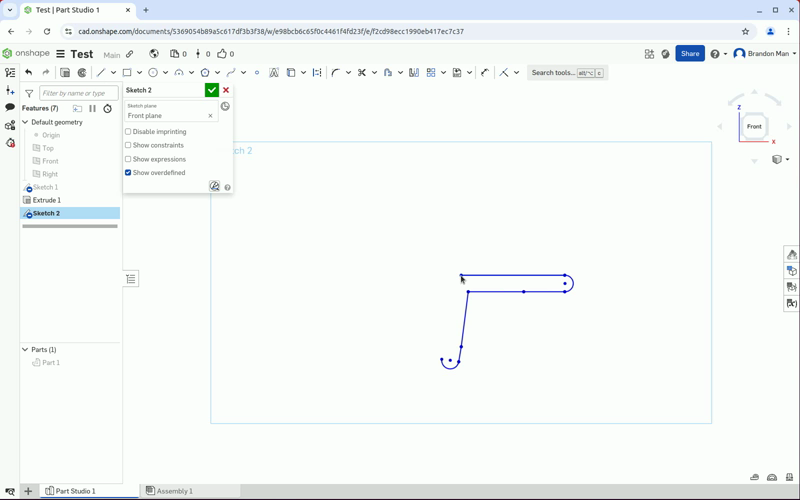
key(a)
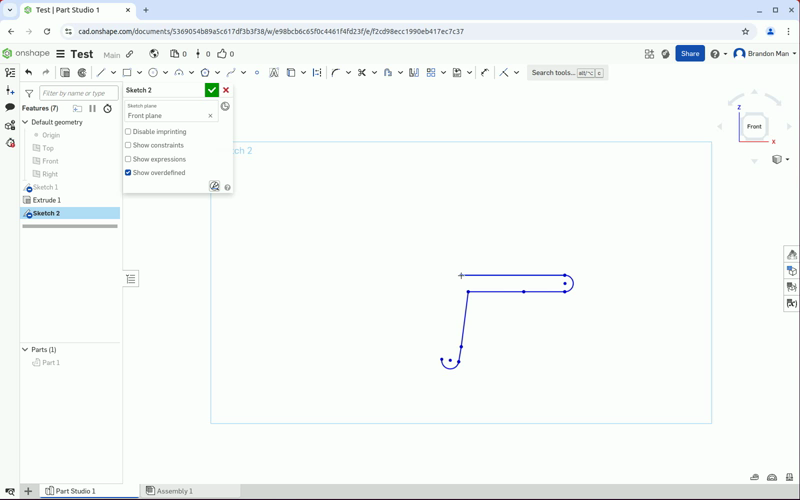
mouse_move(461, 275)
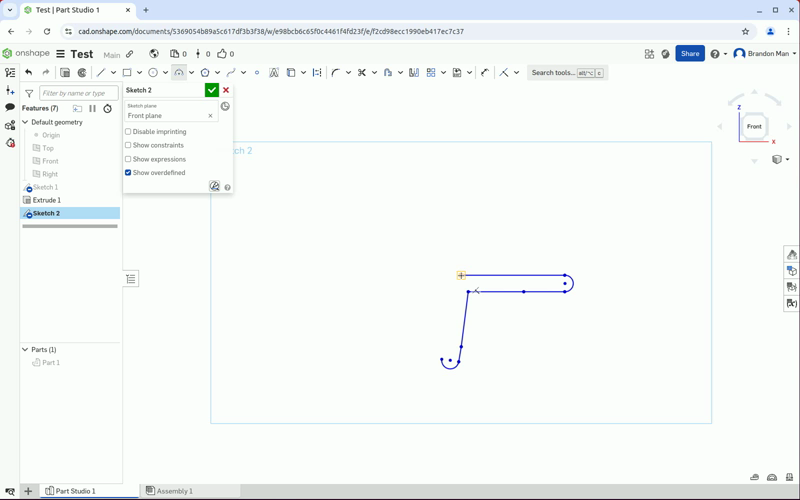
click(461, 275)
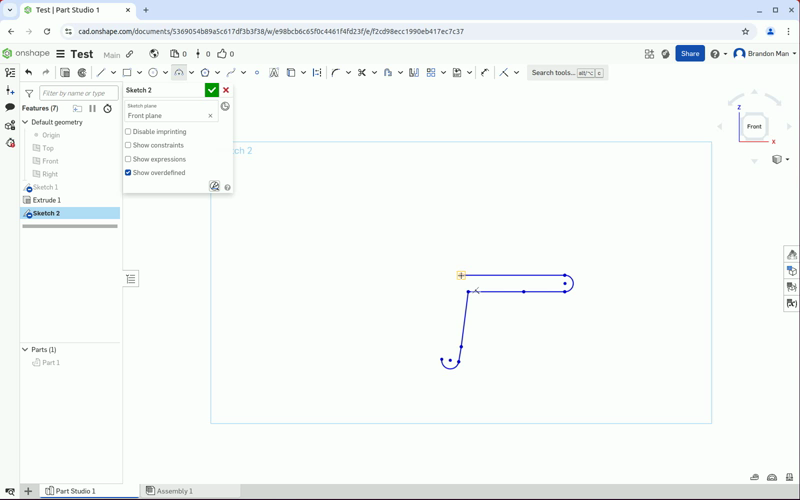
key_down(shift)
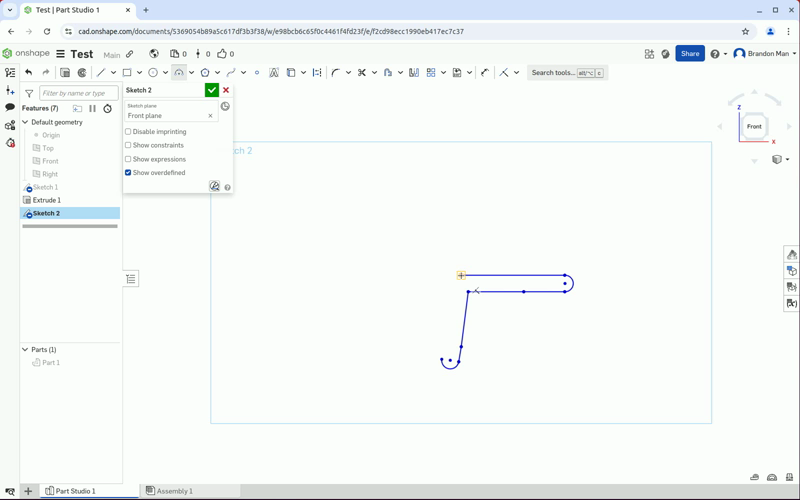
mouse_move(453, 283)
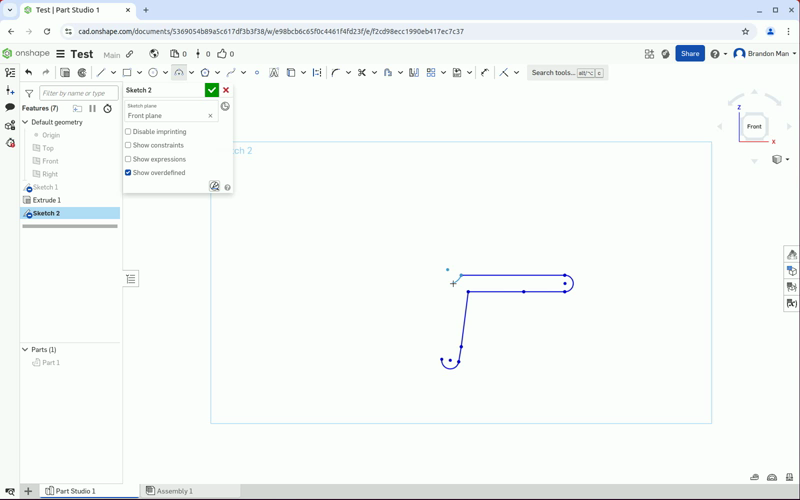
click(453, 283)
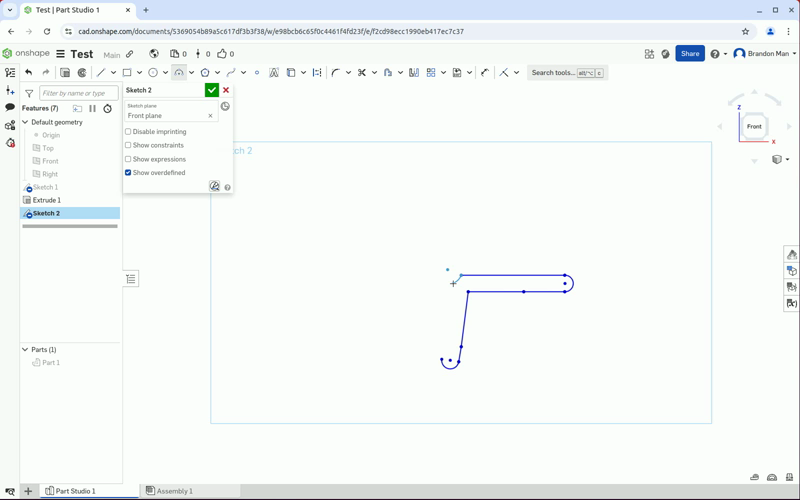
mouse_move(455, 277)
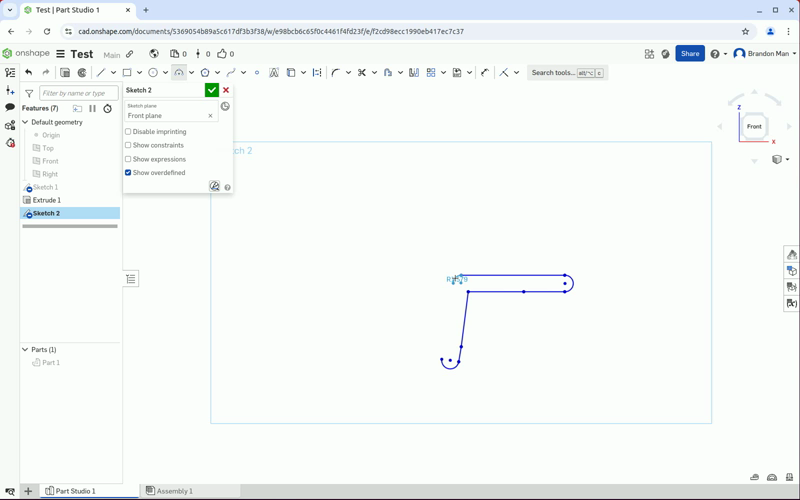
click(455, 277)
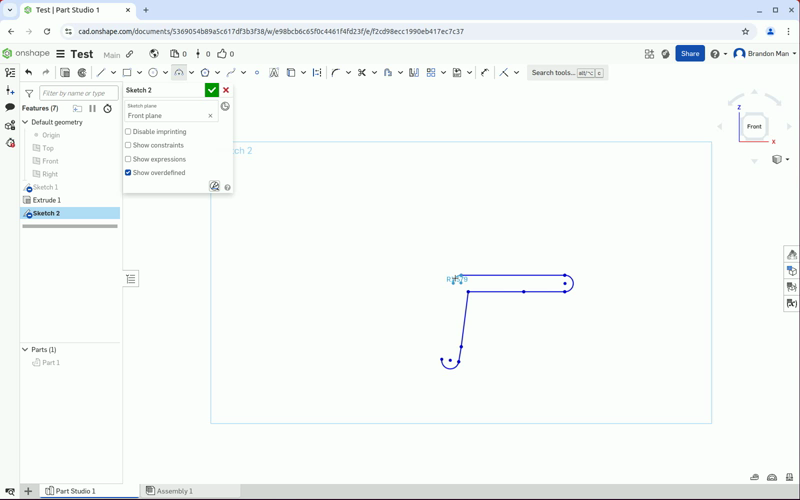
key_up(shift)
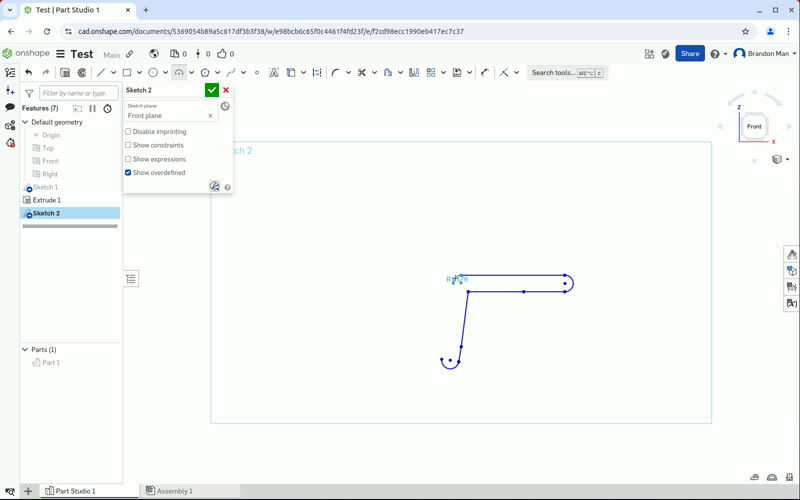
key(esc)
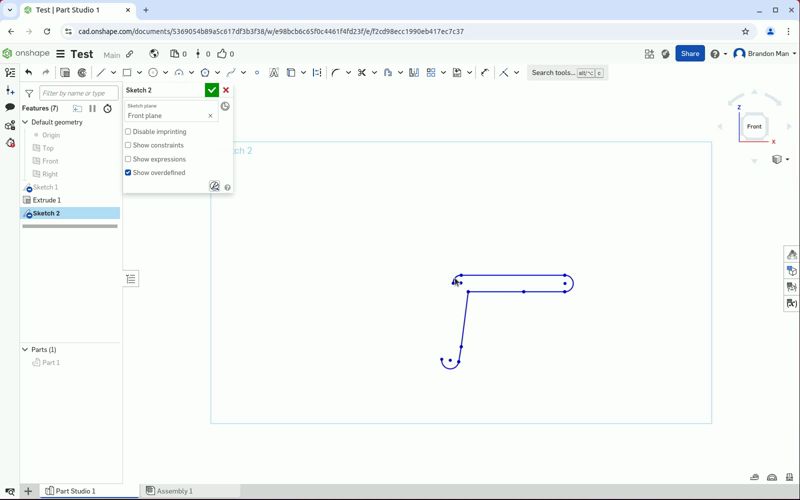
key(l)
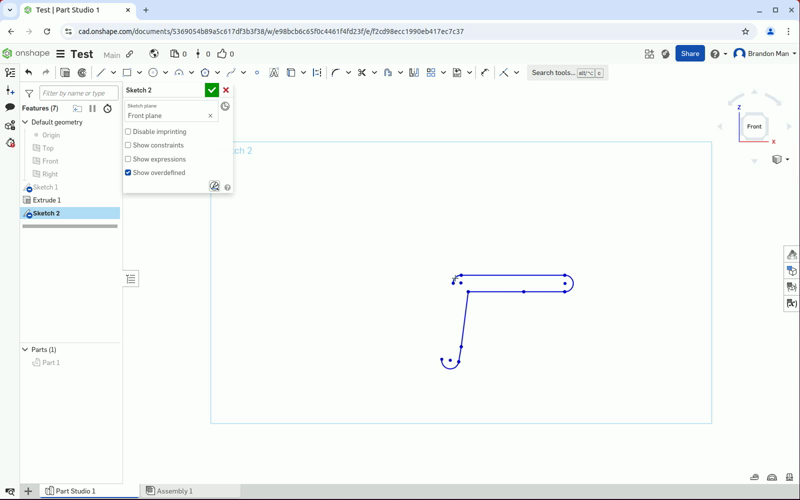
mouse_move(453, 283)
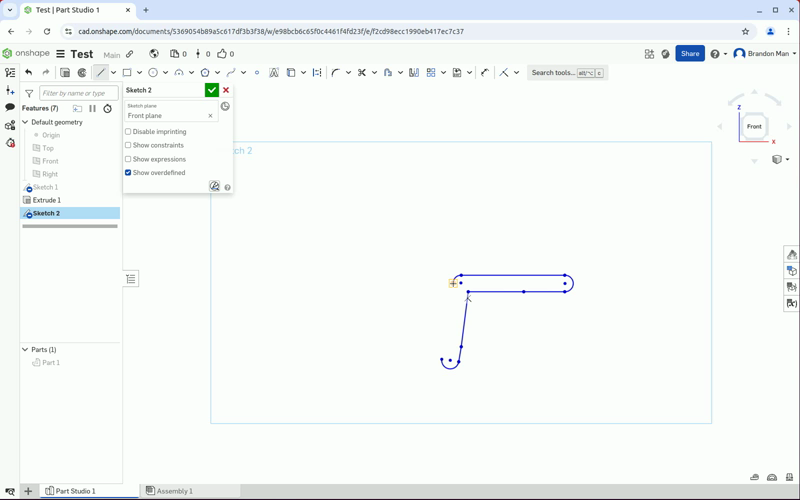
click(453, 283)
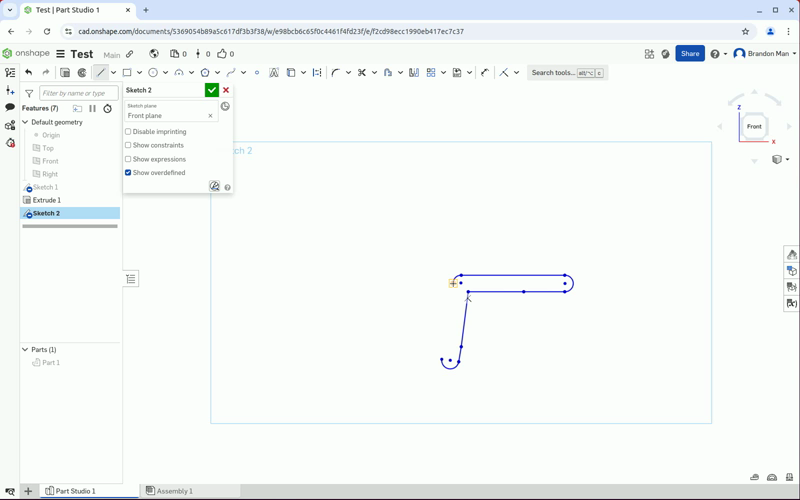
key_down(shift)
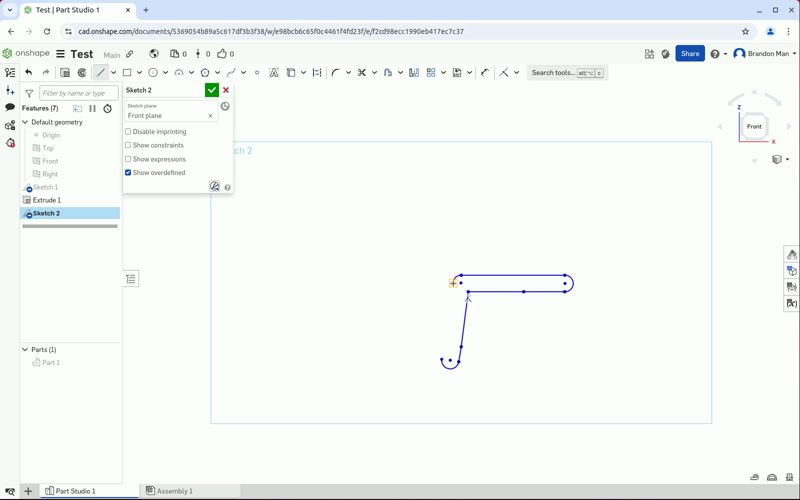
mouse_move(441, 359)
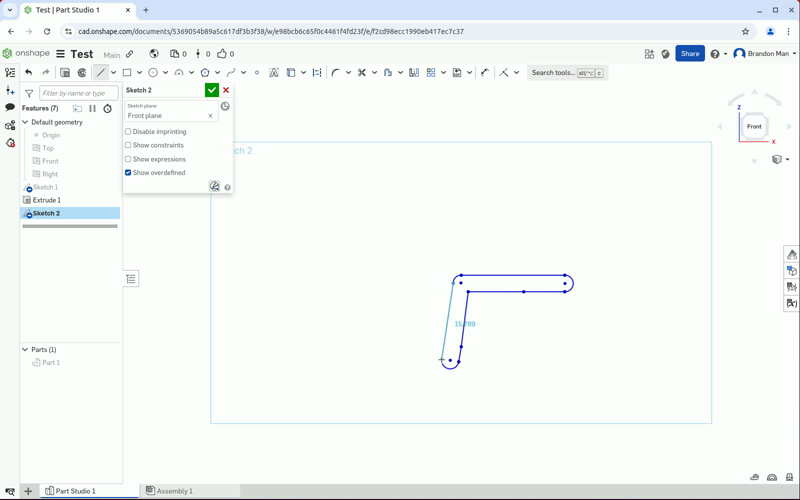
key_up(shift)
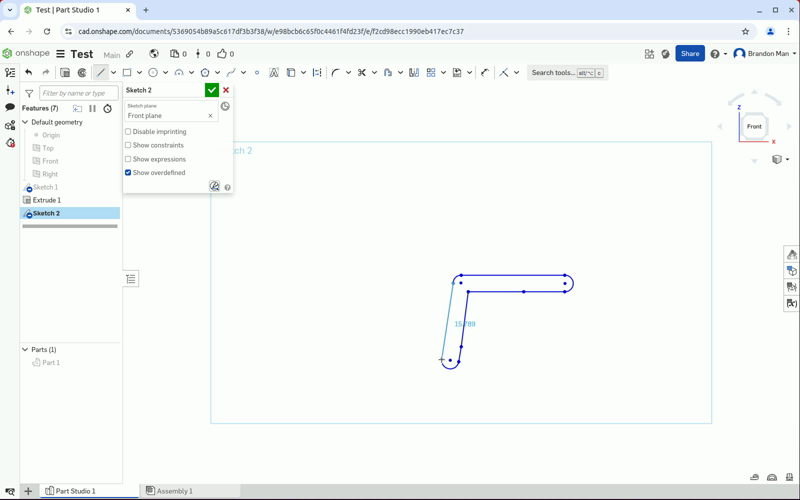
click(441, 359)
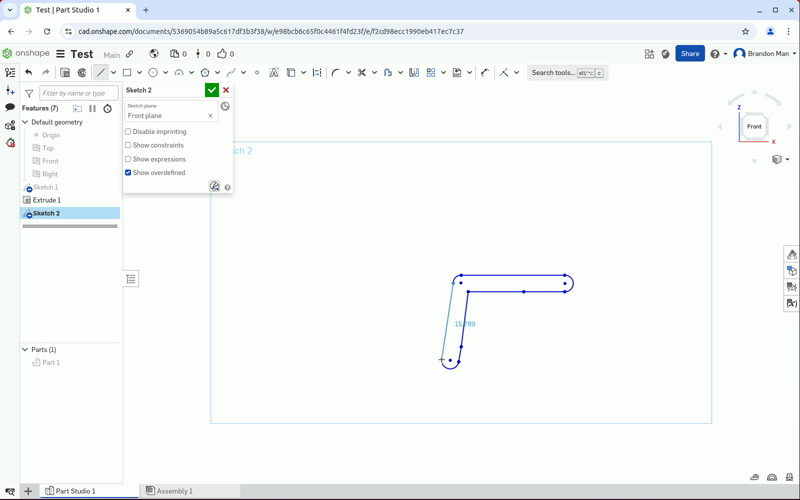
key(esc)
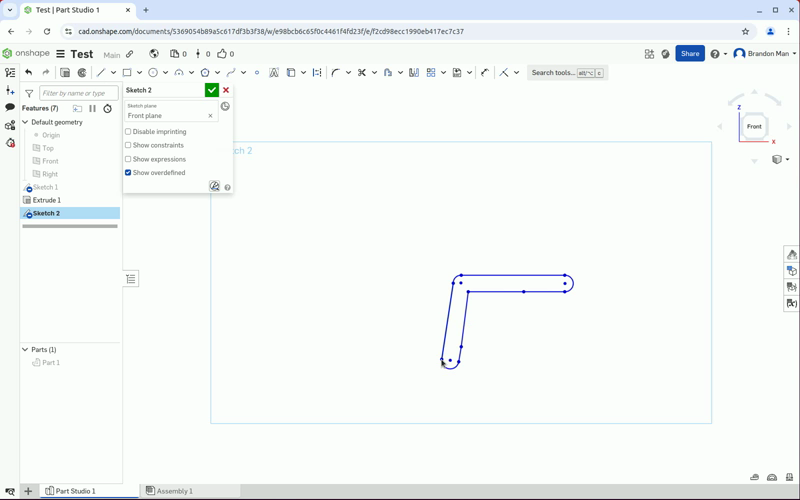
key(c)
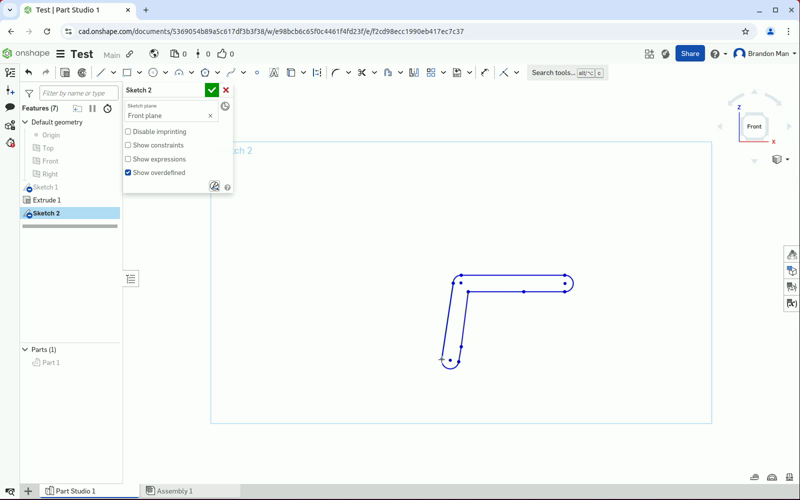
key_down(shift)
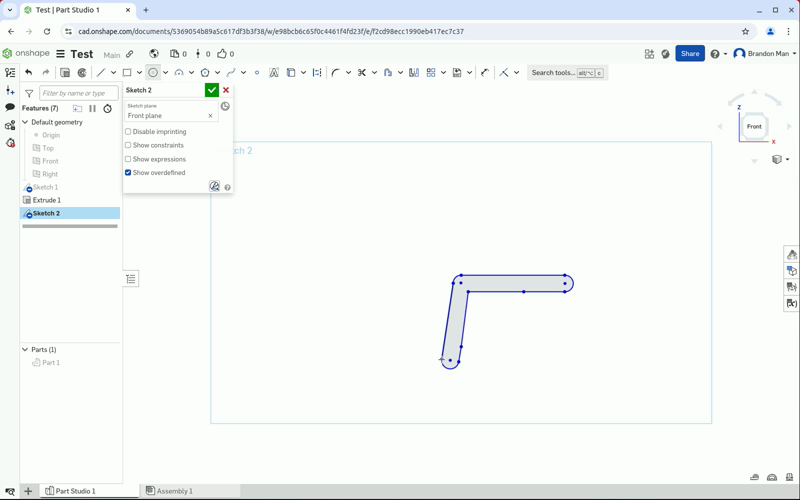
mouse_move(450, 360)
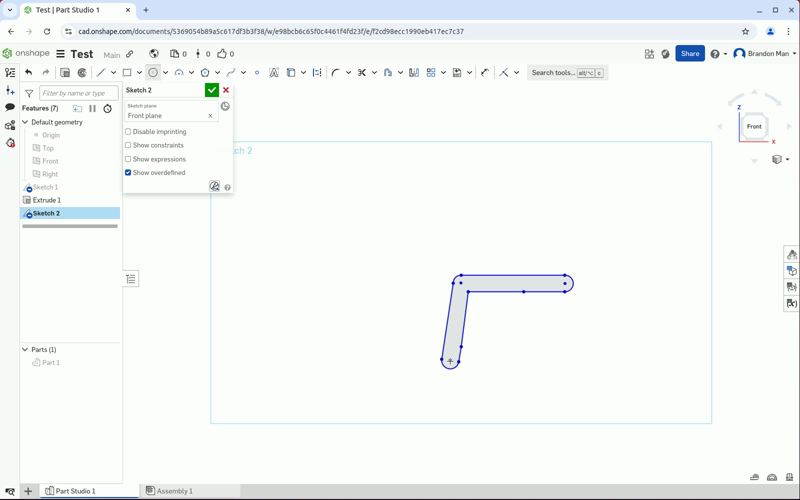
click(450, 360)
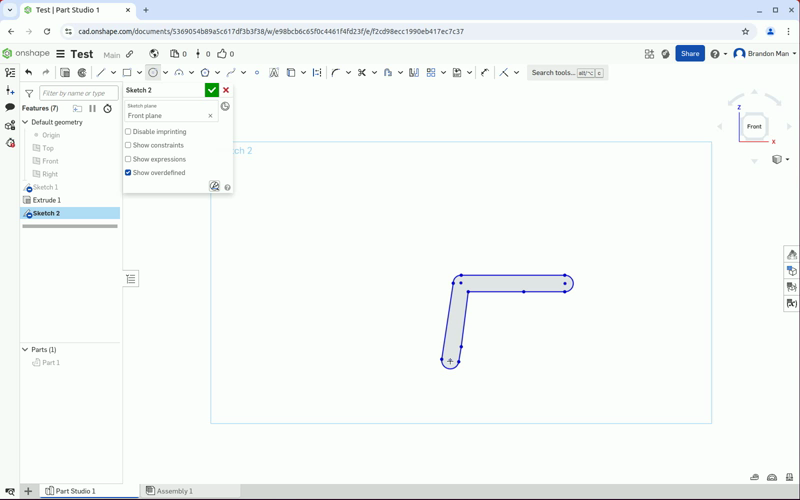
key_up(shift)
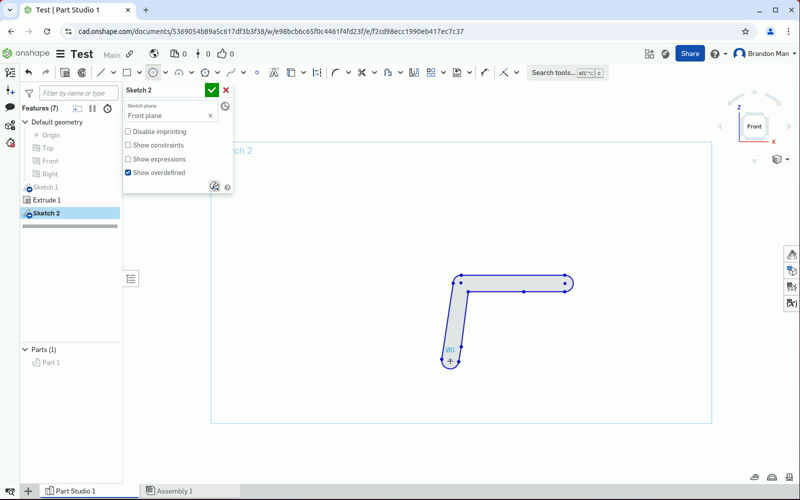
mouse_move(455, 360)
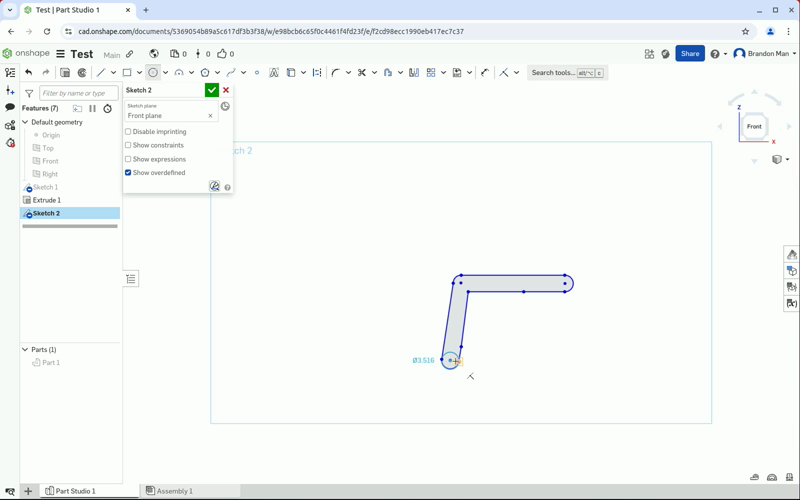
scroll(6)
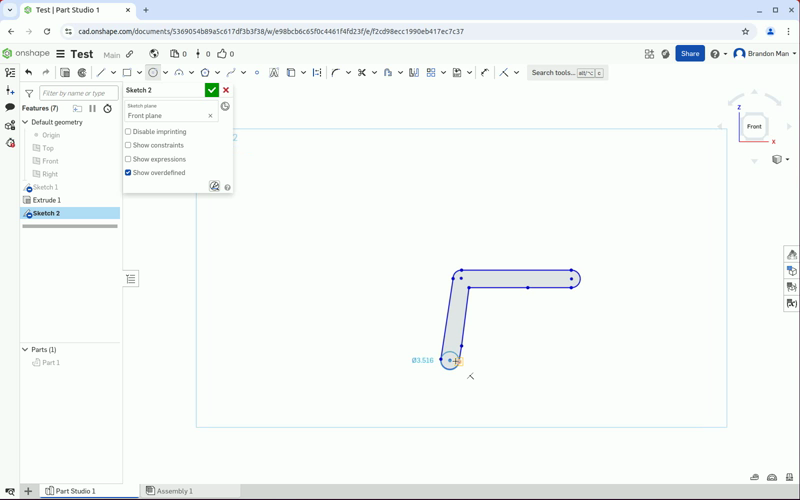
scroll(6)
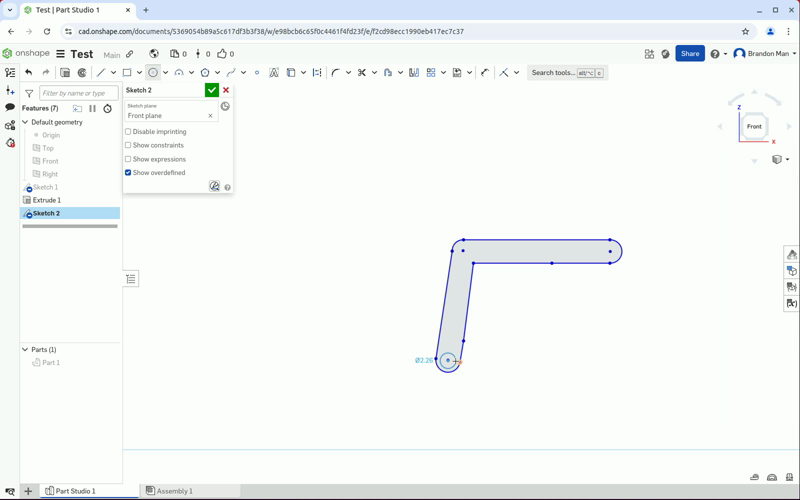
scroll(6)
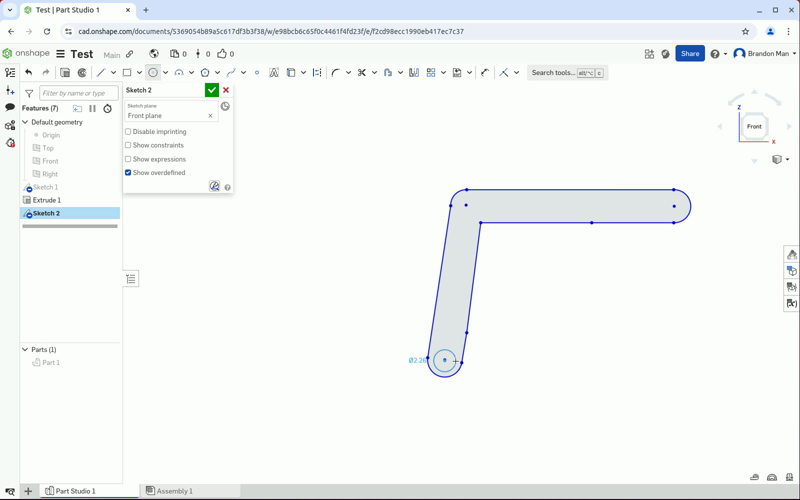
scroll(6)
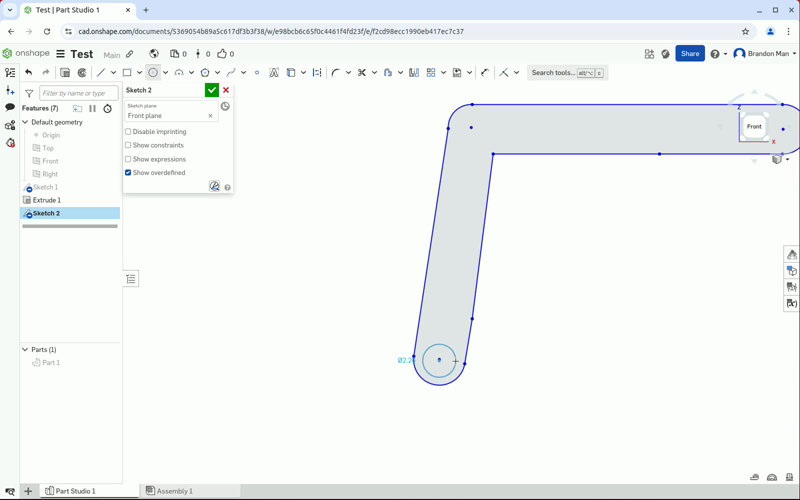
scroll(6)
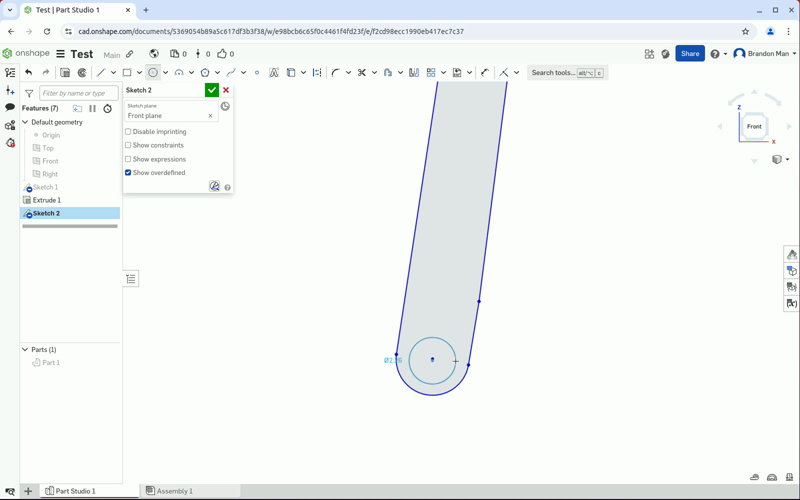
scroll(6)
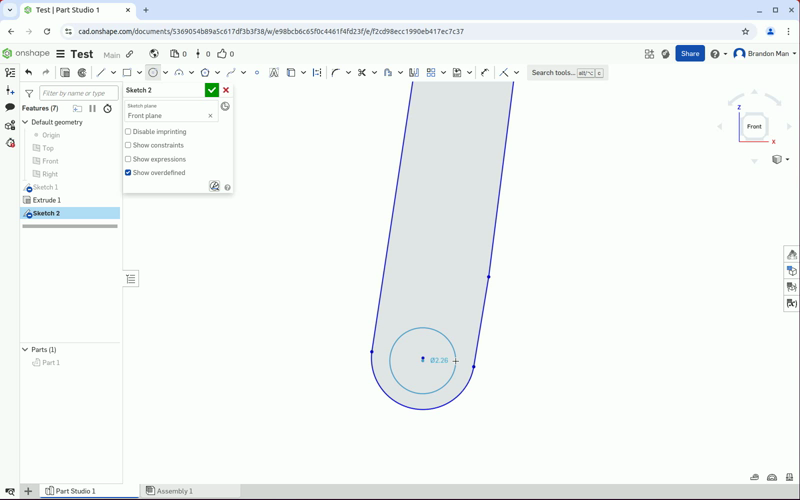
scroll(6)
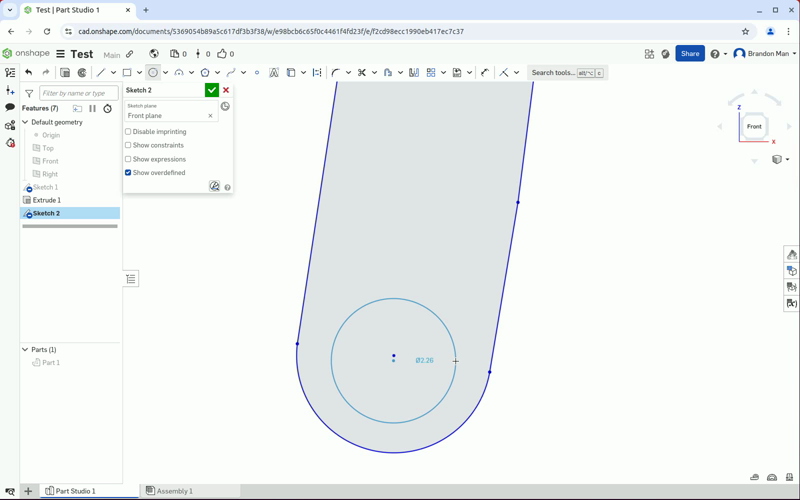
click(455, 360)
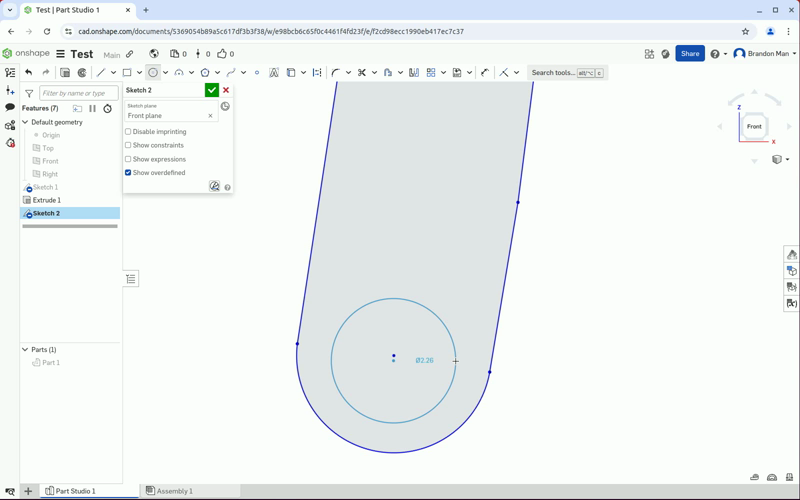
scroll(-6)
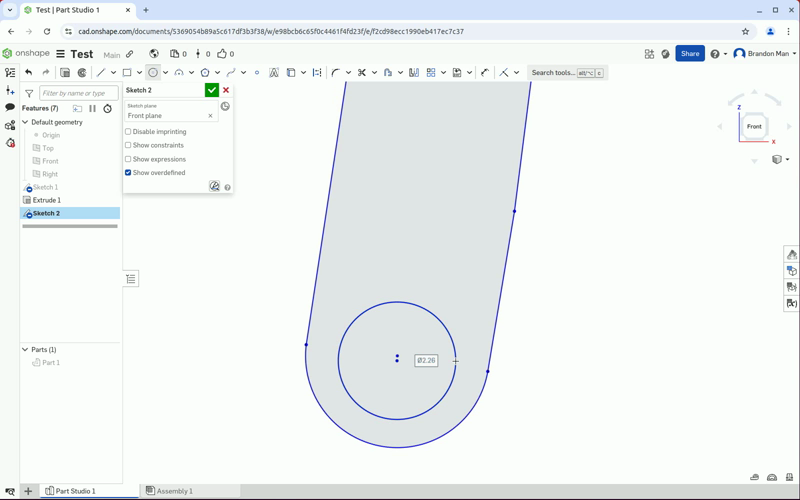
scroll(-6)
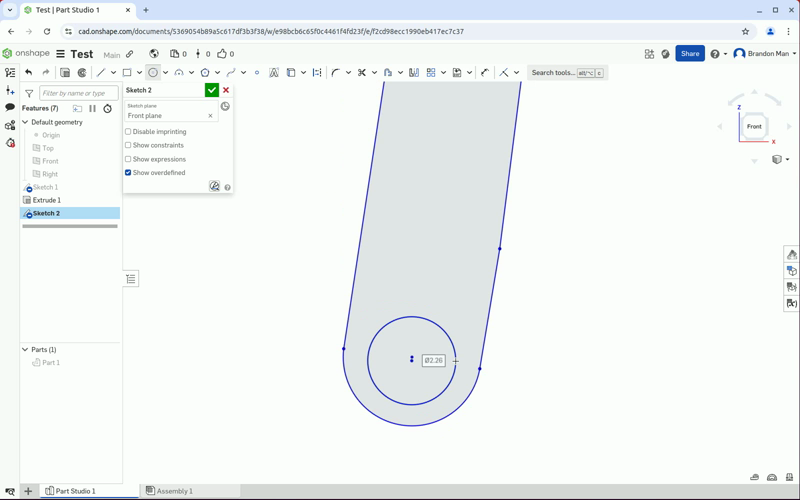
scroll(-6)
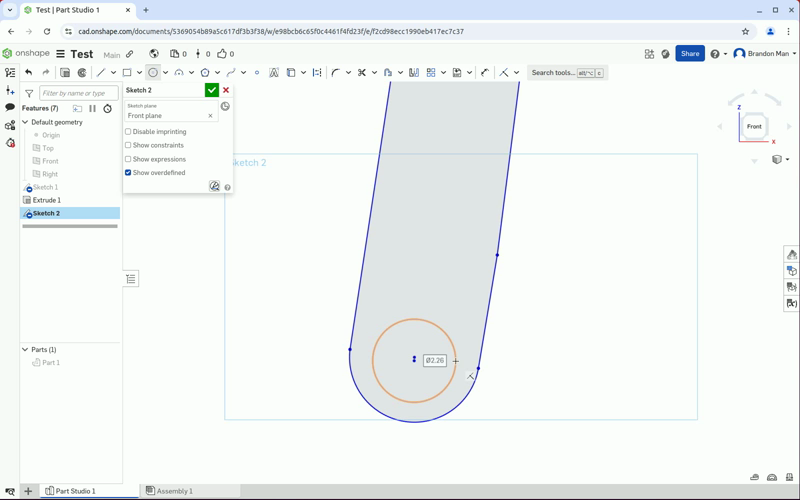
scroll(-6)
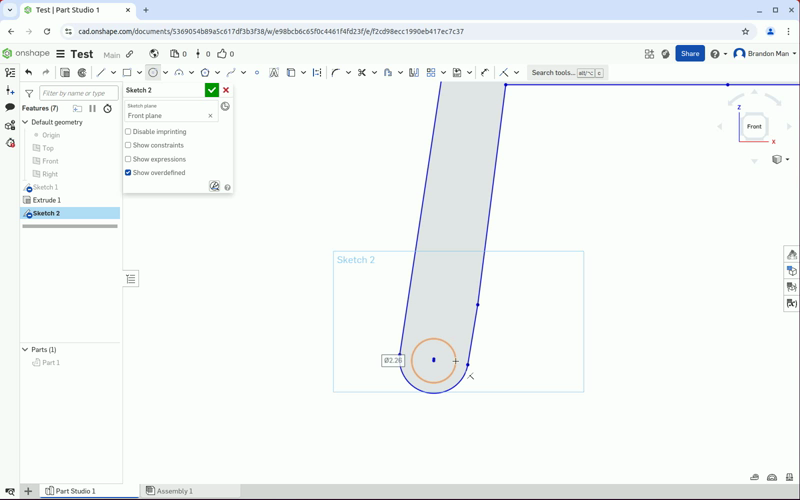
scroll(-6)
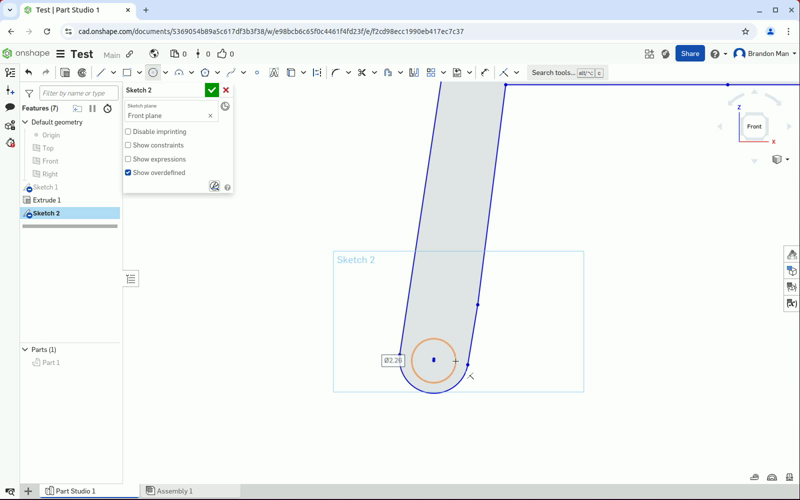
scroll(-6)
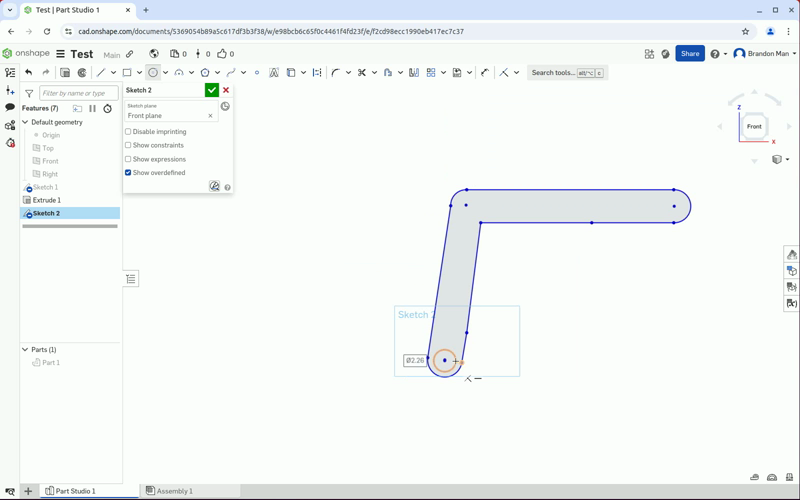
scroll(-6)
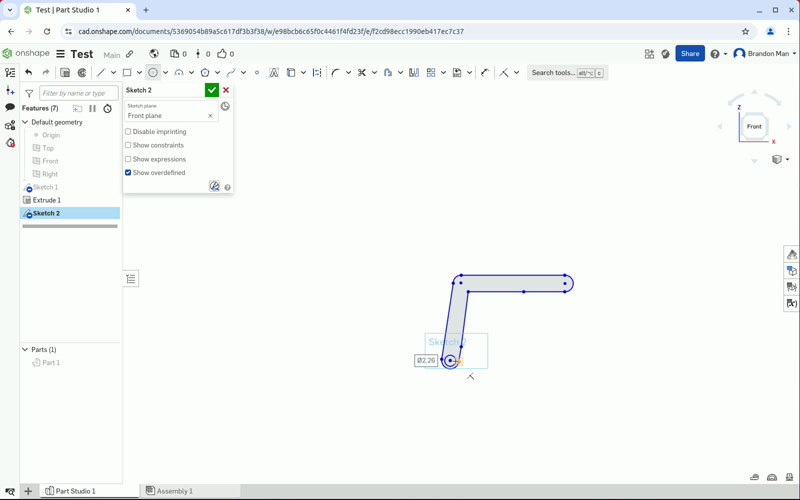
key(esc)
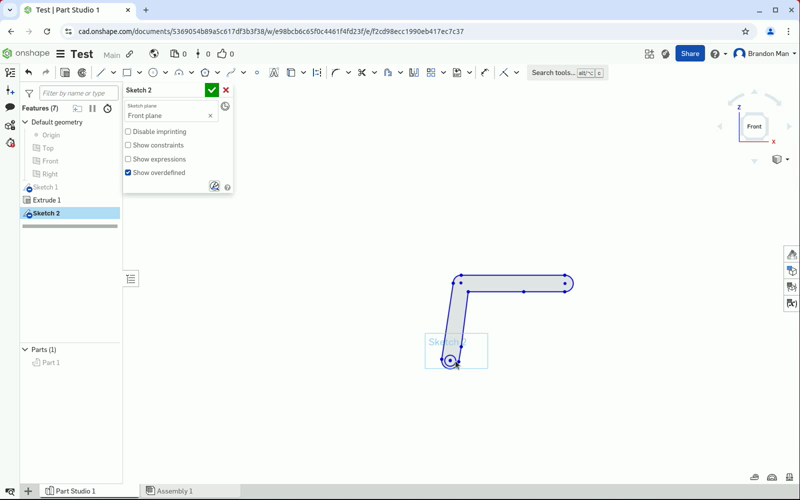
key(c)
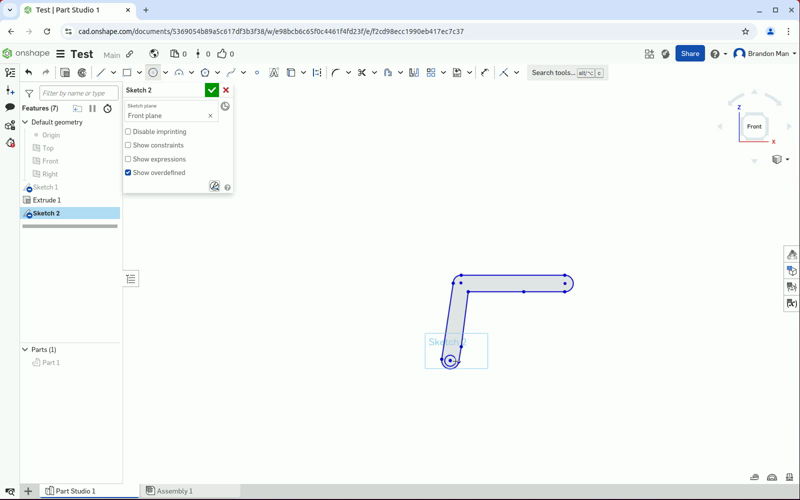
key_down(shift)
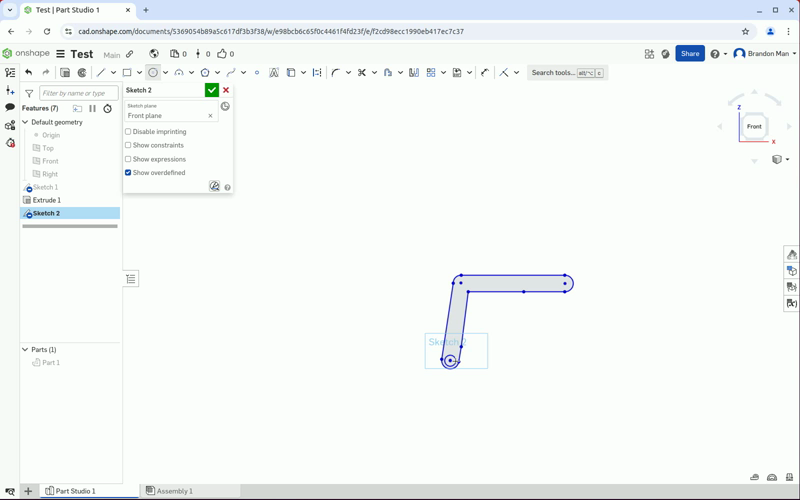
mouse_move(461, 283)
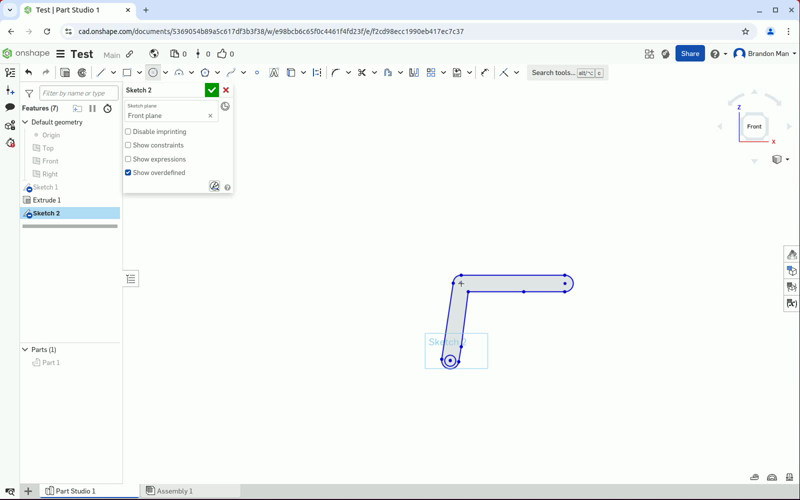
click(461, 283)
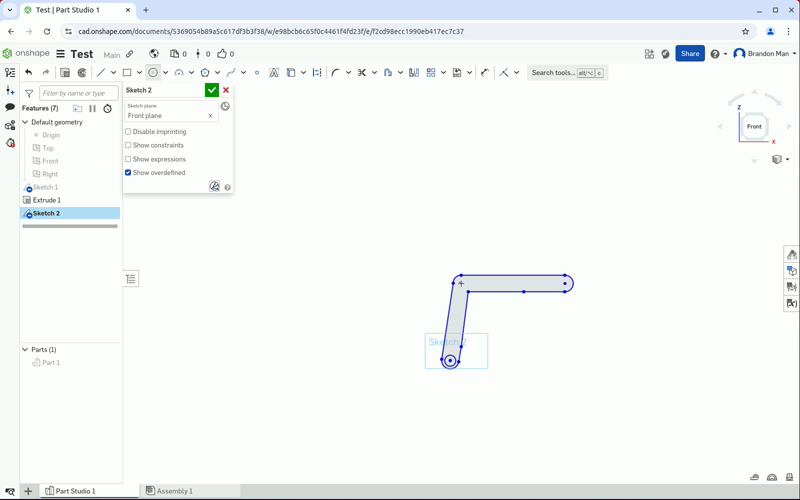
key_up(shift)
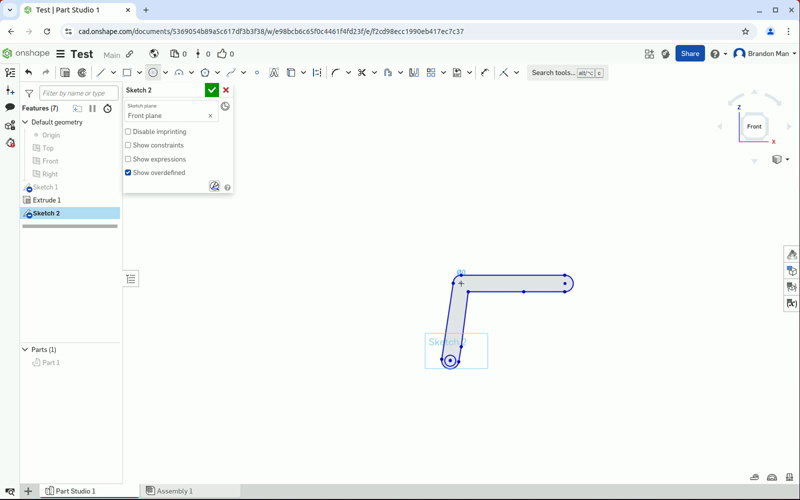
mouse_move(466, 283)
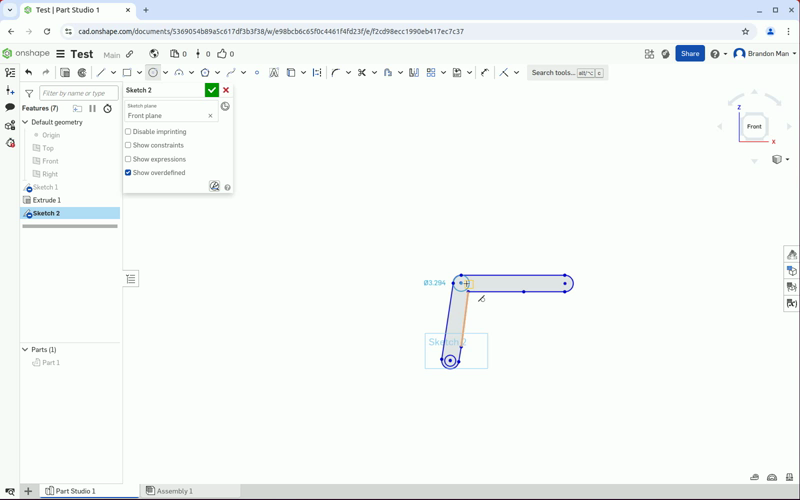
click(466, 283)
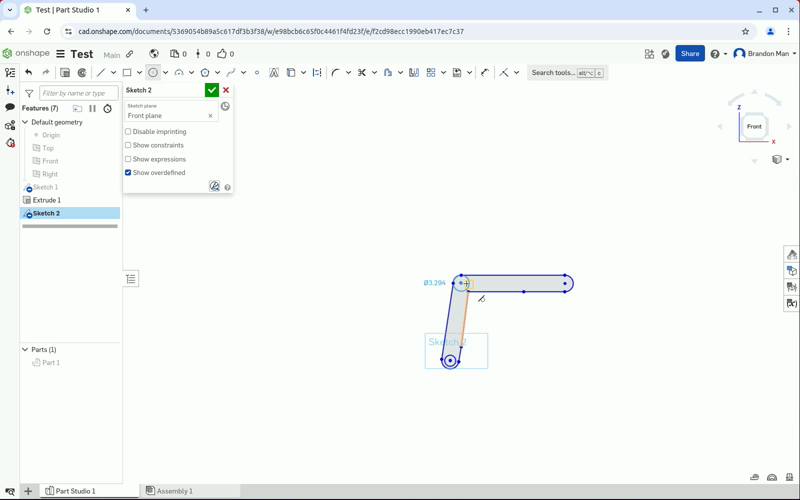
key(esc)
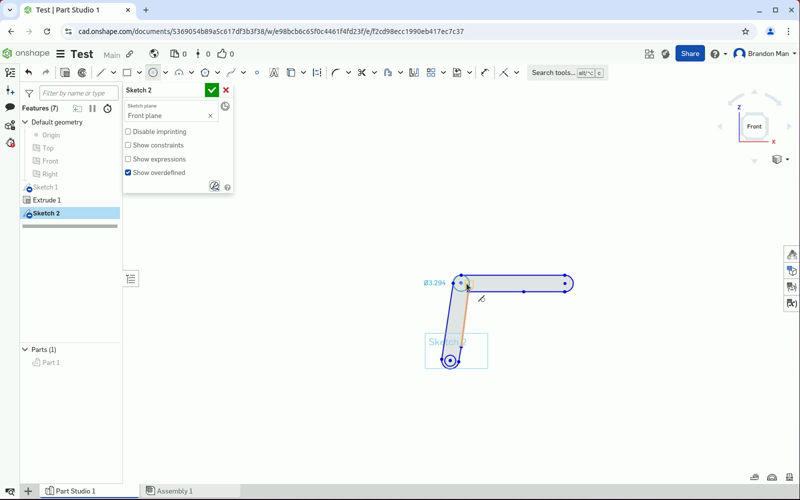
key(c)
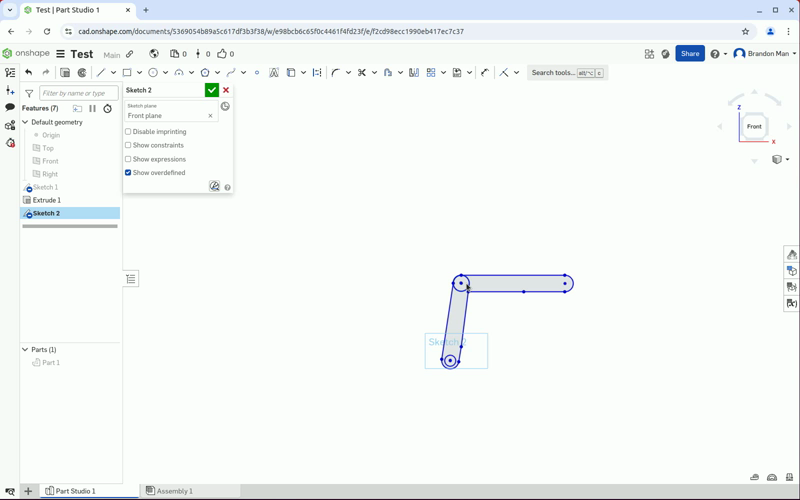
key_down(shift)
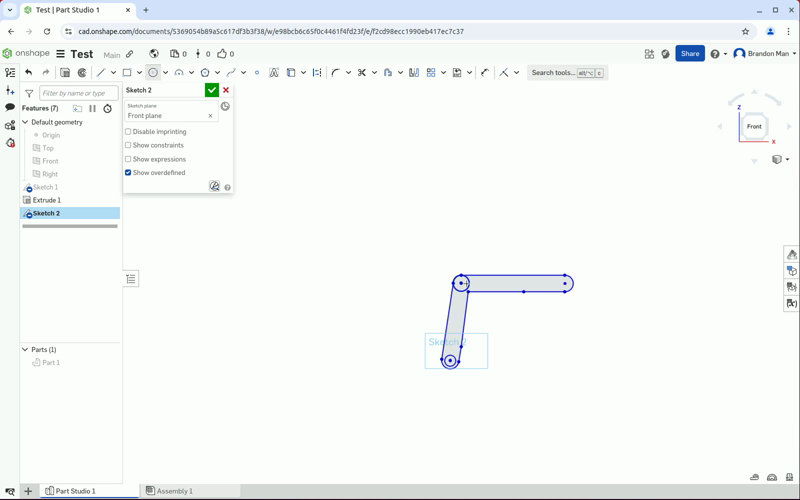
mouse_move(564, 283)
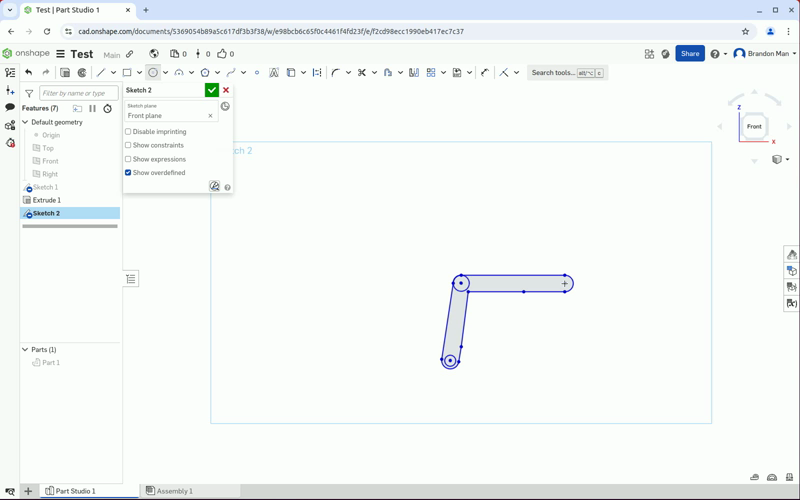
click(564, 283)
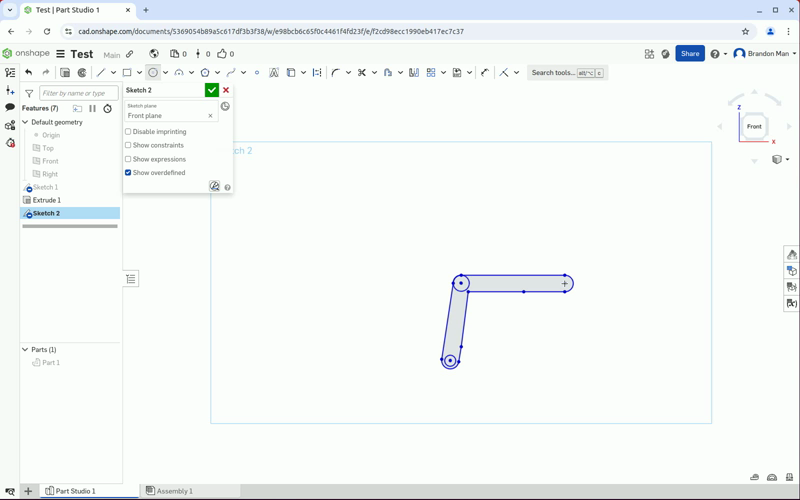
key_up(shift)
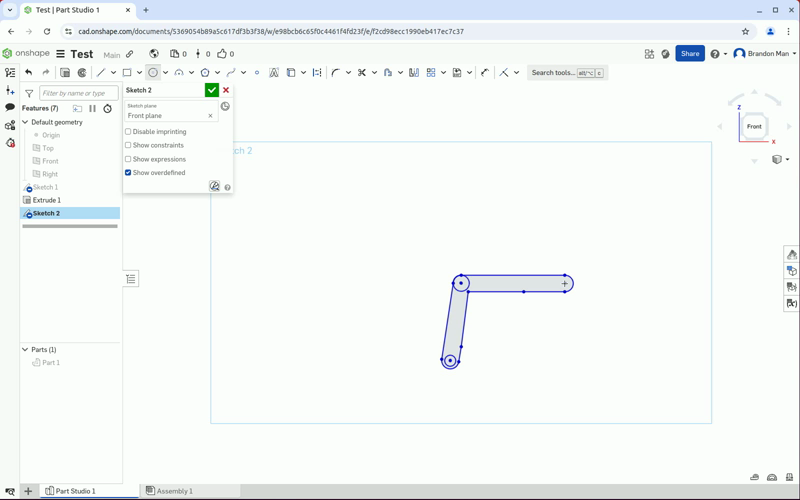
mouse_move(570, 283)
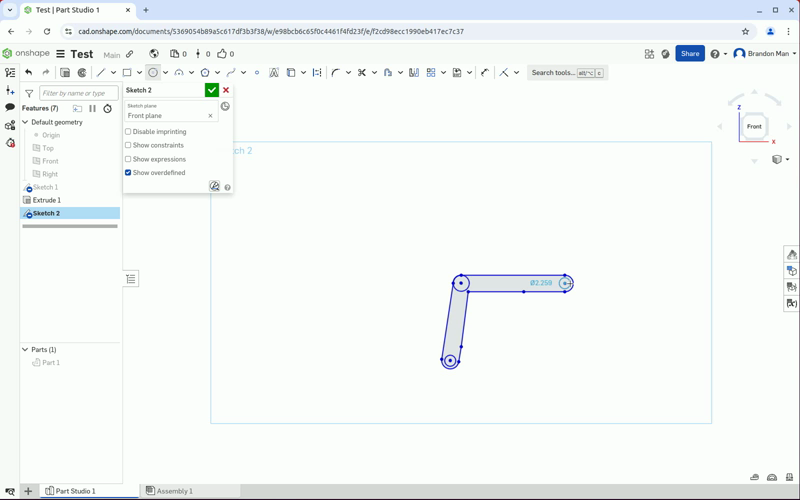
scroll(6)
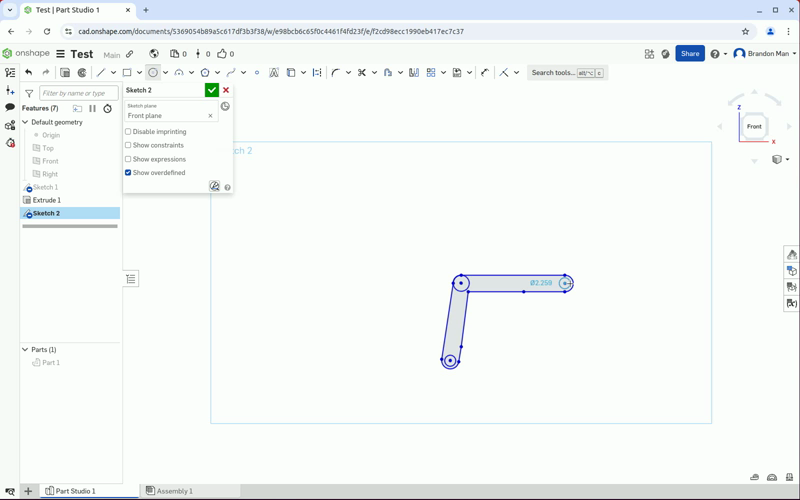
scroll(6)
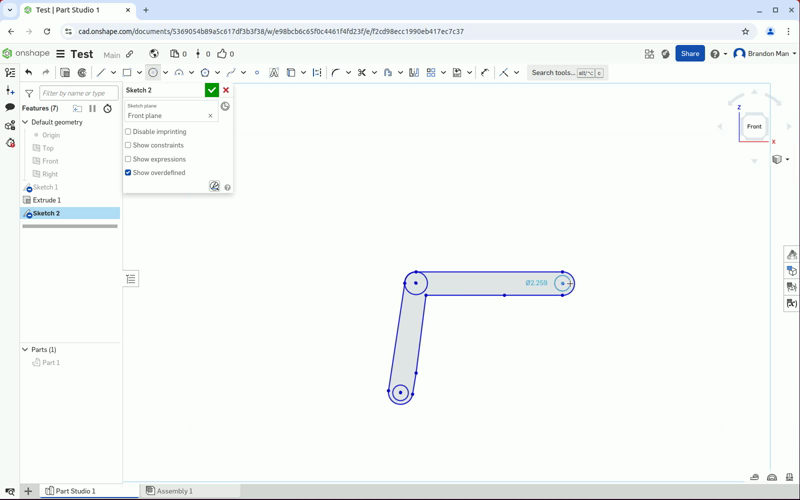
scroll(6)
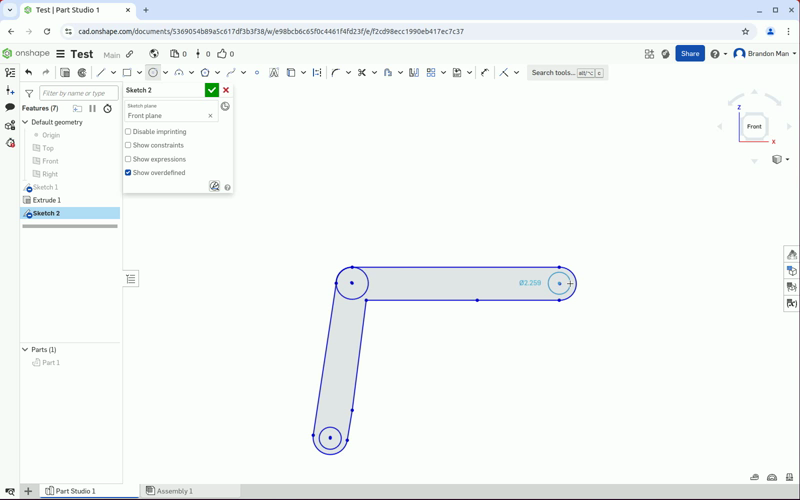
scroll(6)
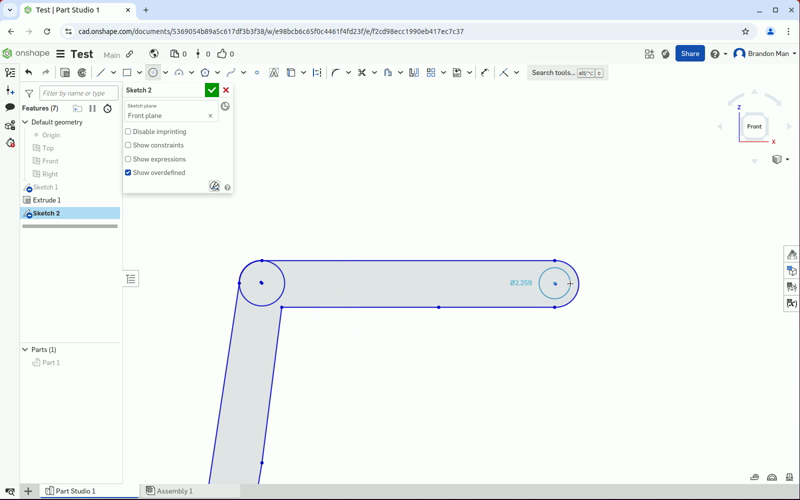
scroll(6)
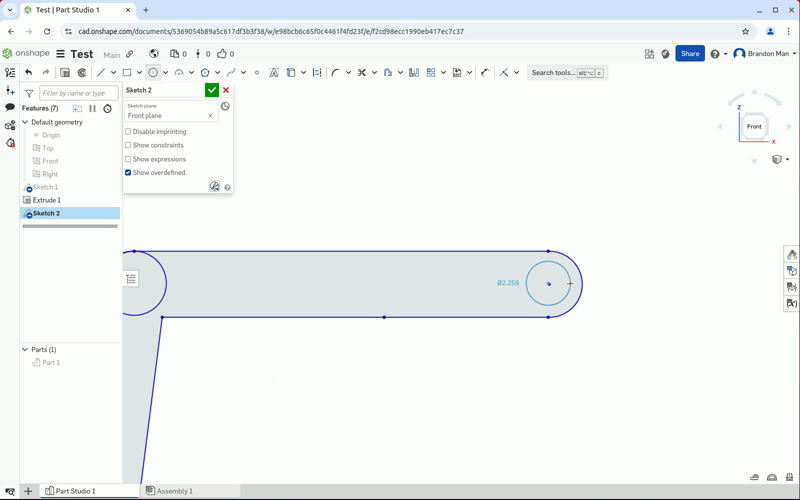
scroll(6)
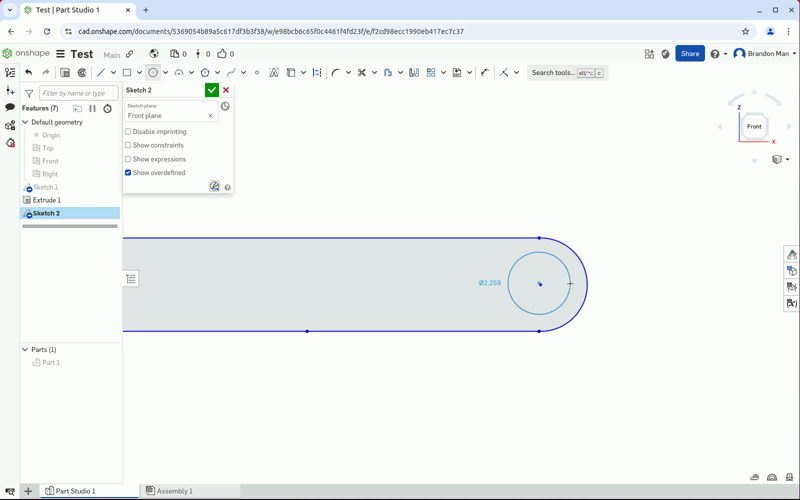
scroll(6)
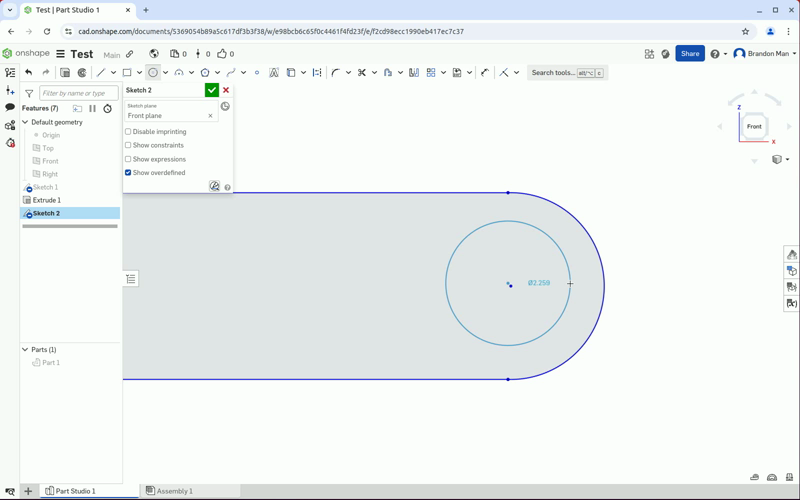
click(570, 283)
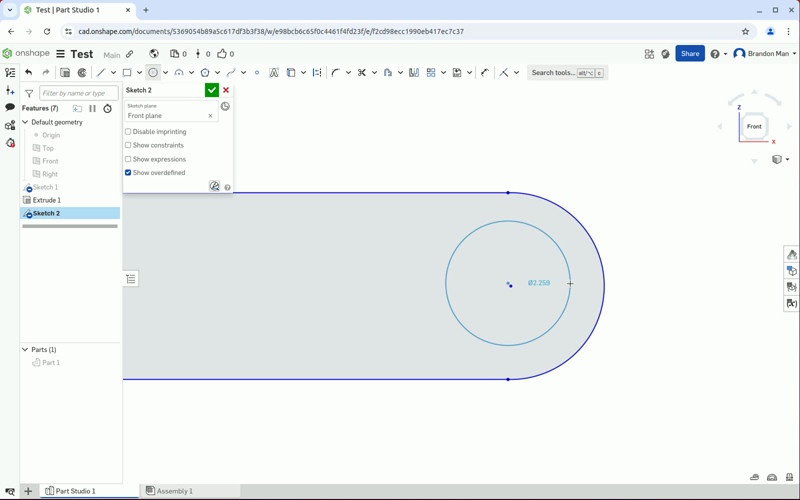
scroll(-6)
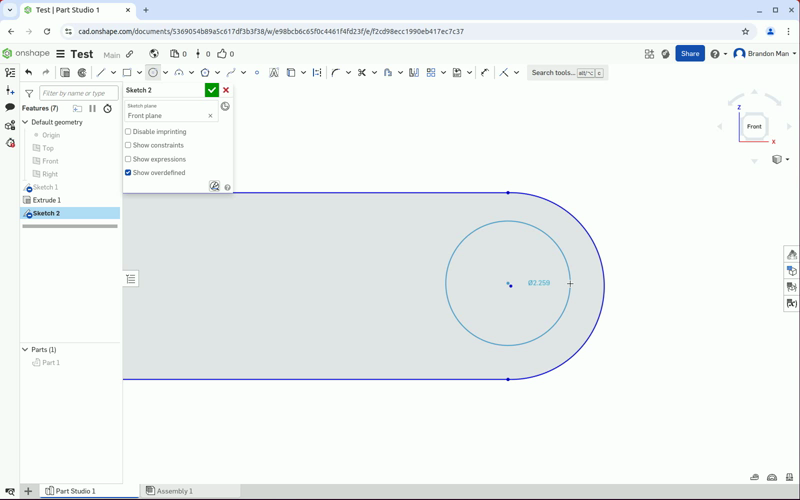
scroll(-6)
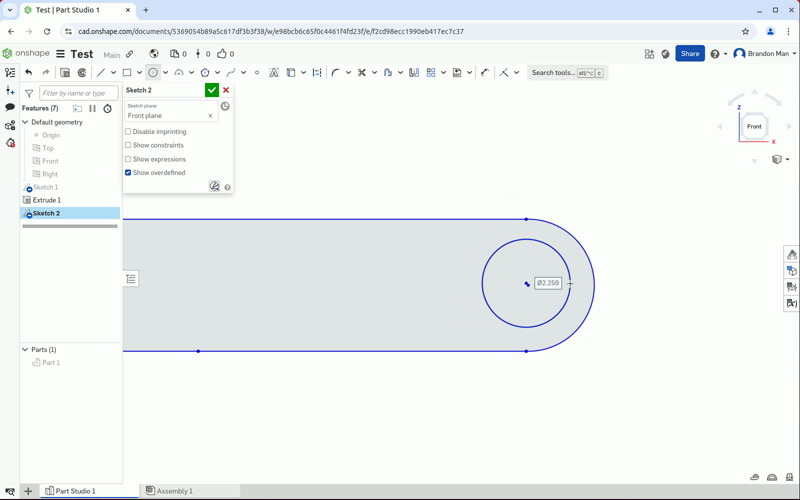
scroll(-6)
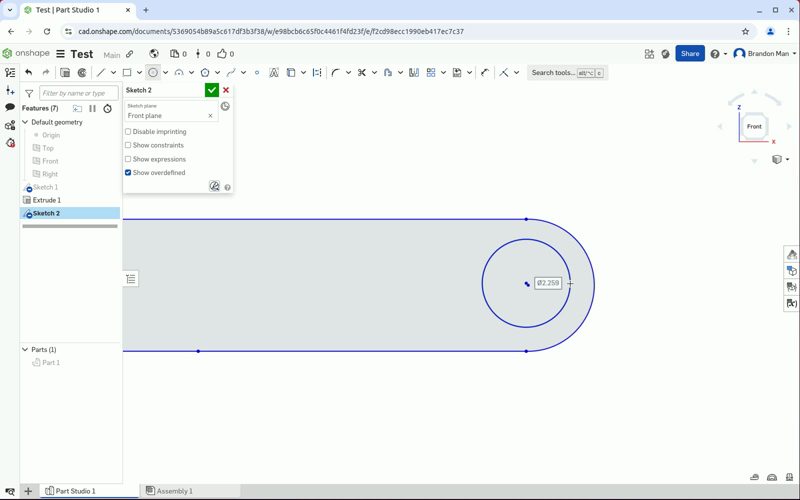
scroll(-6)
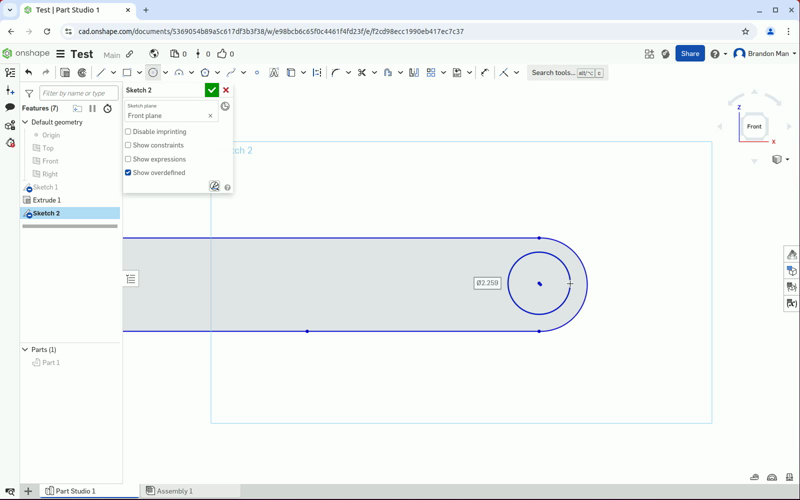
scroll(-6)
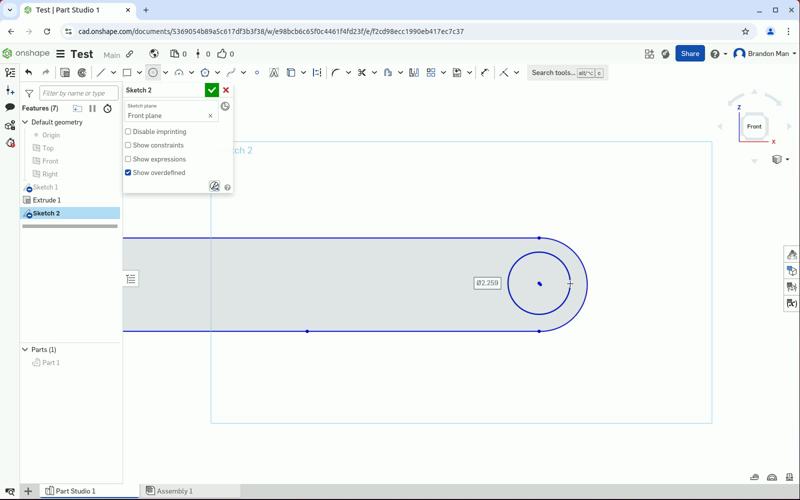
scroll(-6)
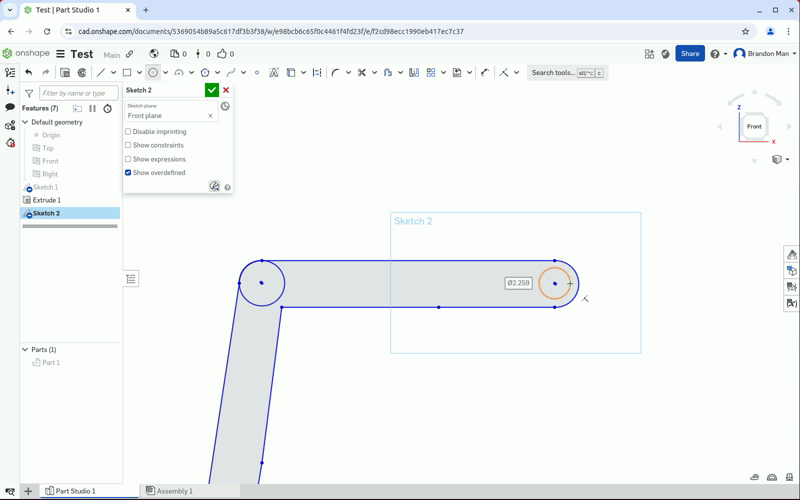
scroll(-6)
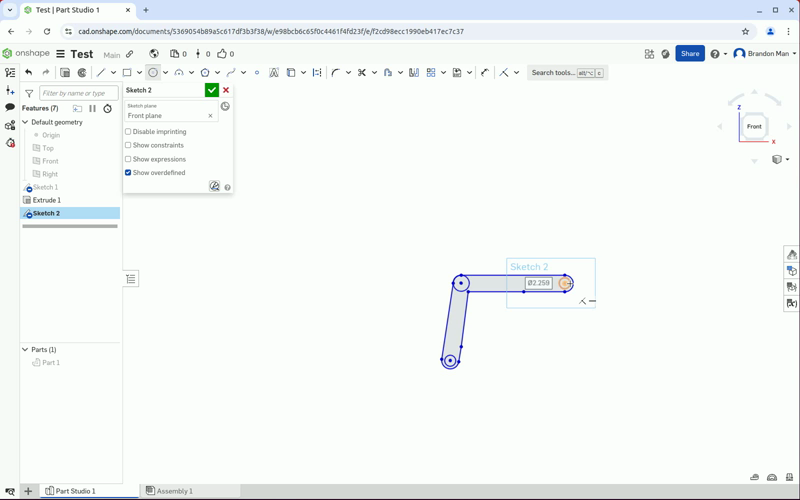
key(esc)
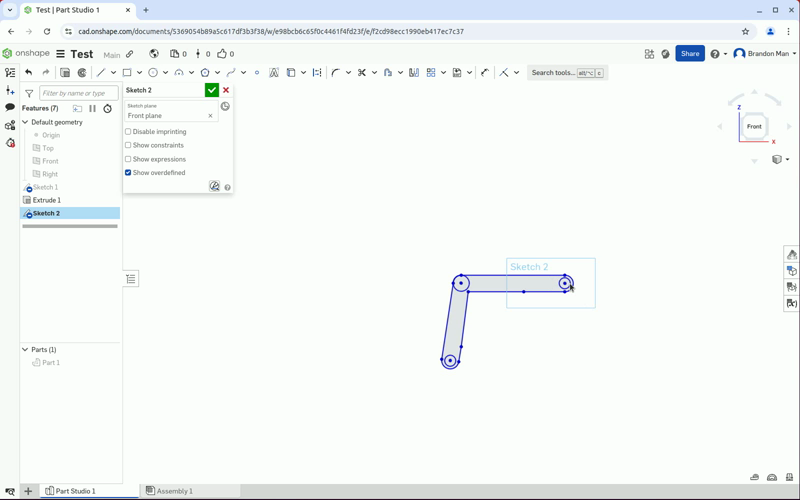
mouse_move(459, 330)
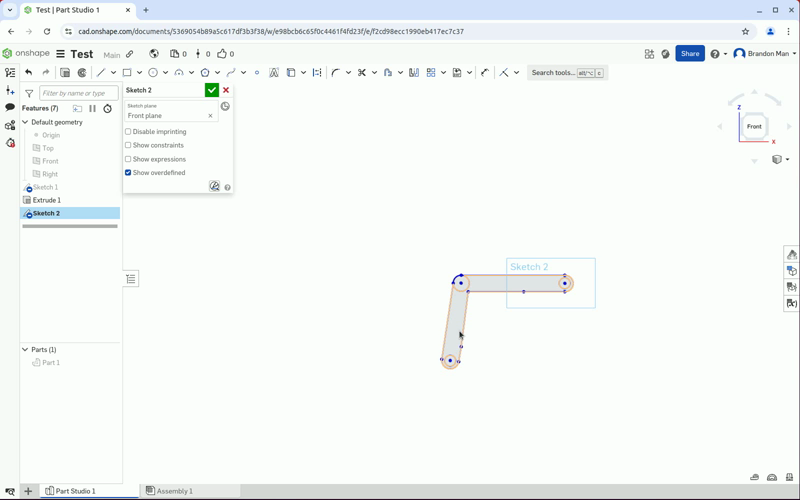
click(459, 330)
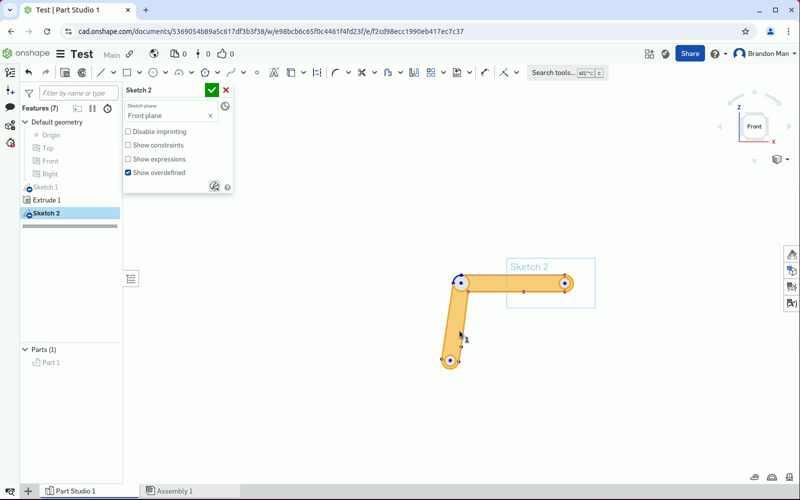
mouse_move(73, 352)
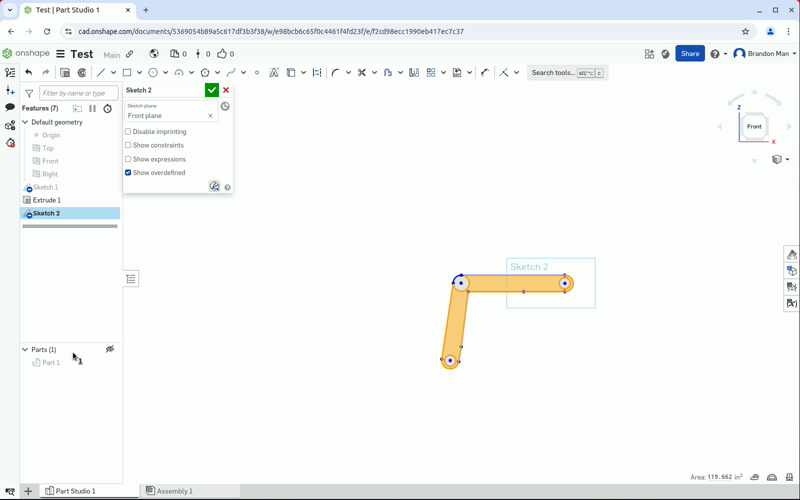
key(shift+y)
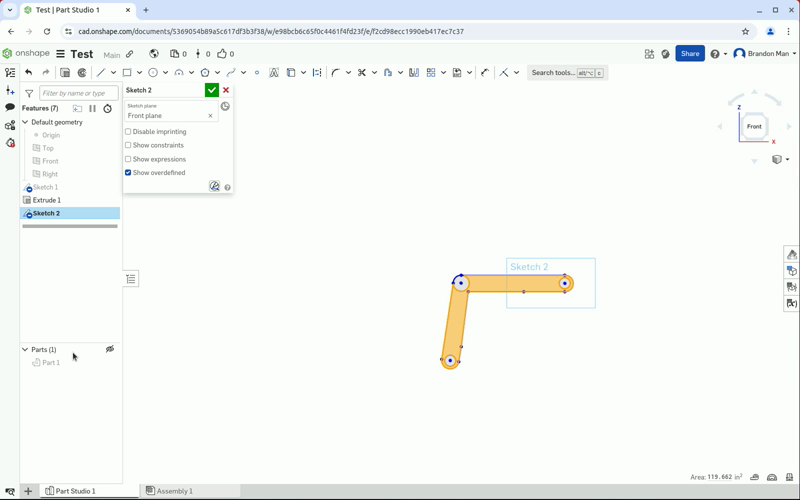
key(shift+e)
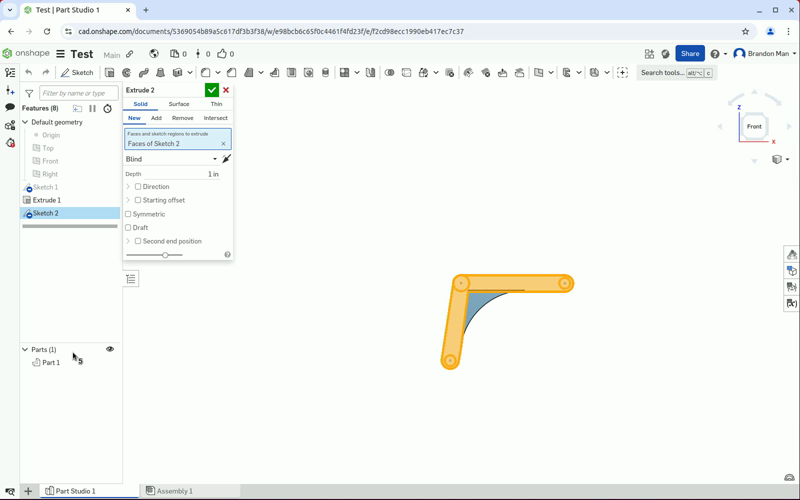
mouse_move(143, 106)
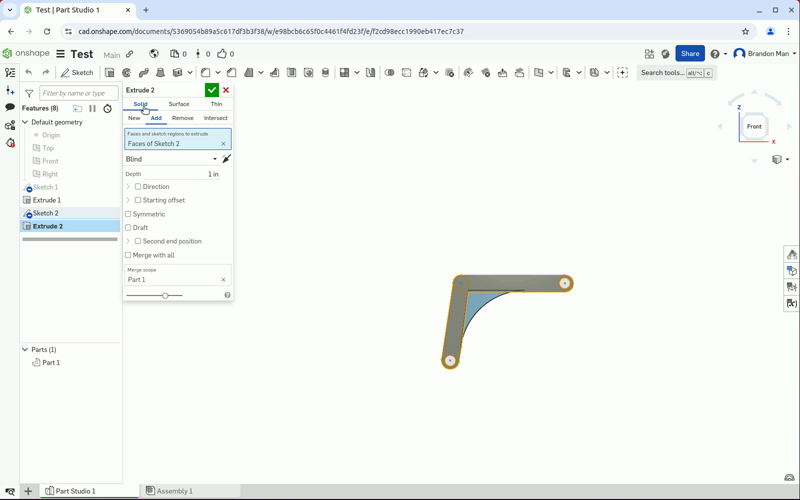
click(143, 106)
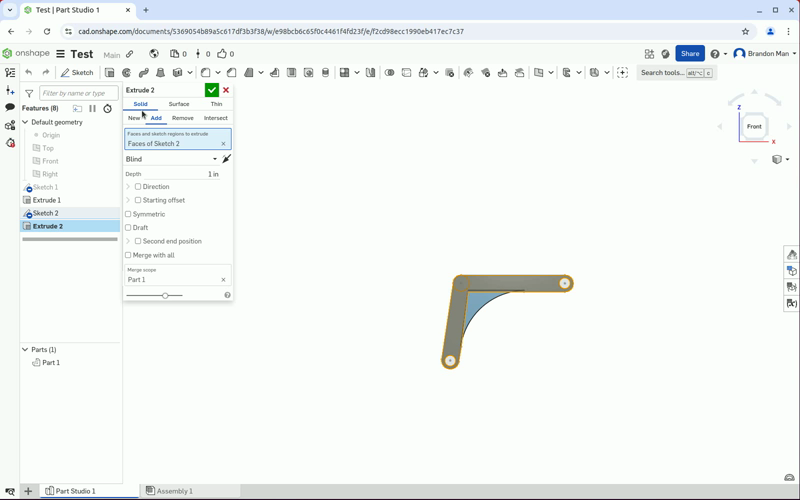
mouse_move(137, 120)
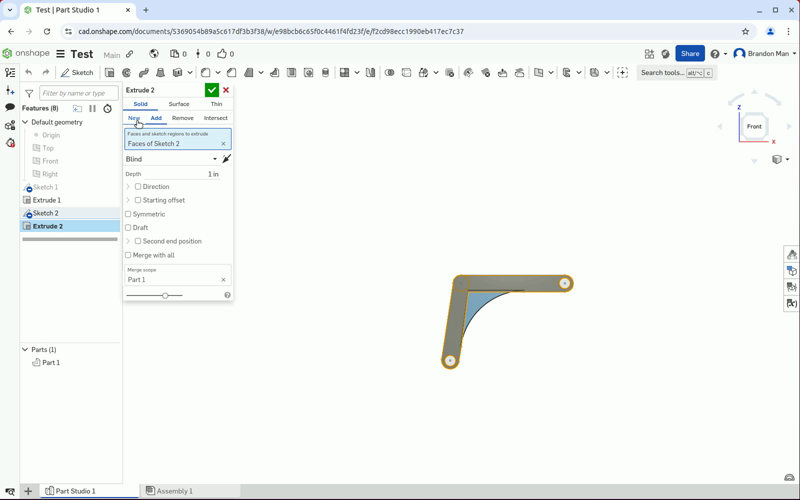
click(137, 120)
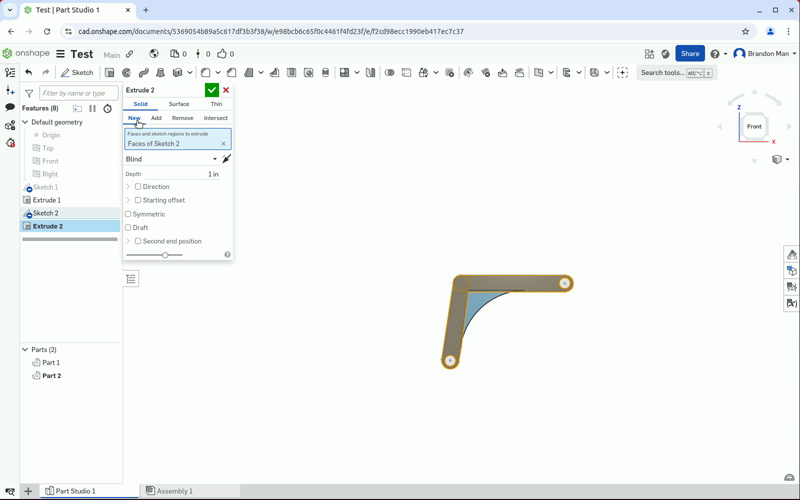
key(tab, 4)
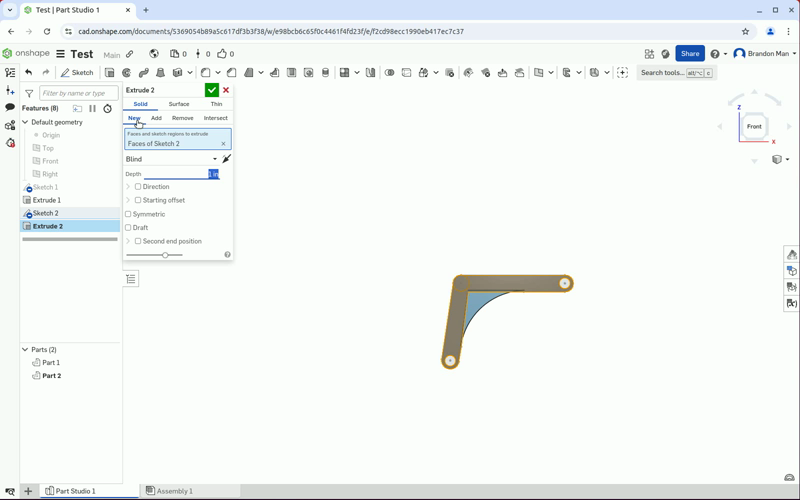
text(2.166)
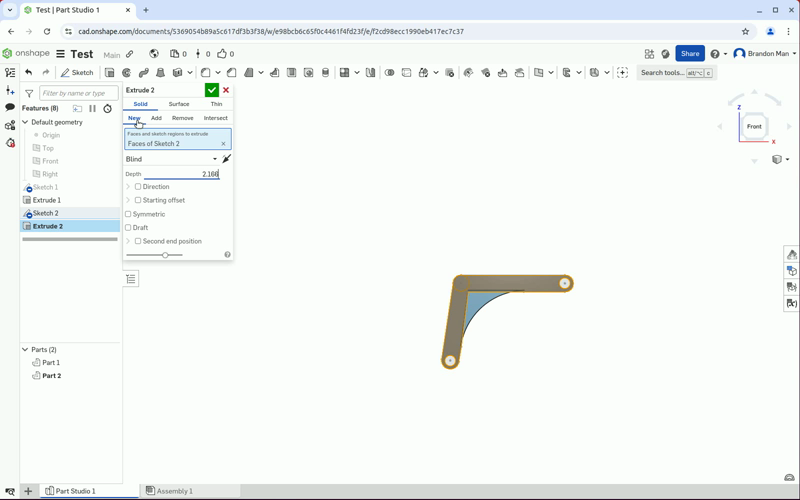
key(enter)
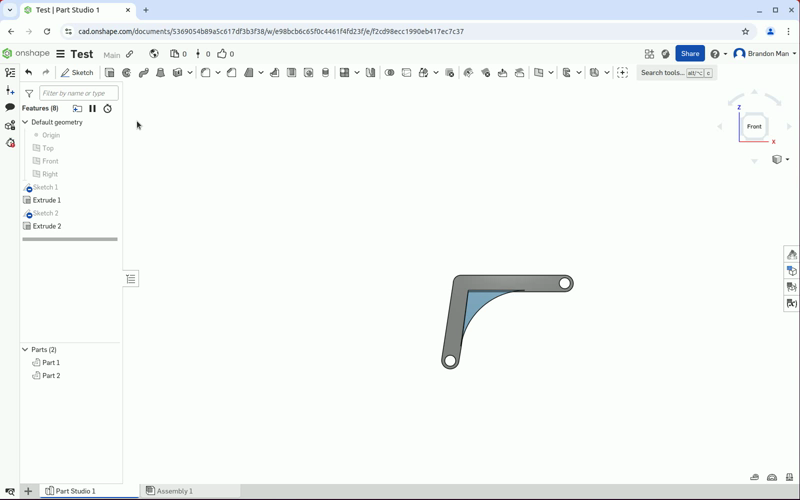
key(shift+h)
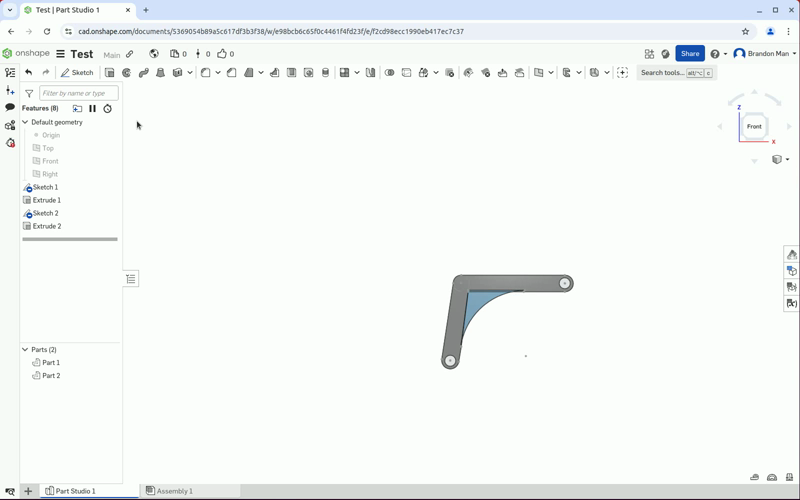
key(shift+h)
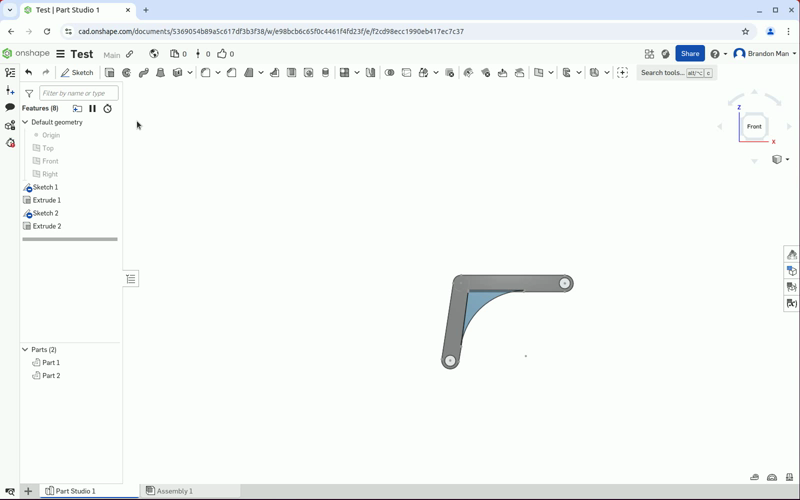
key(shift+7)
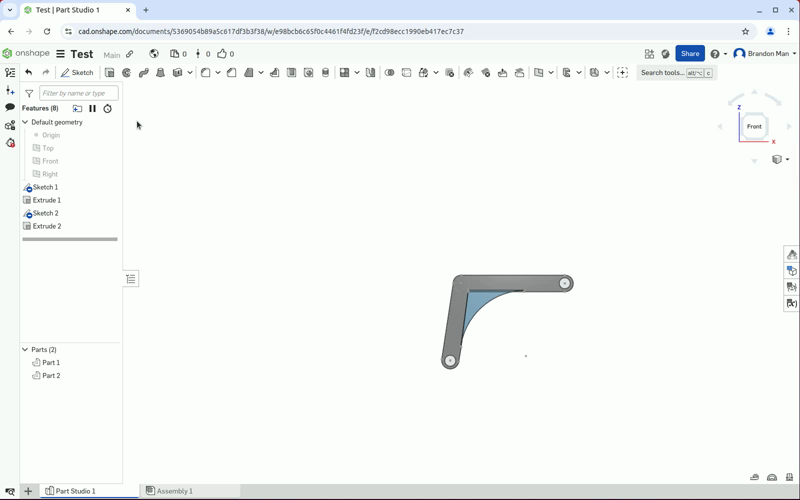
key(left, 2)
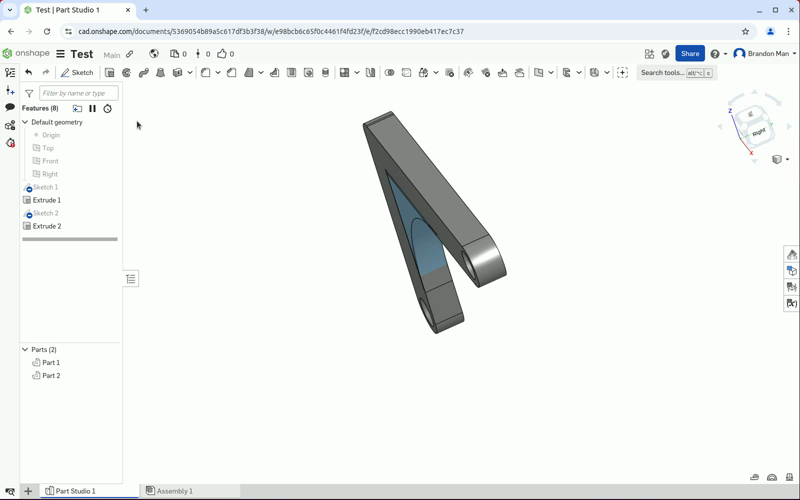
key(down, 2)
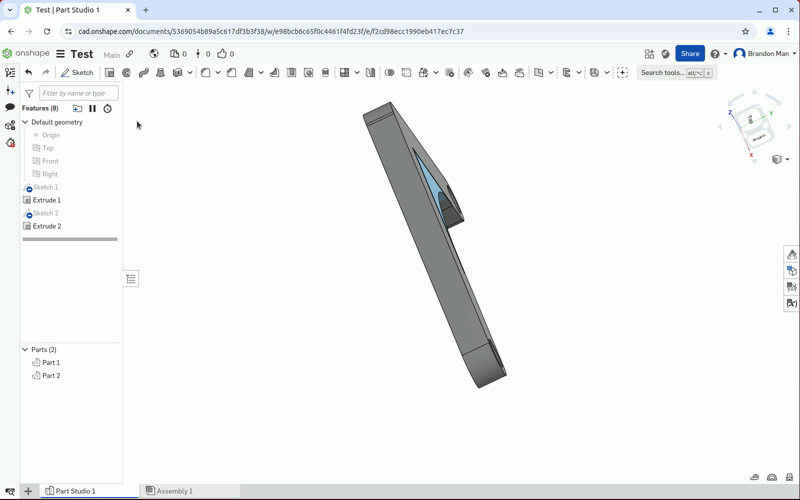
key(up, 2)
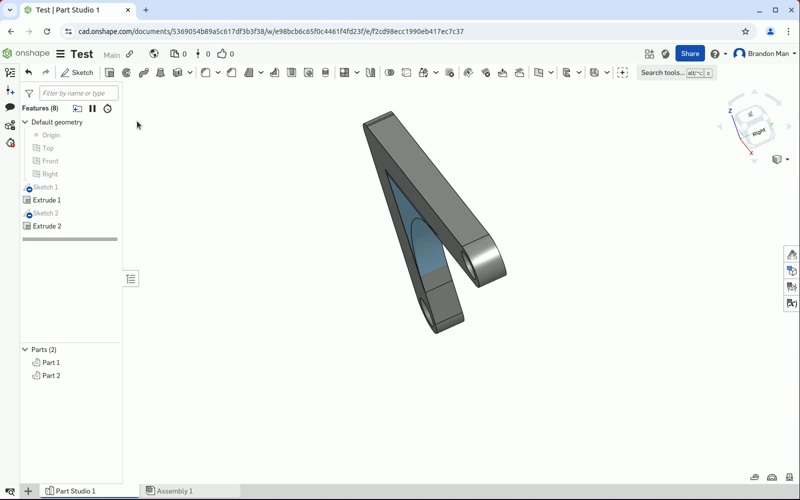
key(right, 2)
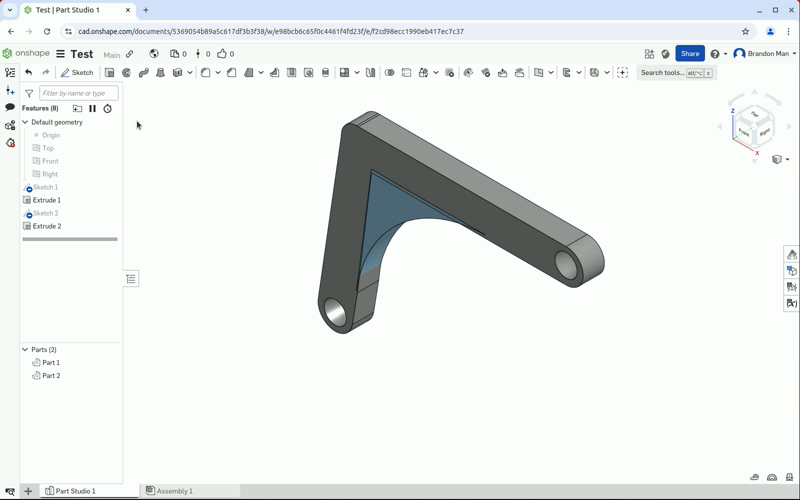
mouse_move(73, 189)
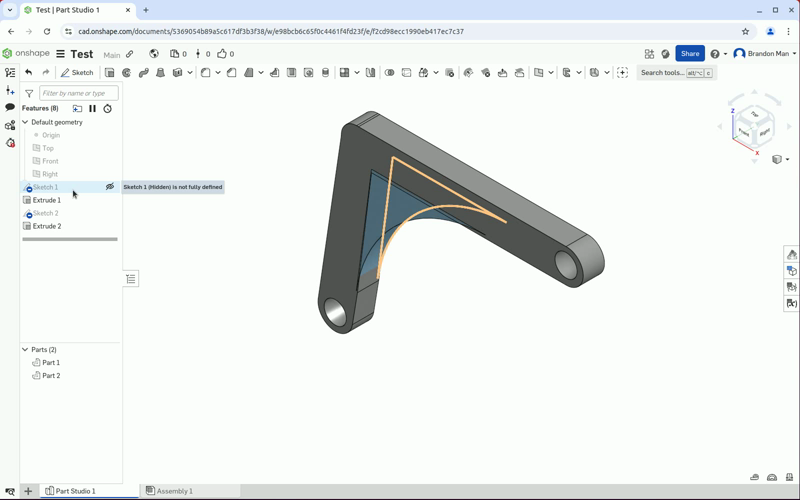
click(73, 189)